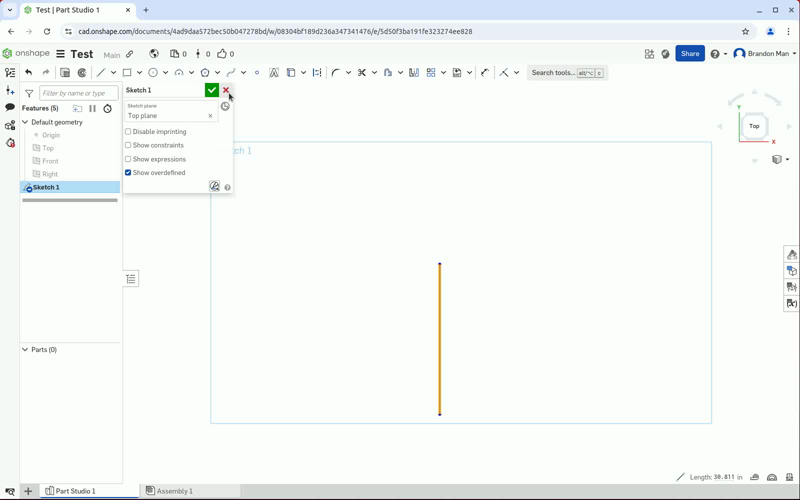
key(shift+h)
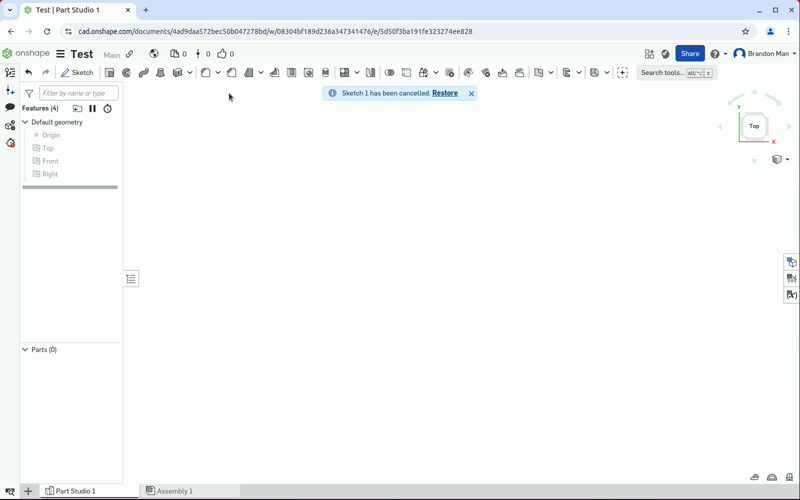
mouse_move(73, 352)
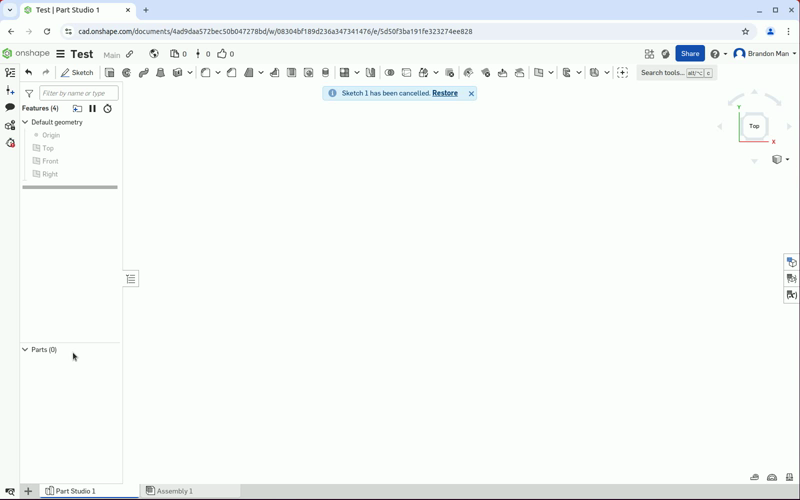
key(y)
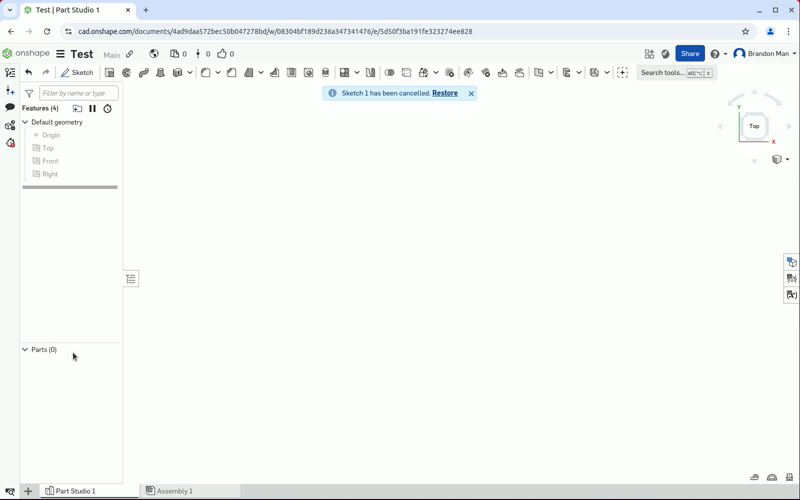
key(shift+p)
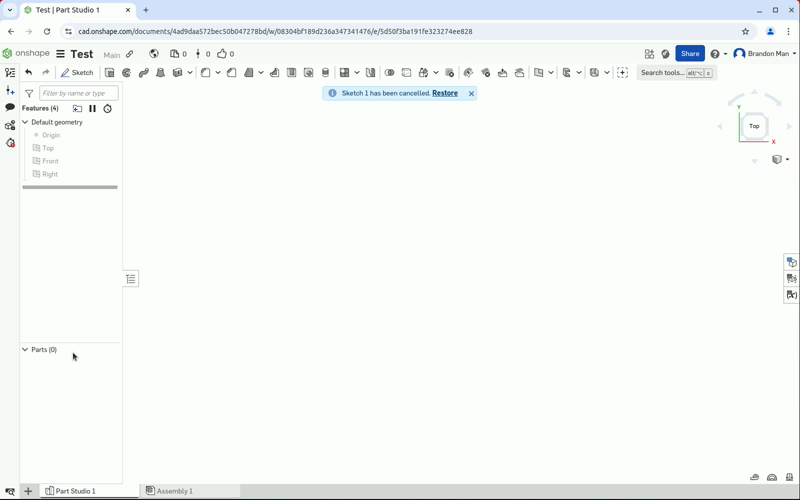
key(space)
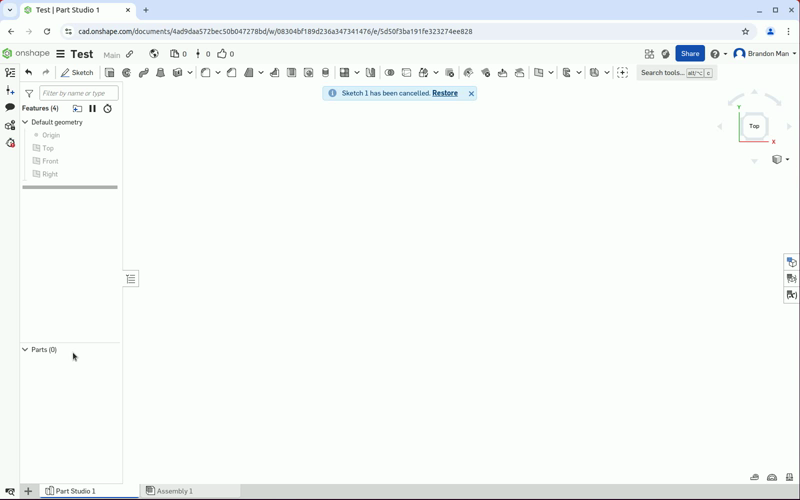
key_down(shift)
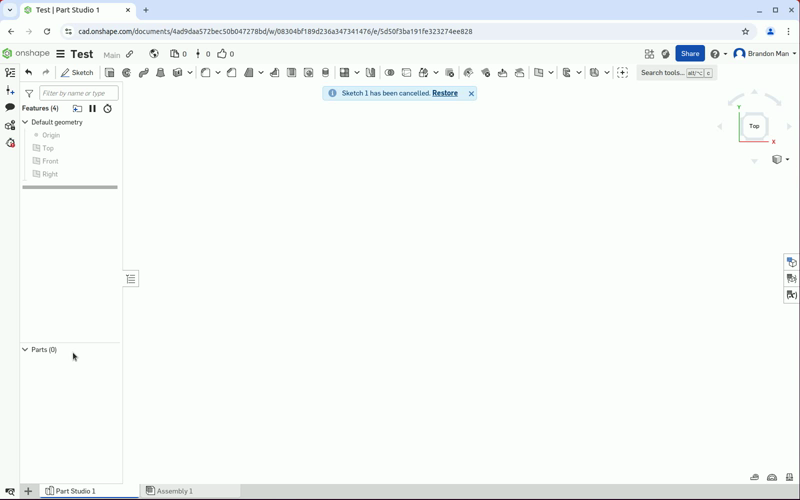
key(up)
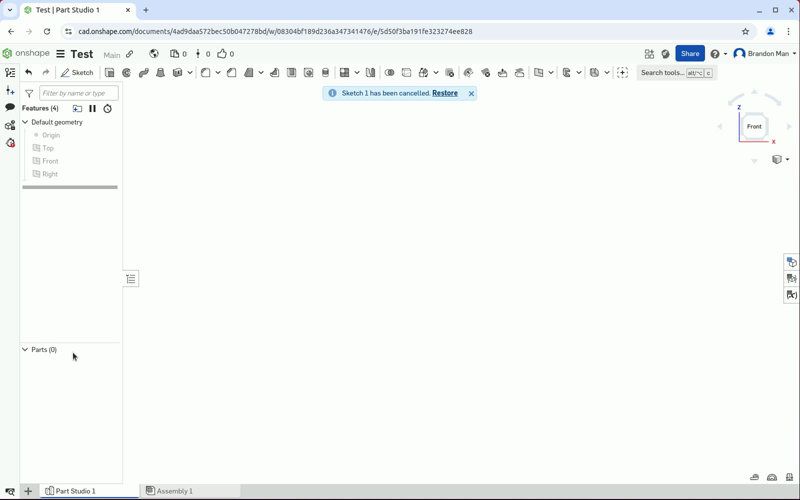
key_up(shift)
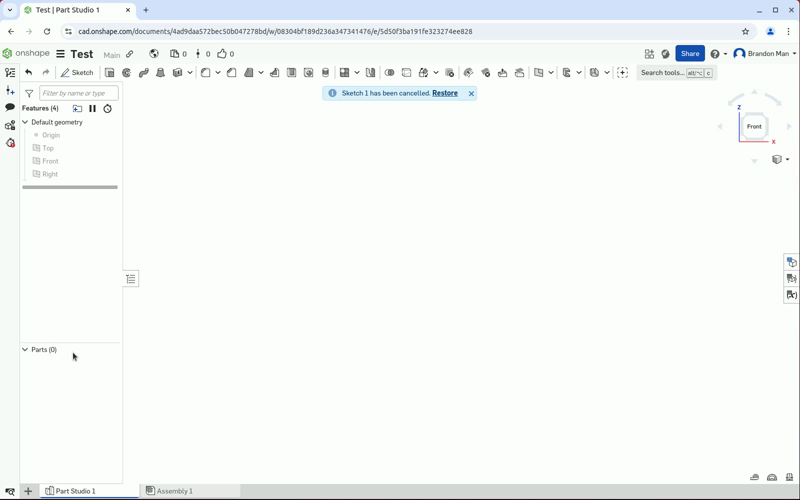
key(space)
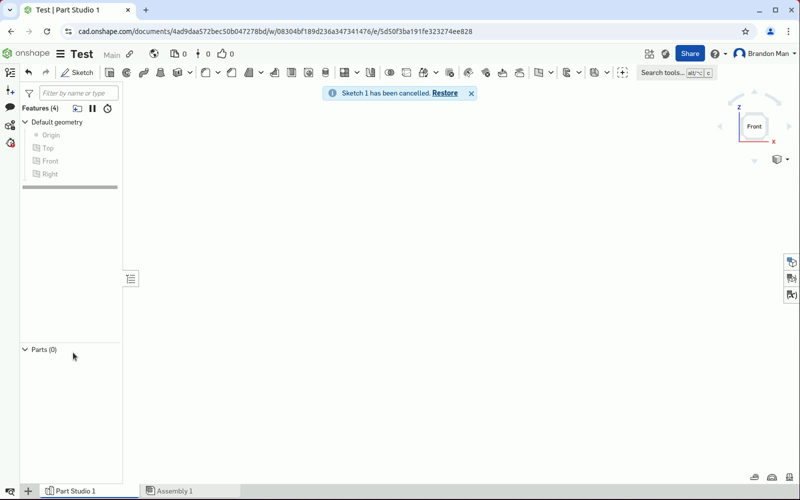
key_down(shift)
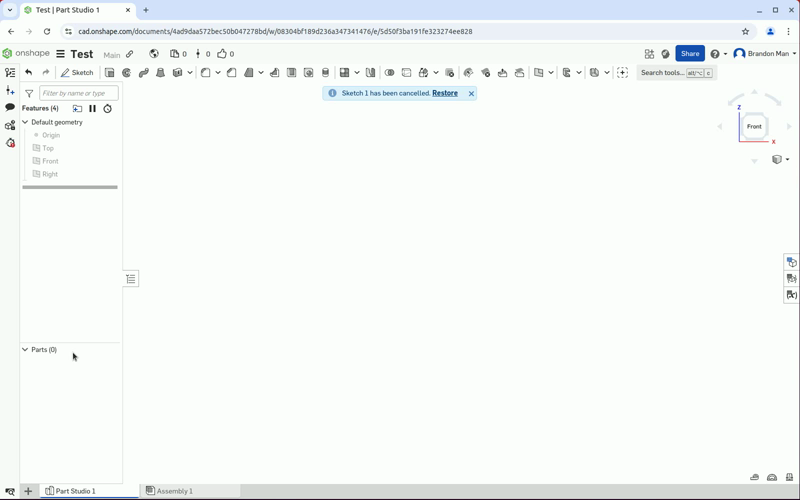
key(left)
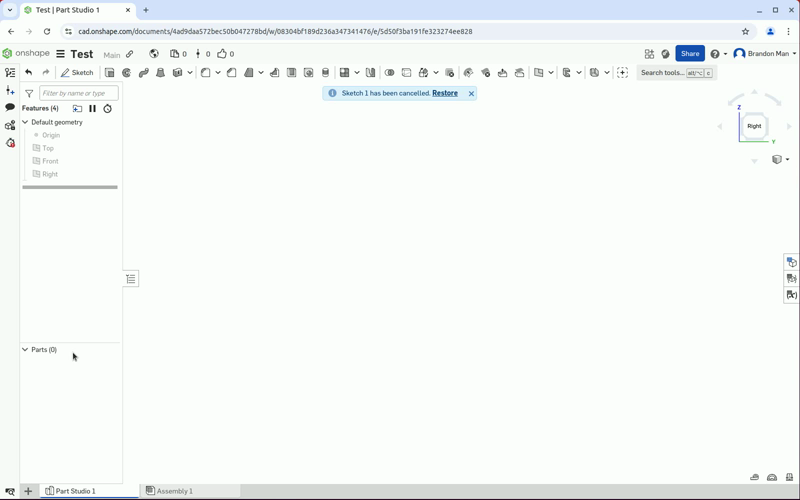
key_up(shift)
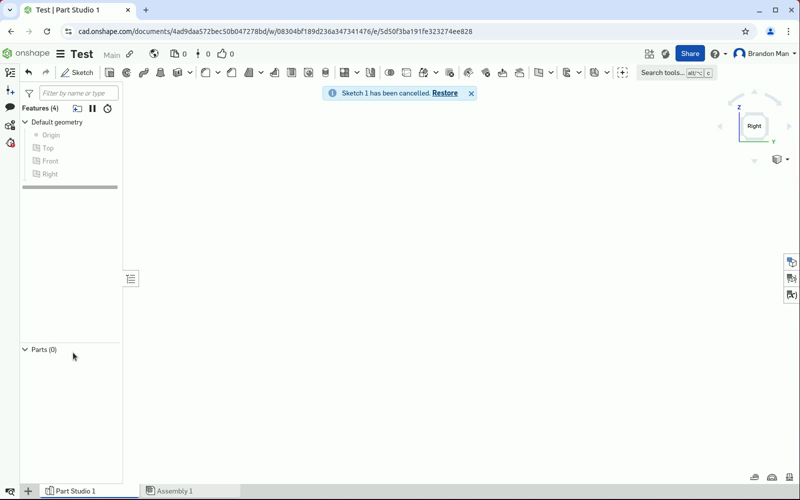
mouse_move(73, 352)
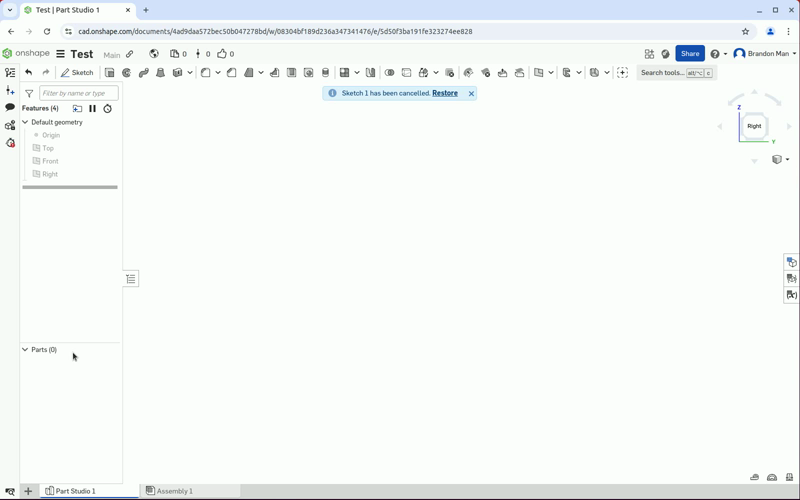
key(shift+y)
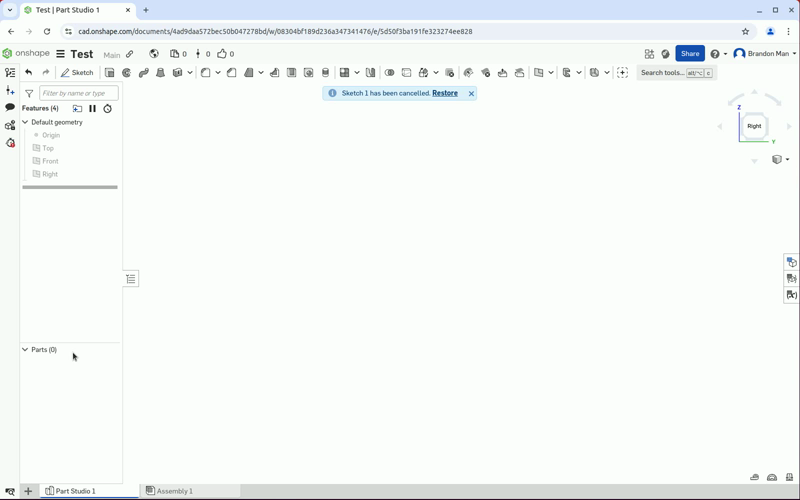
key(shift+s)
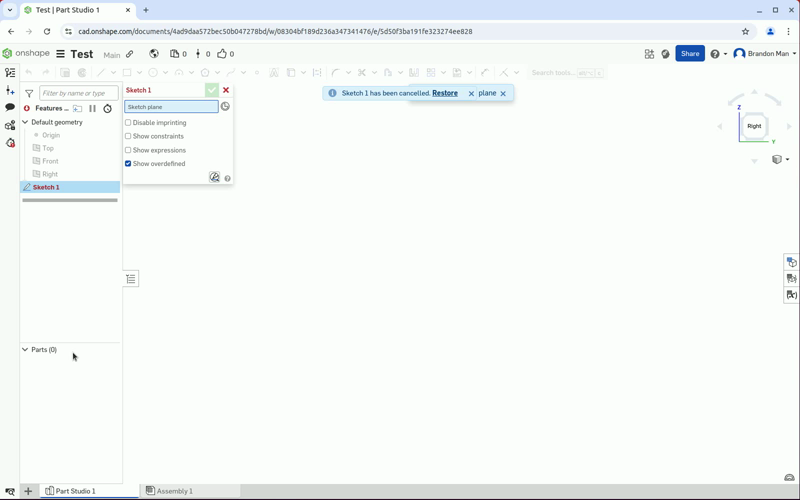
mouse_move(73, 176)
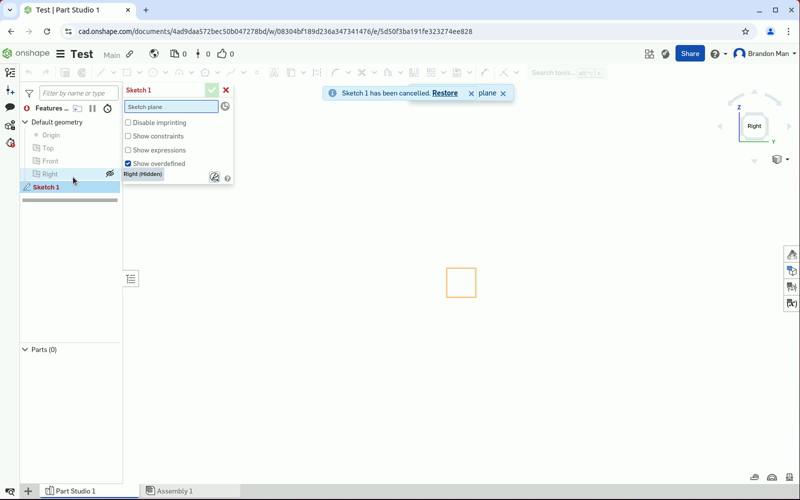
click(73, 176)
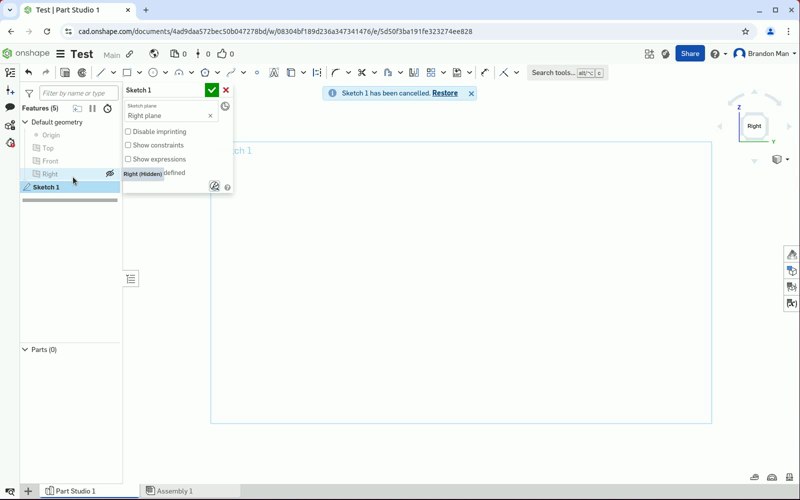
mouse_move(73, 352)
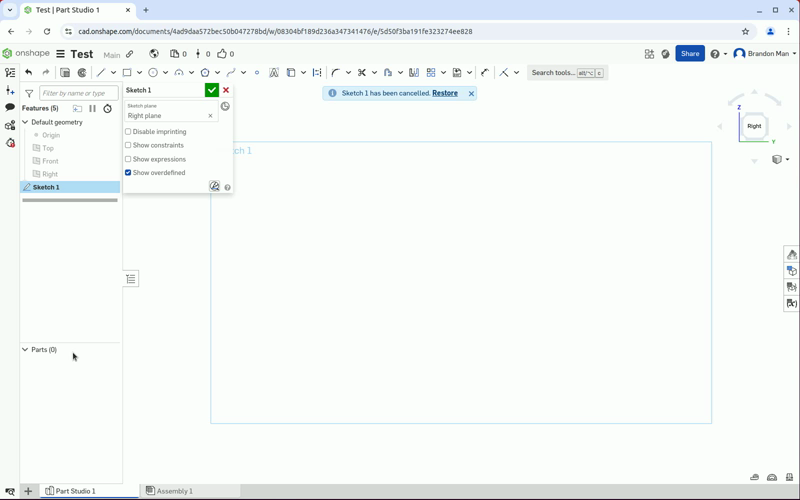
key(y)
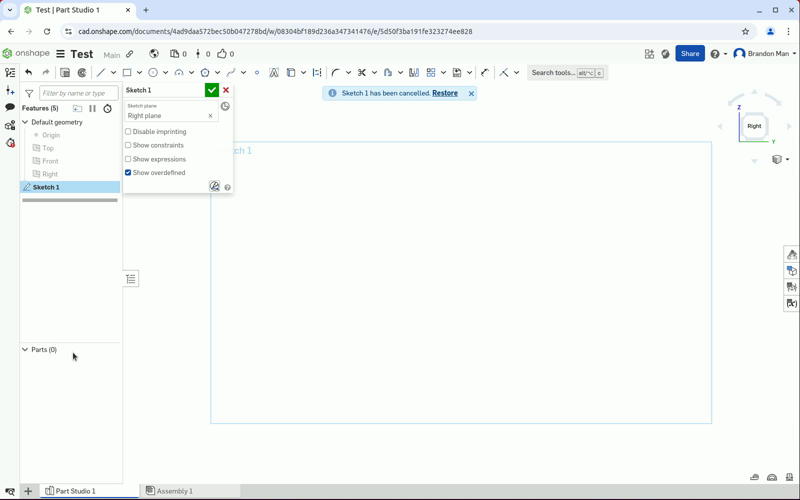
key(l)
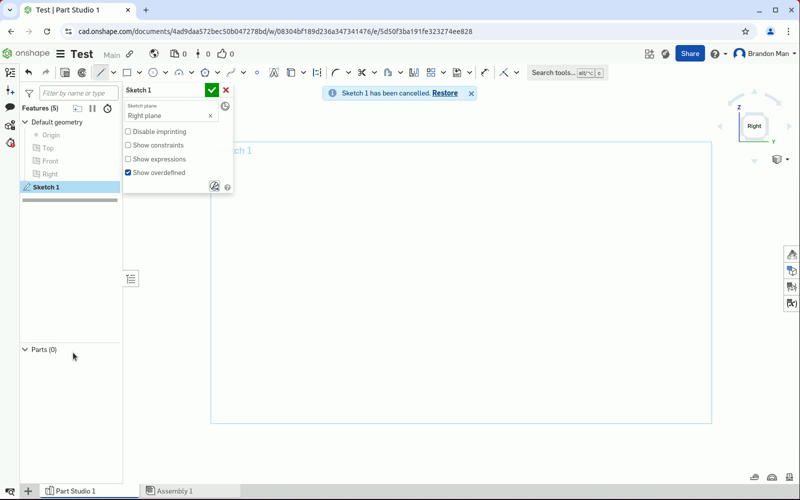
key_down(shift)
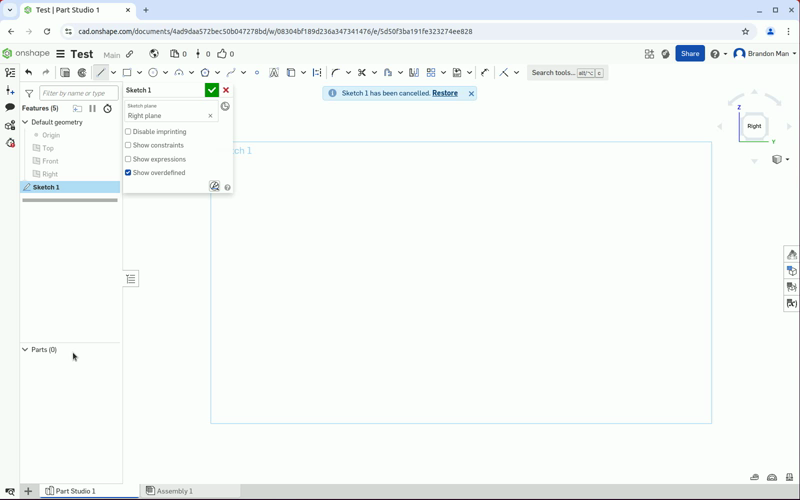
mouse_move(430, 200)
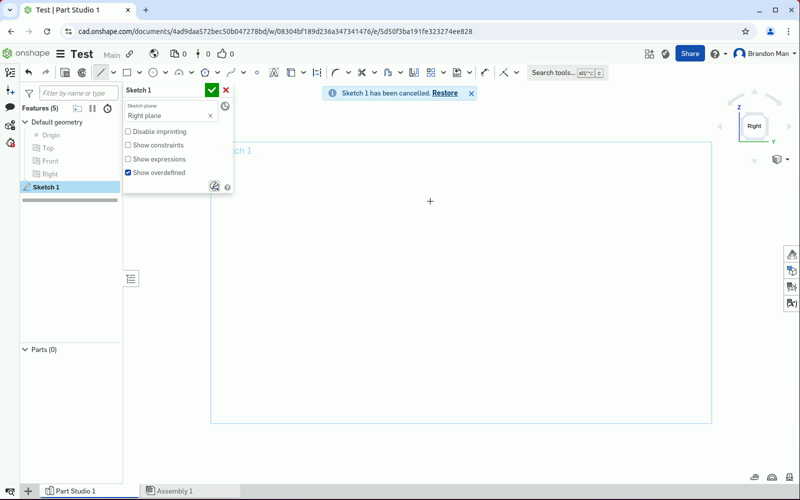
click(430, 200)
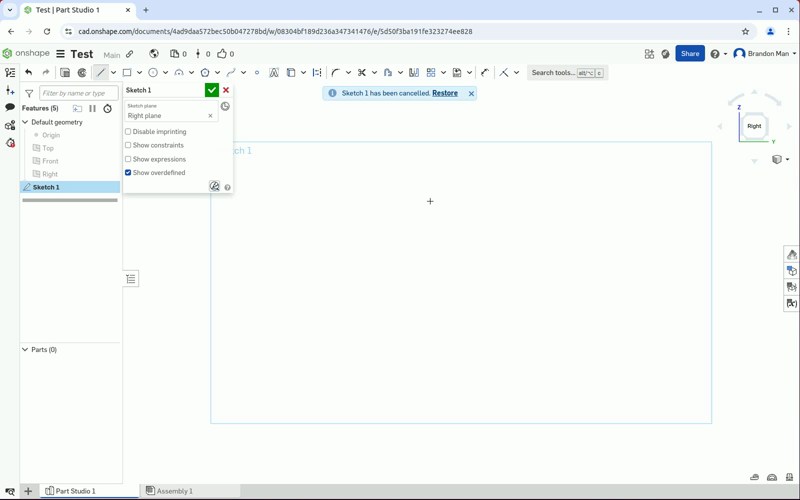
key_up(shift)
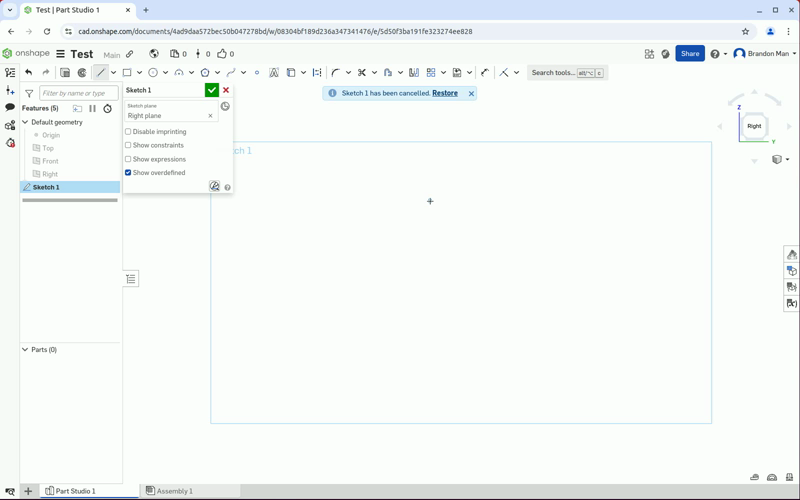
key_down(shift)
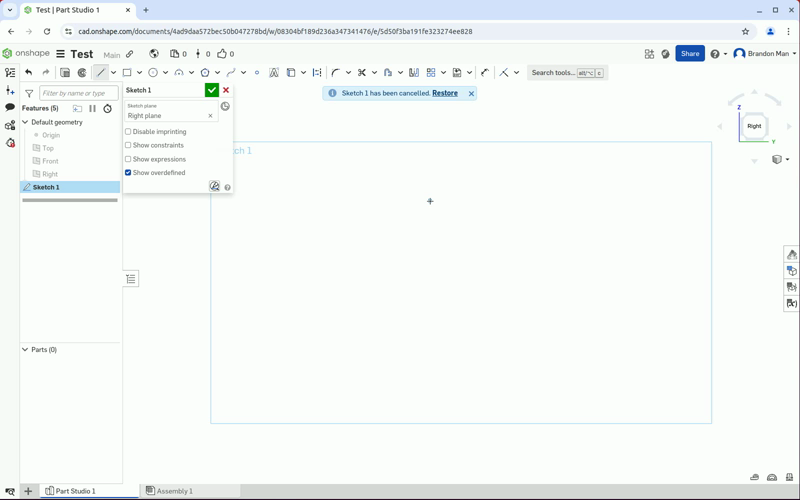
mouse_move(460, 200)
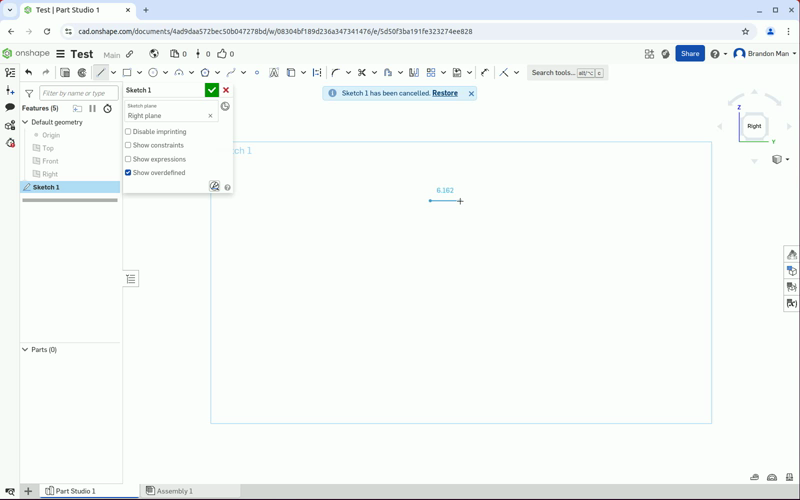
mouse_move(451, 200)
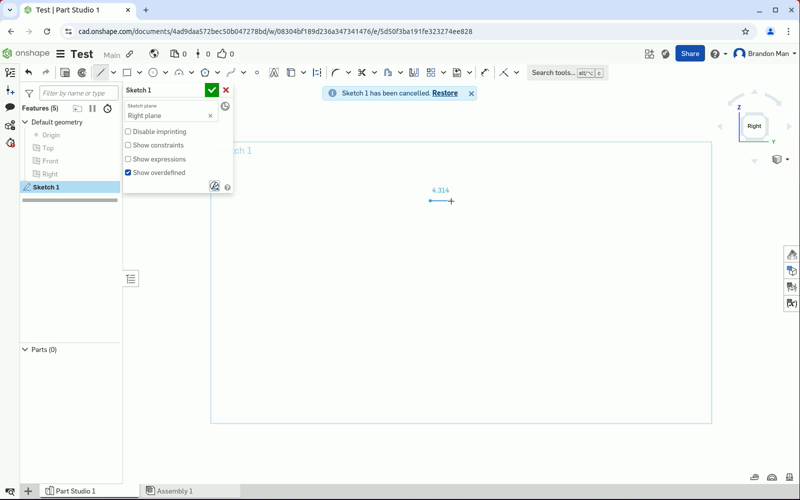
click(451, 200)
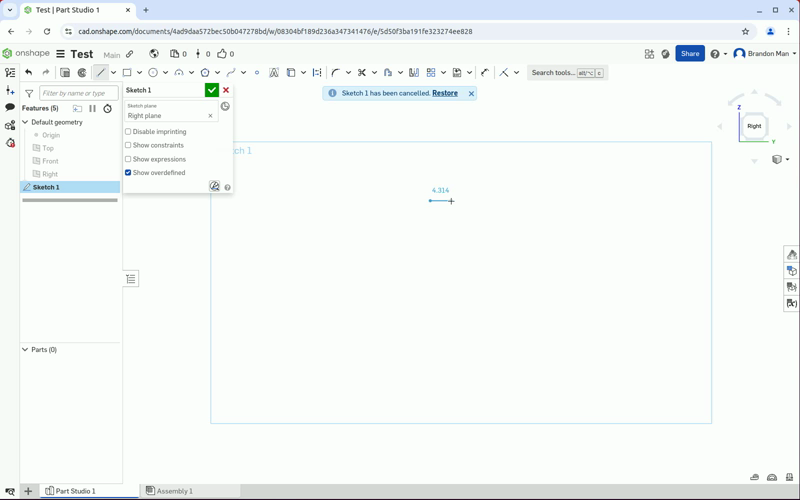
key_up(shift)
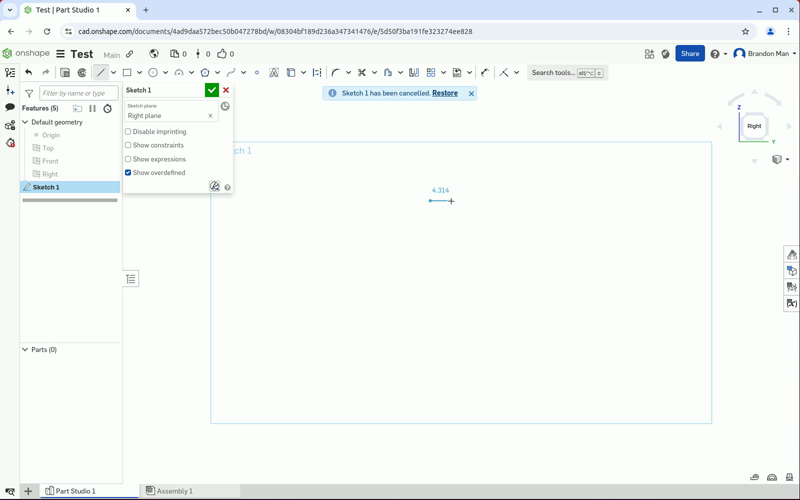
key(esc)
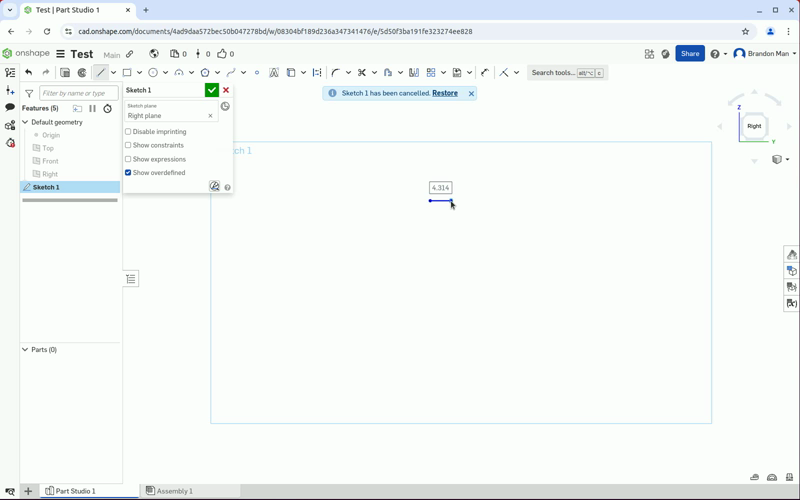
key(a)
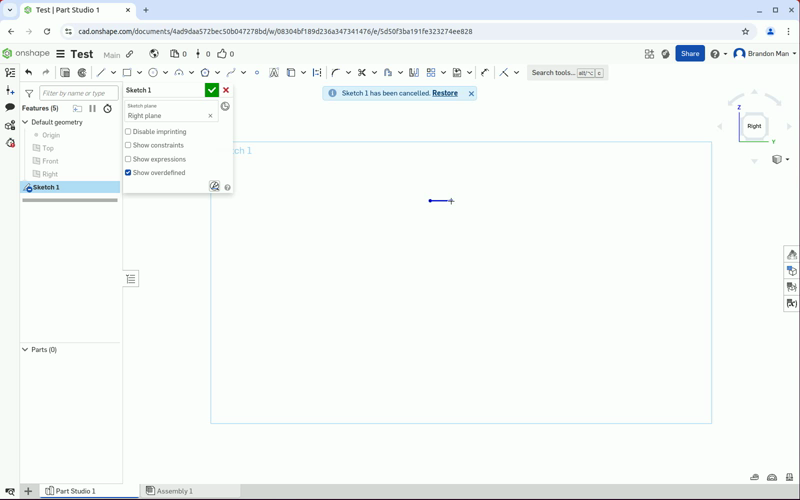
mouse_move(451, 200)
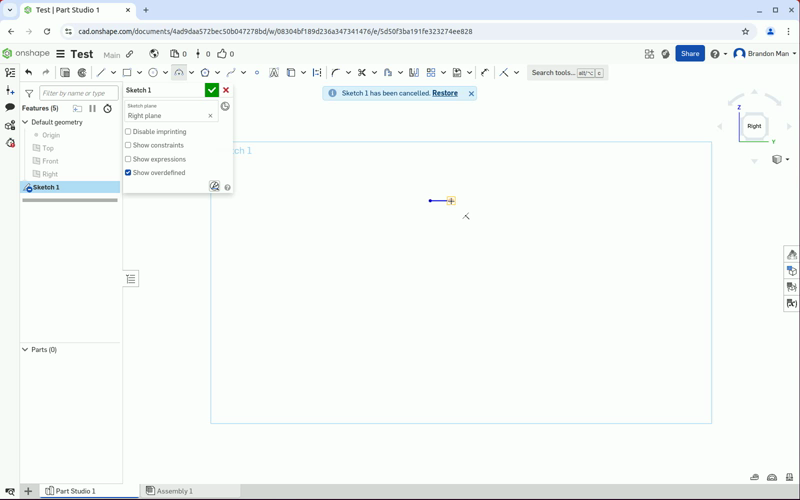
click(451, 200)
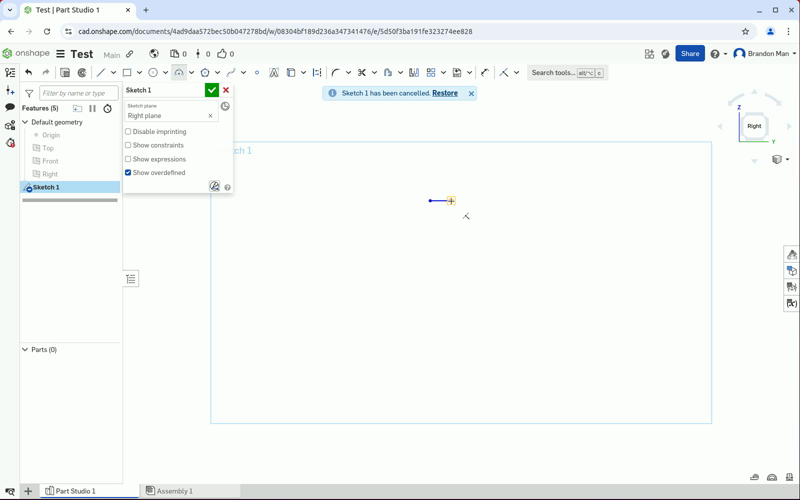
key_down(shift)
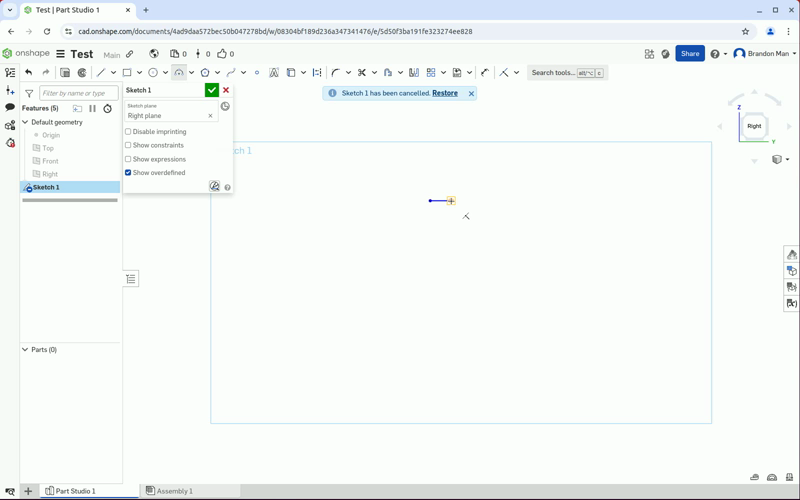
mouse_move(470, 200)
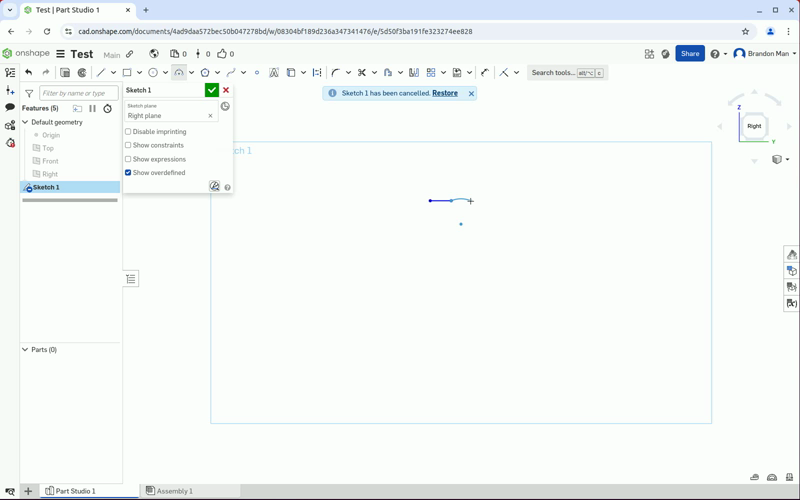
click(470, 200)
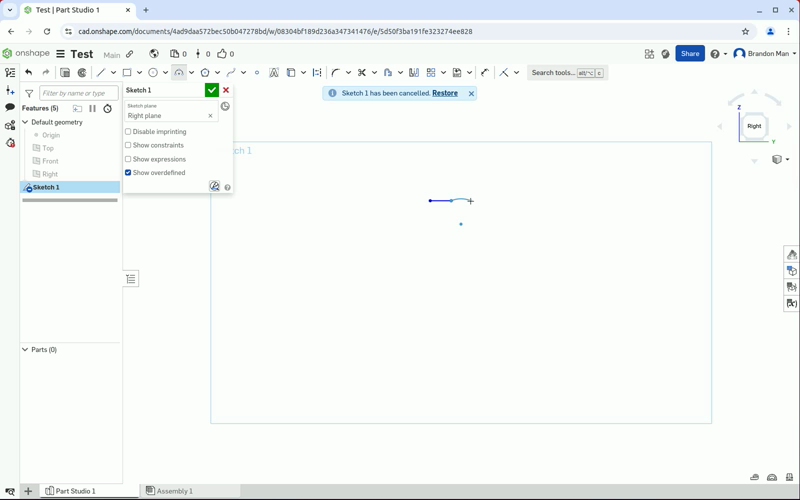
mouse_move(461, 190)
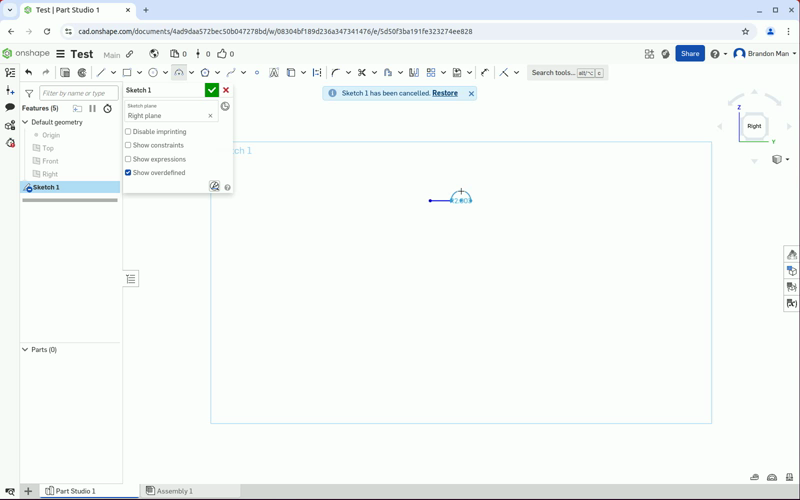
click(461, 190)
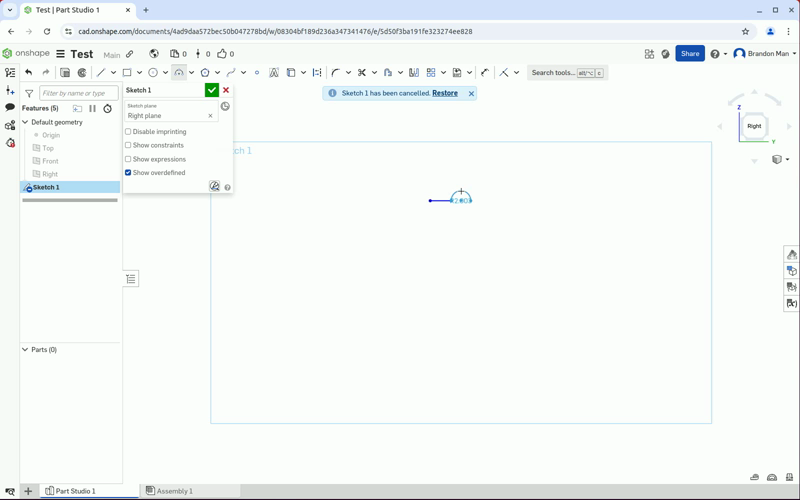
key_up(shift)
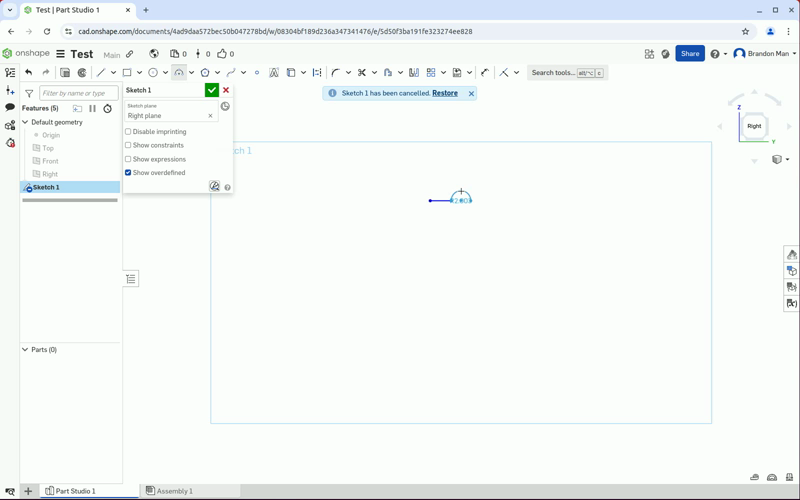
key(esc)
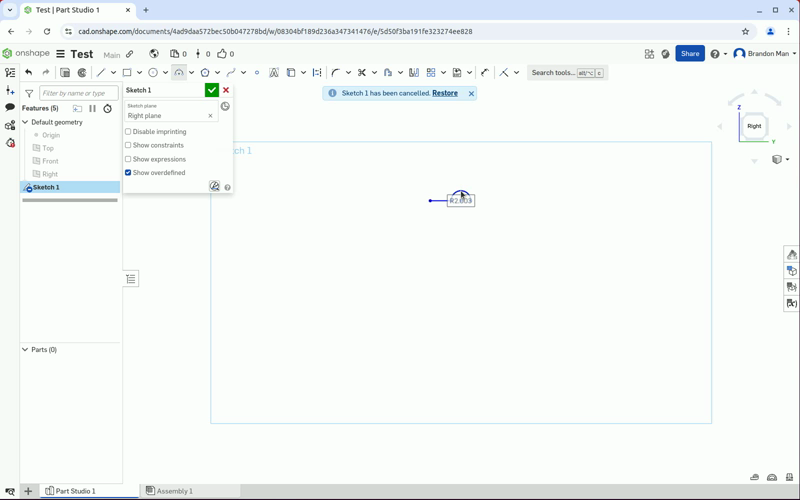
key(l)
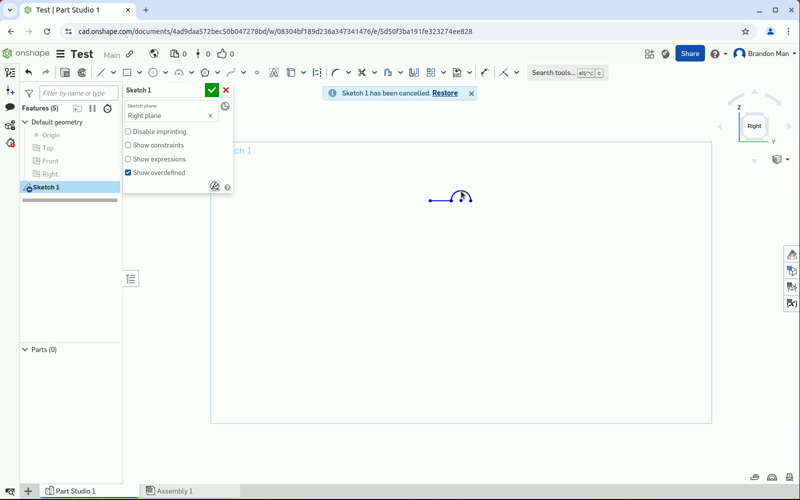
mouse_move(470, 200)
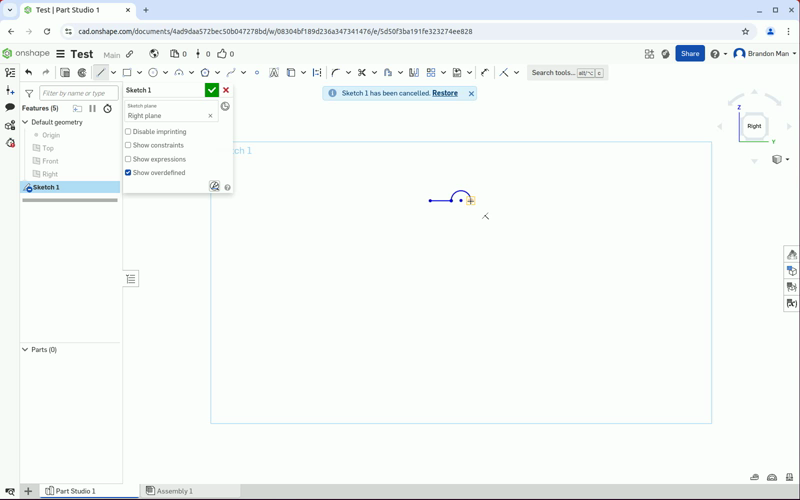
click(470, 200)
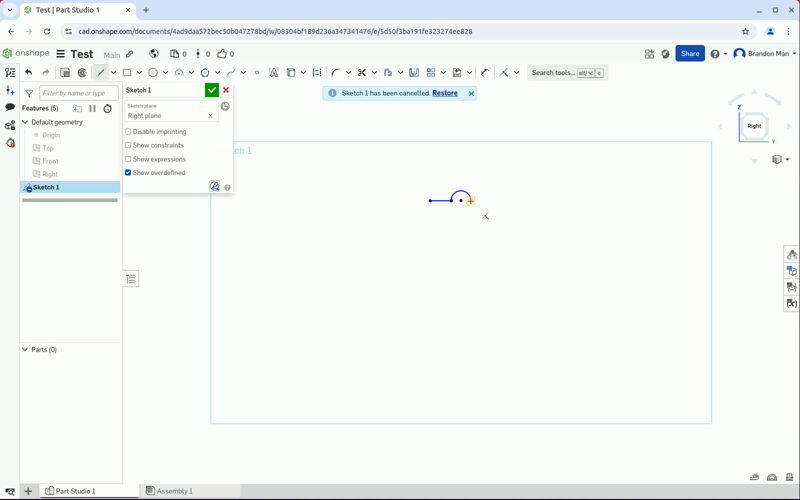
key_down(shift)
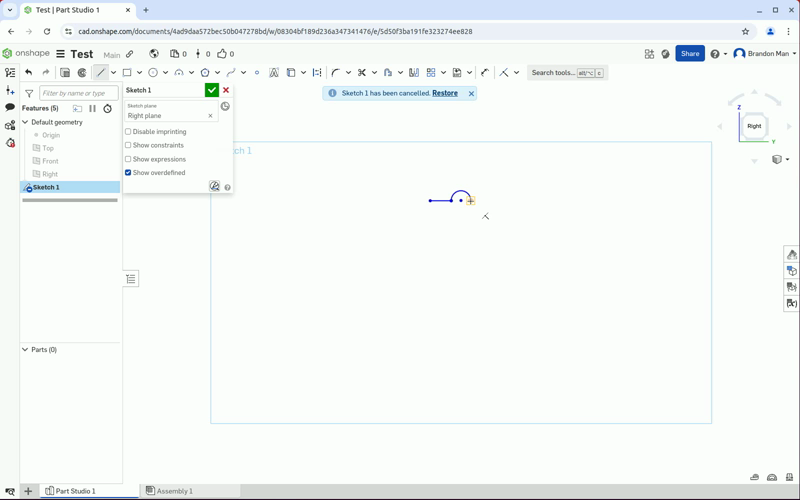
mouse_move(501, 200)
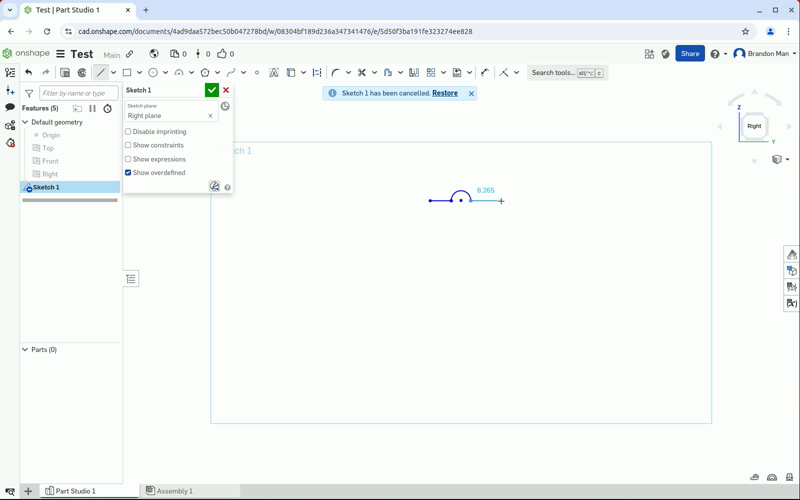
mouse_move(491, 200)
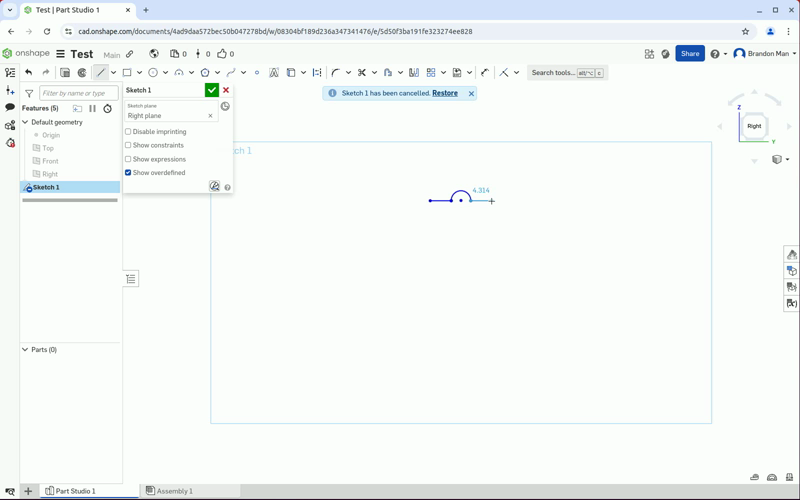
click(491, 200)
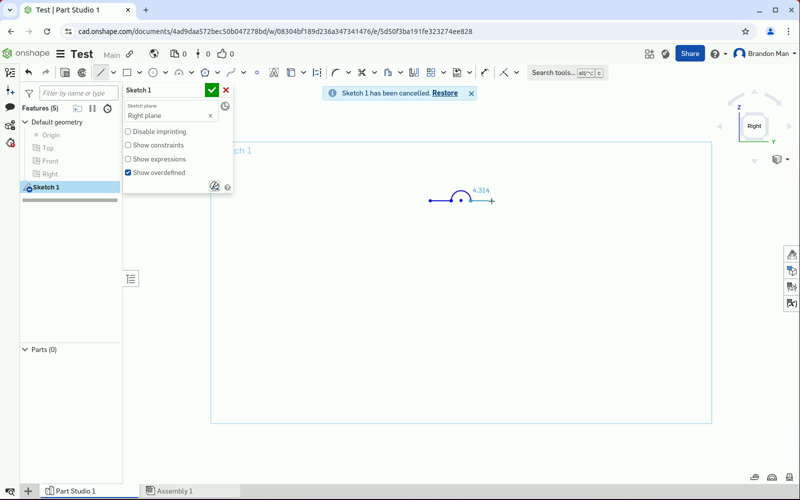
key_up(shift)
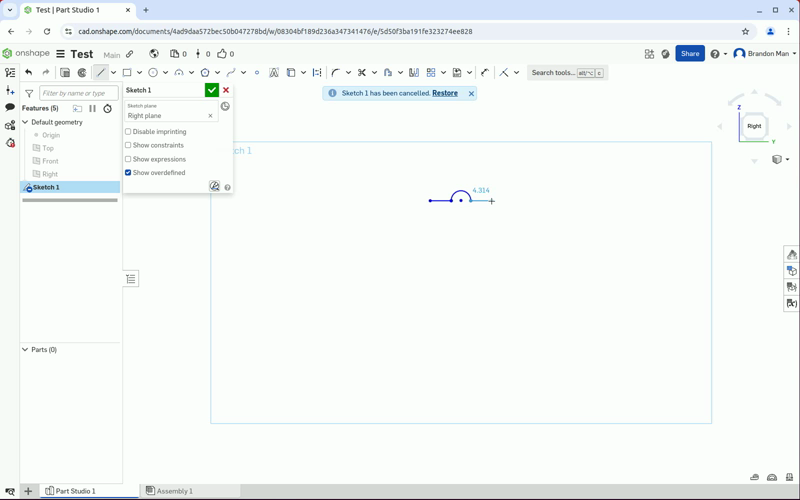
key(esc)
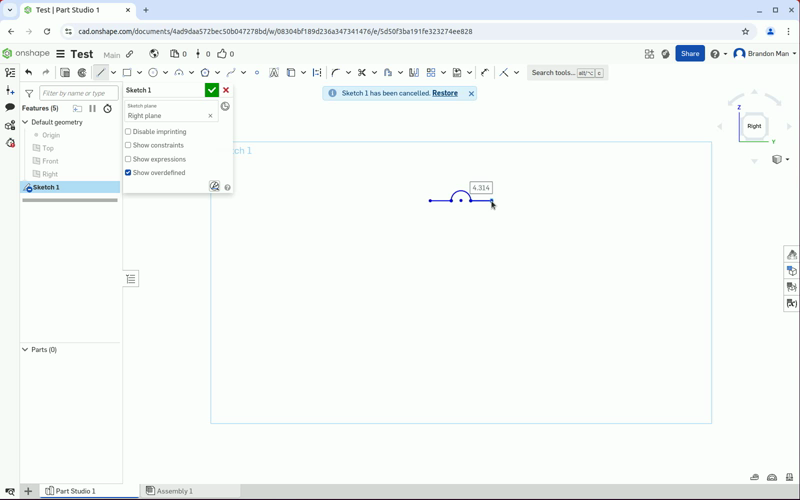
key(a)
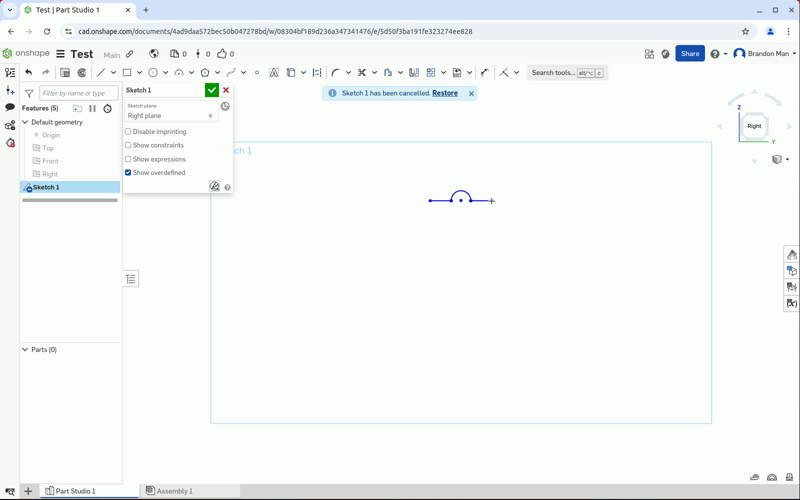
mouse_move(491, 200)
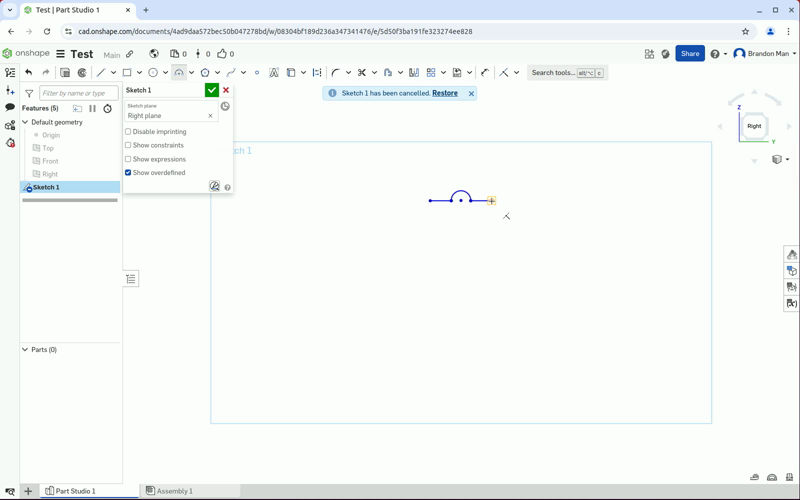
click(491, 200)
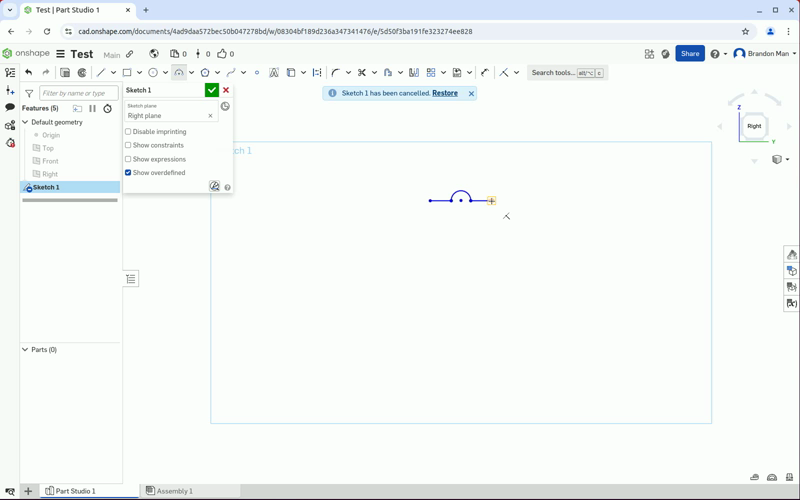
mouse_move(430, 200)
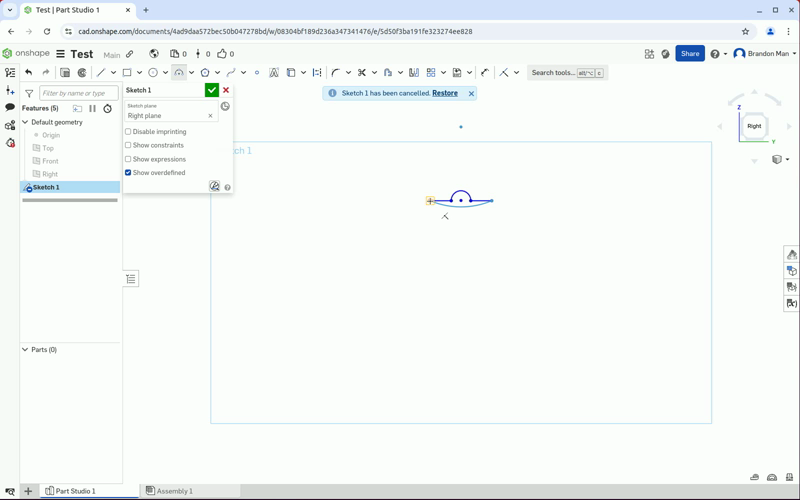
click(430, 200)
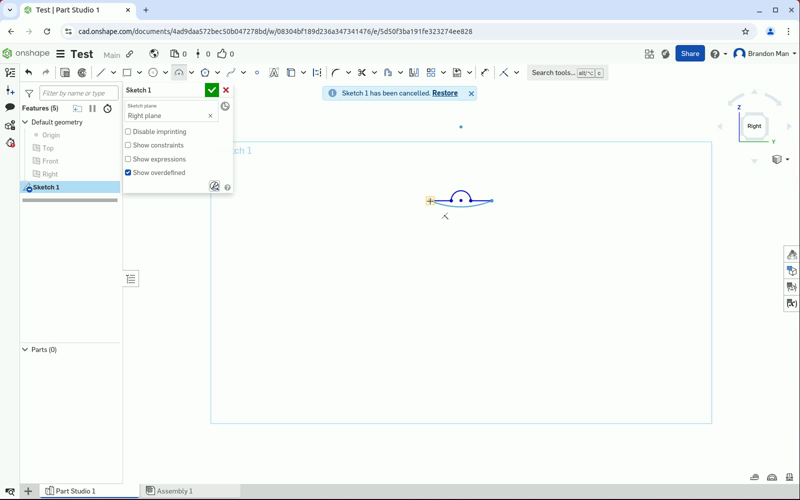
key_down(shift)
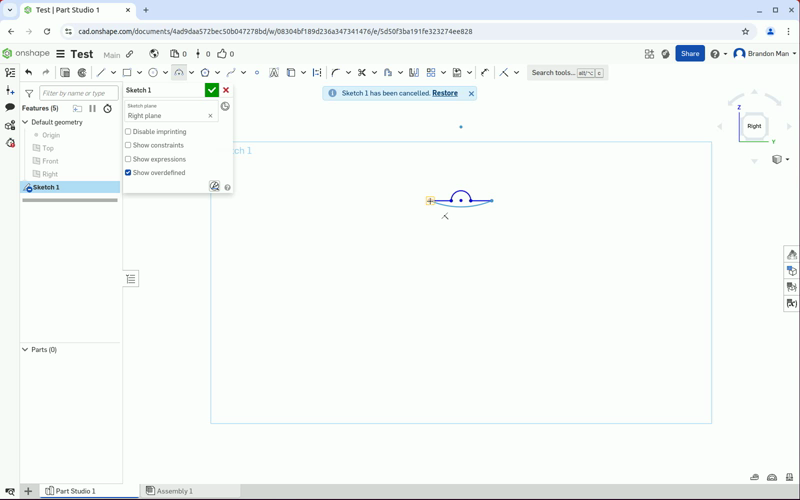
mouse_move(461, 170)
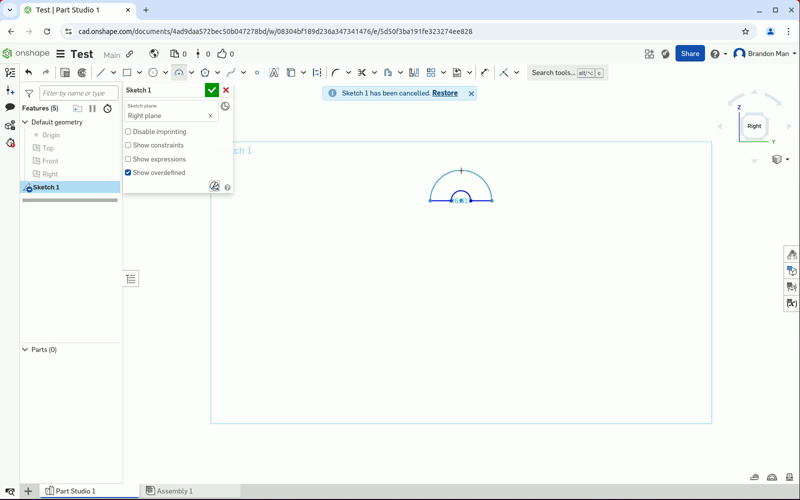
click(461, 170)
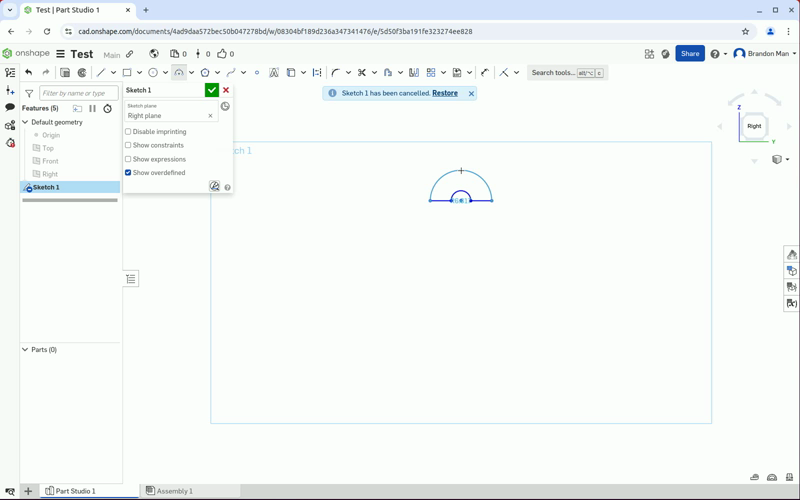
key_up(shift)
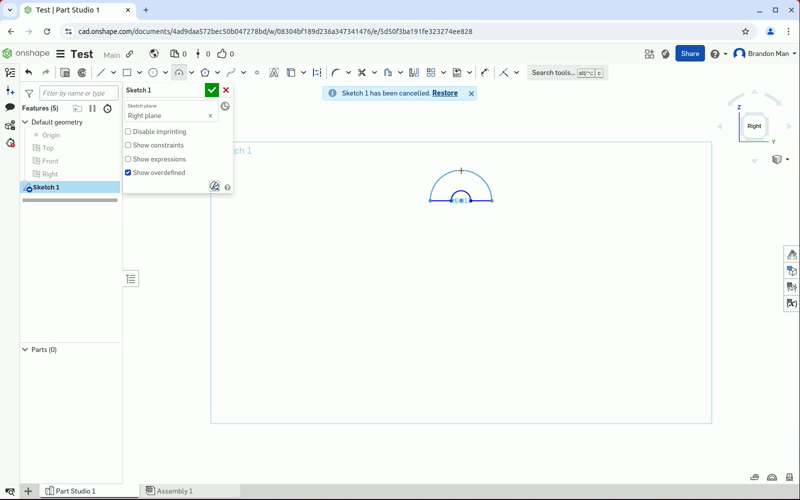
key(esc)
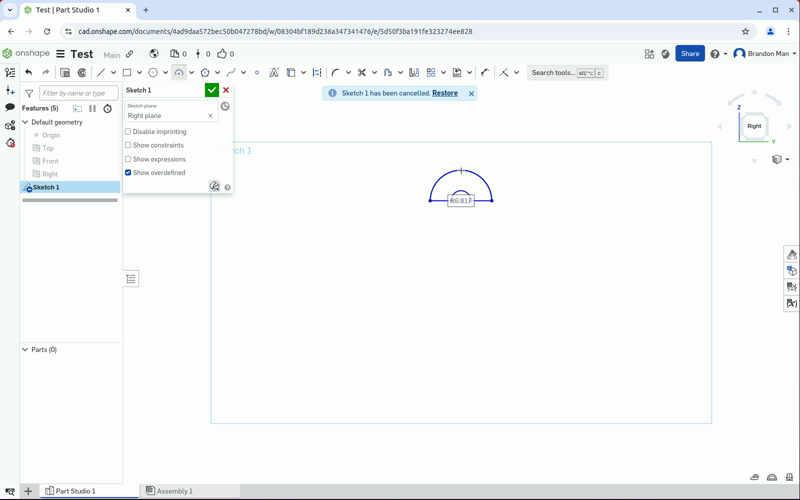
mouse_move(476, 181)
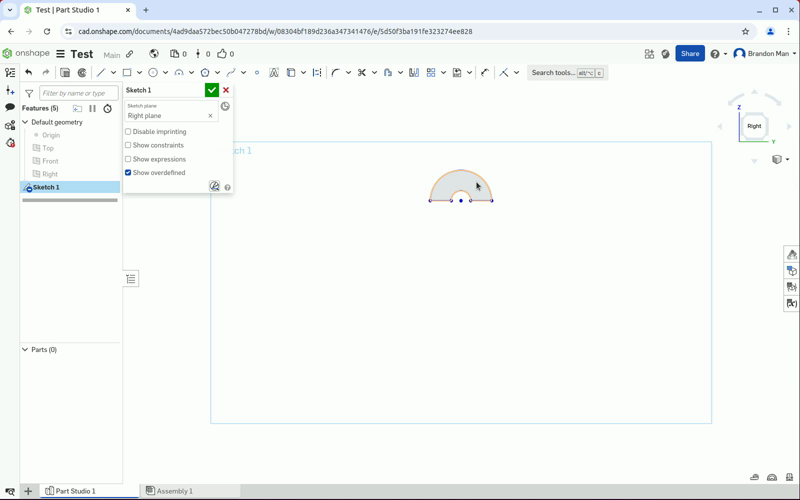
scroll(6)
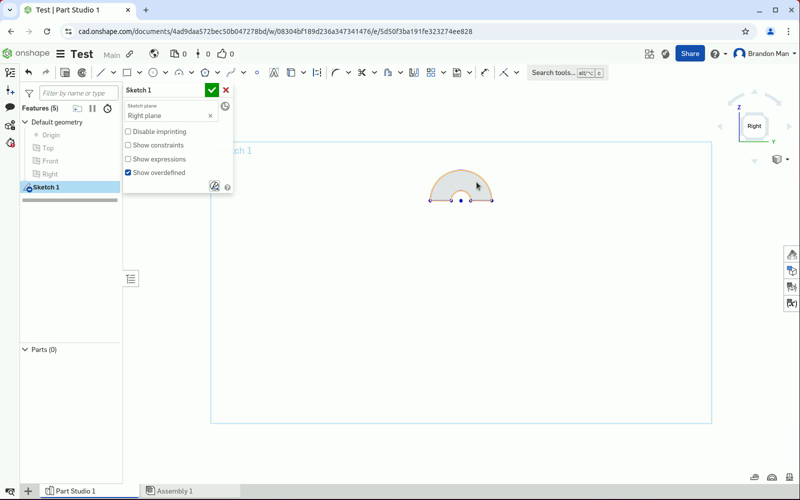
scroll(6)
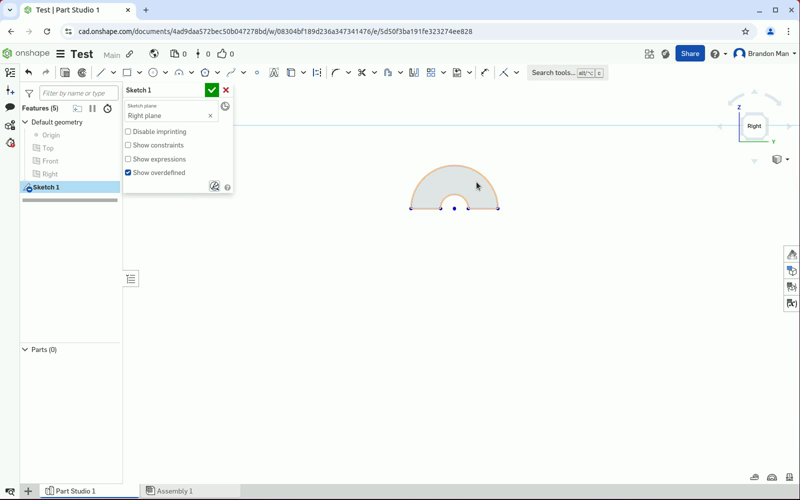
scroll(6)
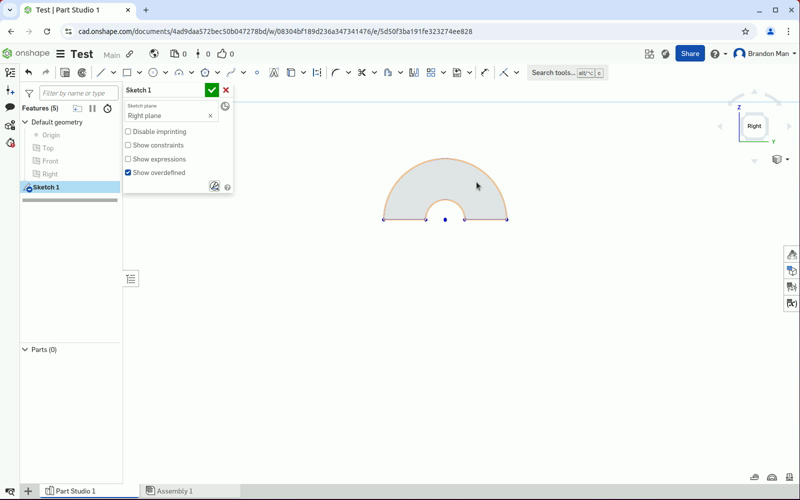
scroll(6)
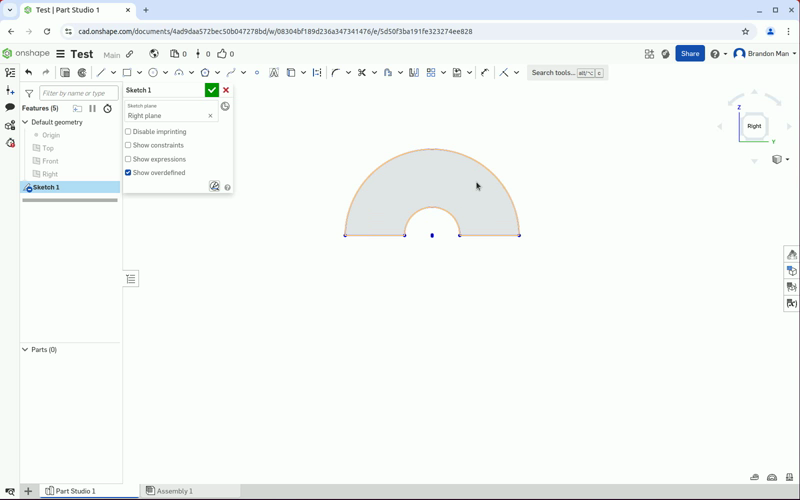
scroll(6)
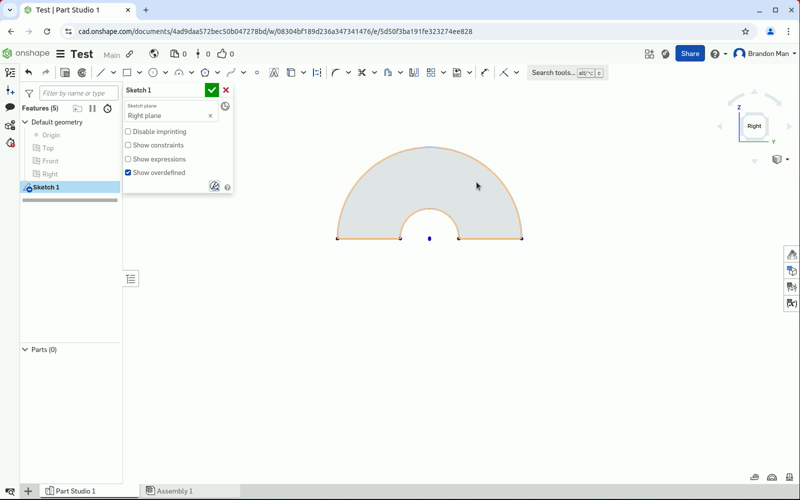
scroll(6)
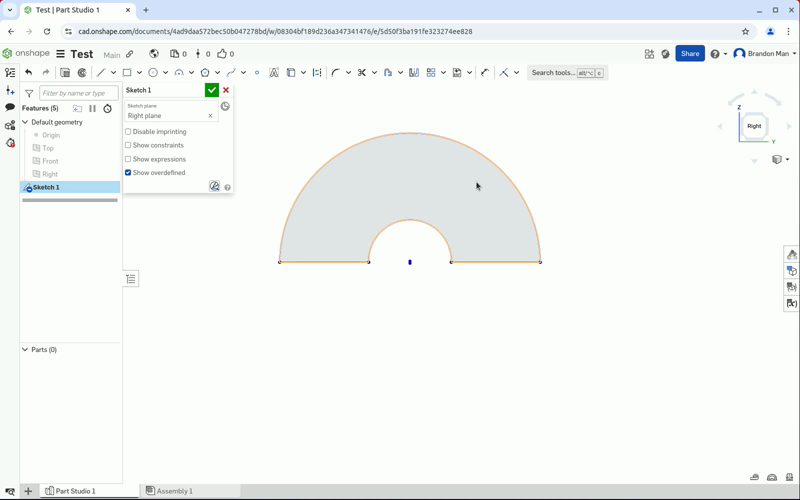
scroll(6)
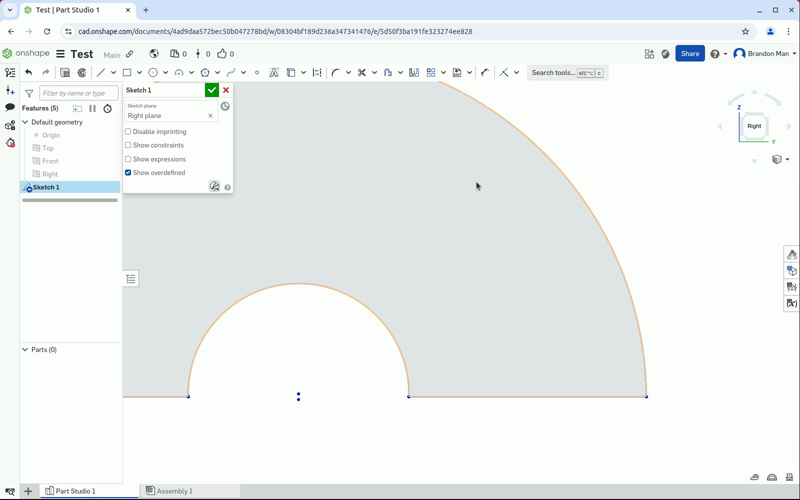
click(476, 181)
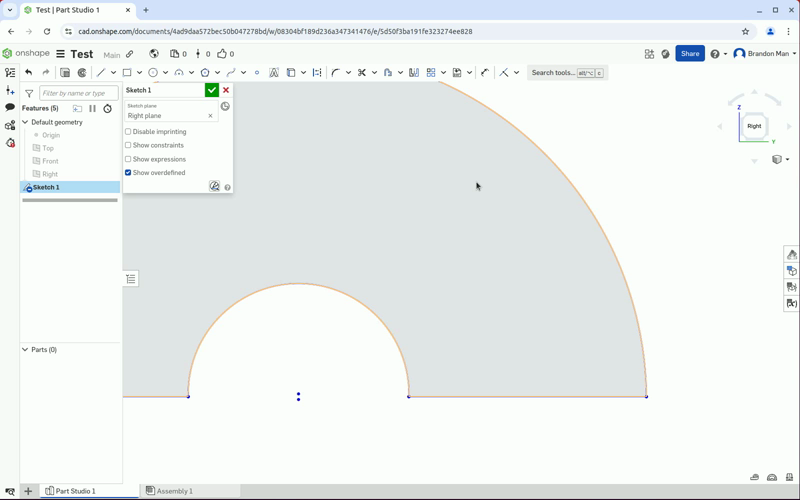
scroll(-6)
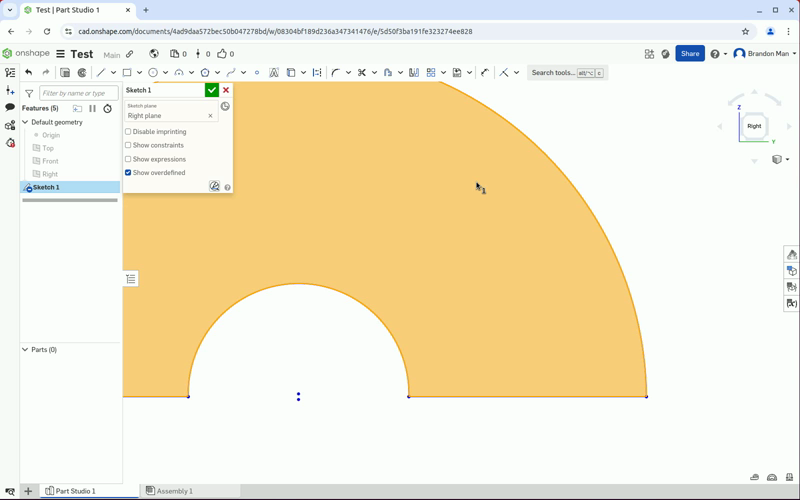
scroll(-6)
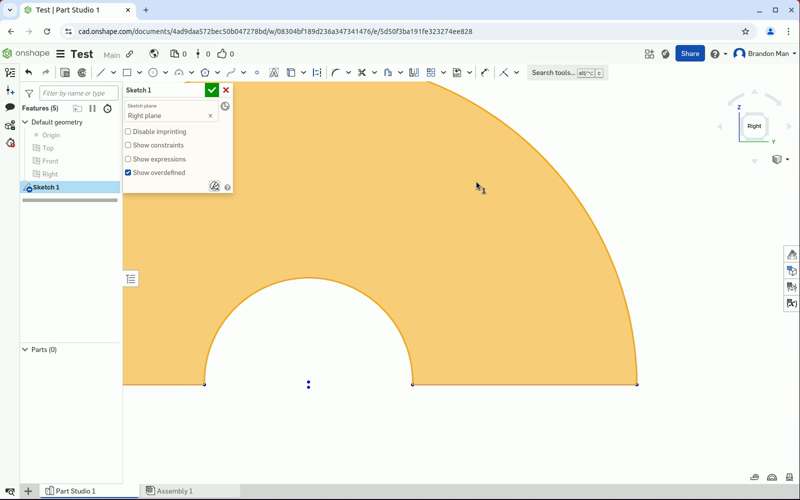
scroll(-6)
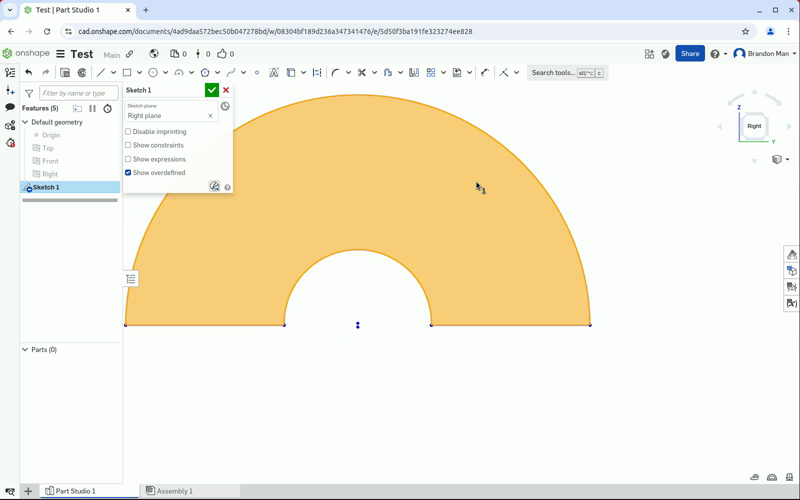
scroll(-6)
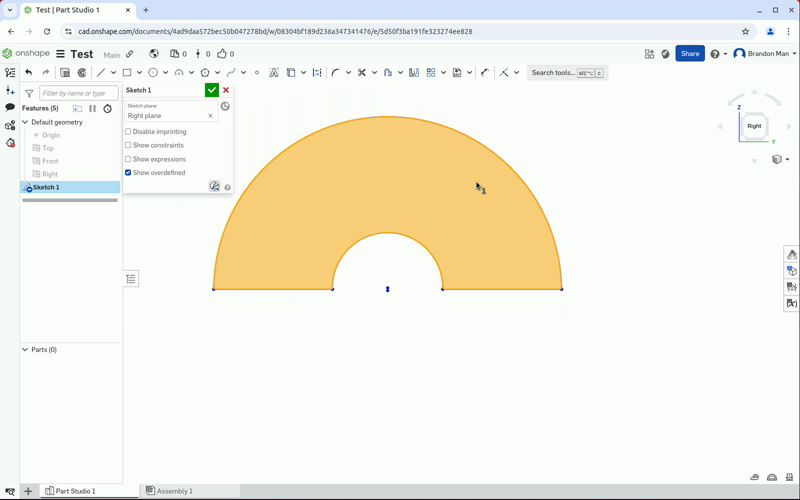
scroll(-6)
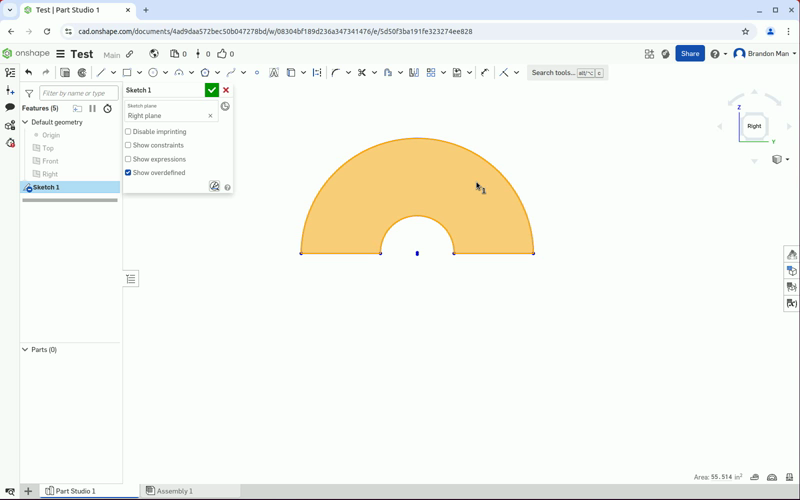
scroll(-6)
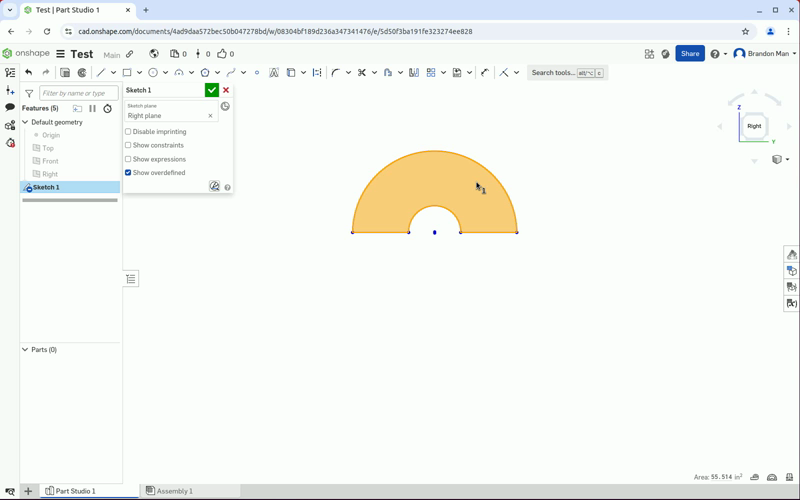
scroll(-6)
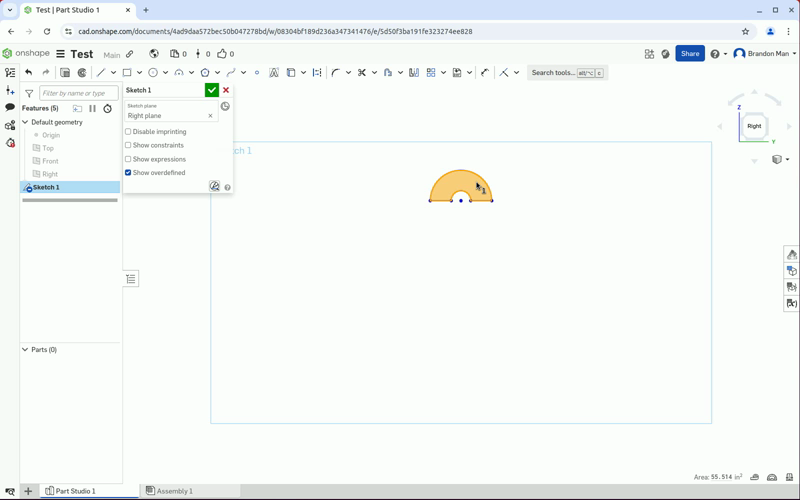
mouse_move(73, 352)
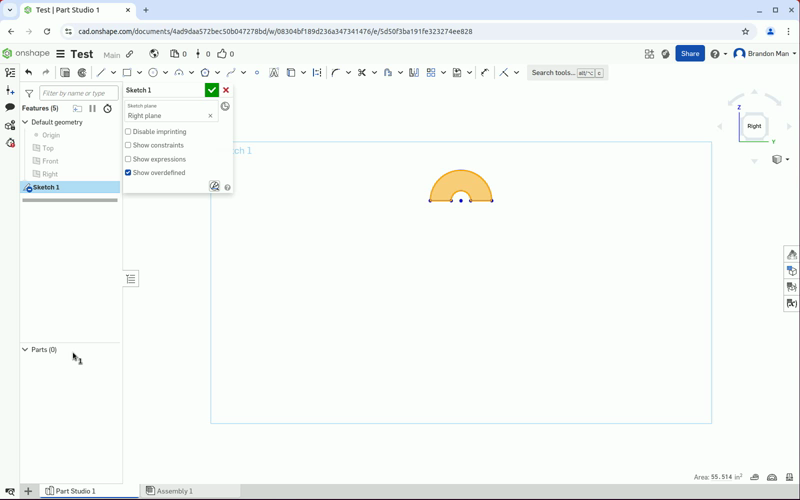
key(shift+y)
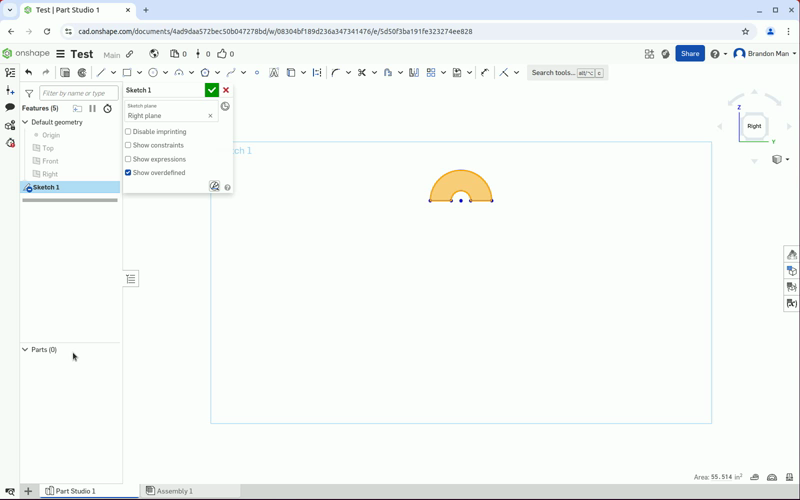
key(shift+e)
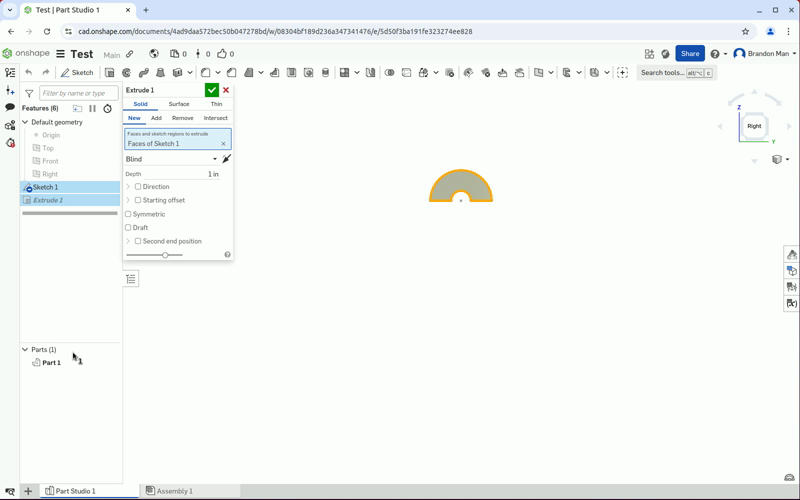
mouse_move(143, 106)
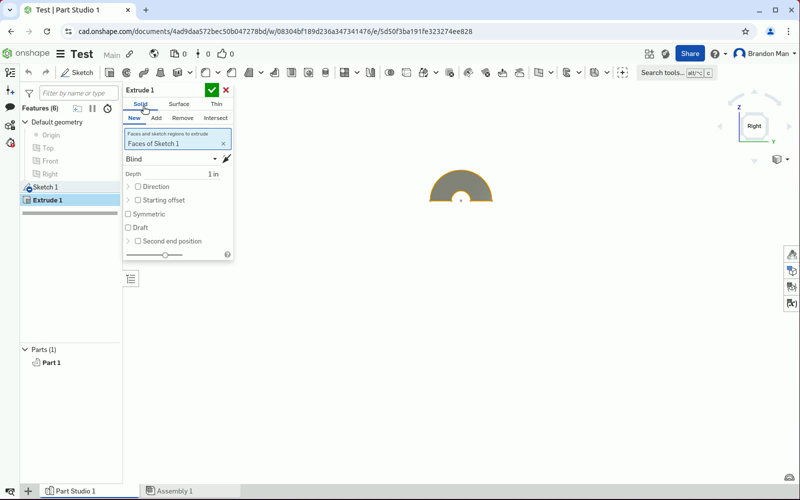
click(143, 106)
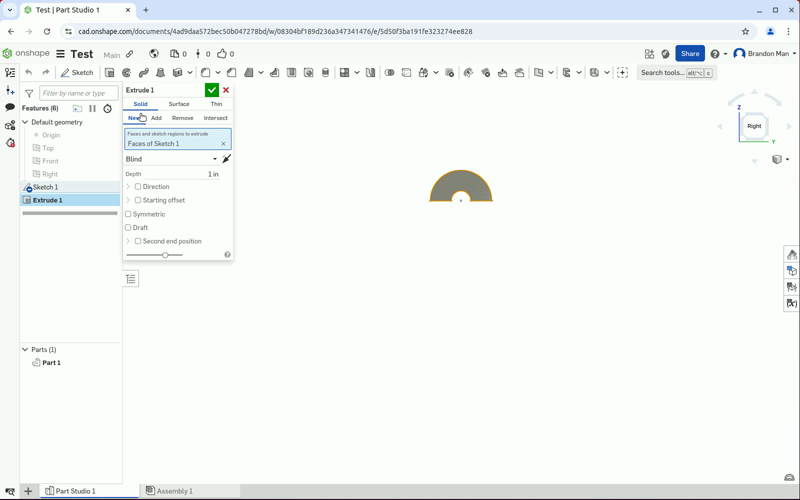
mouse_move(137, 120)
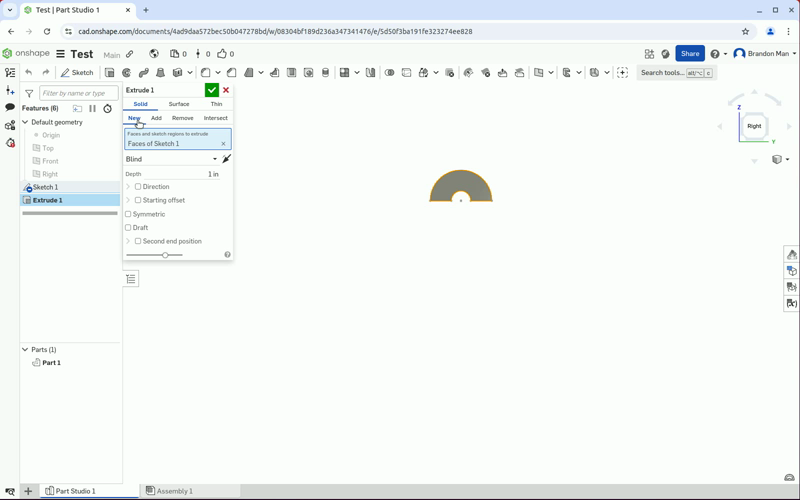
click(137, 120)
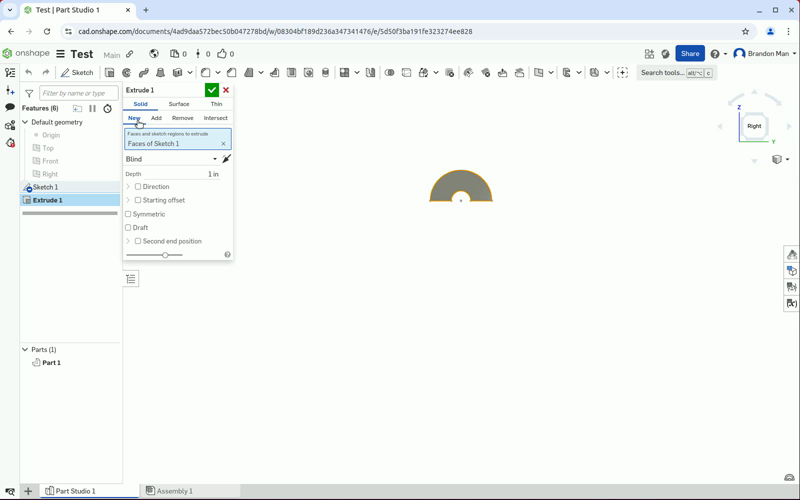
key(tab, 4)
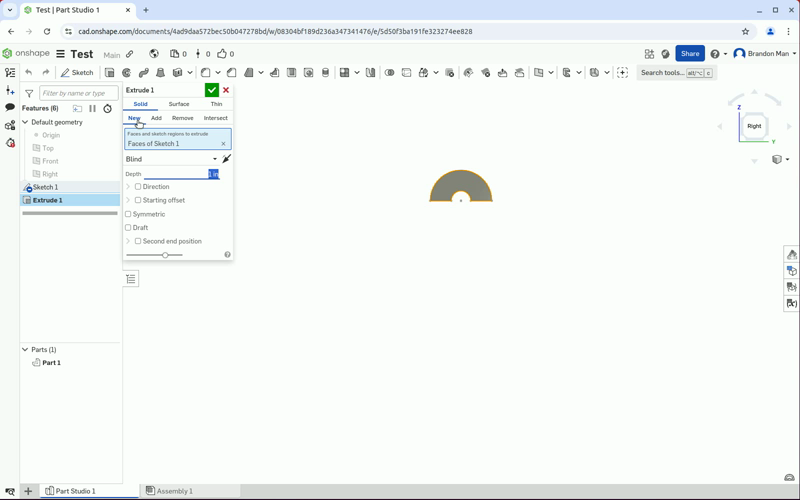
text(4.092)
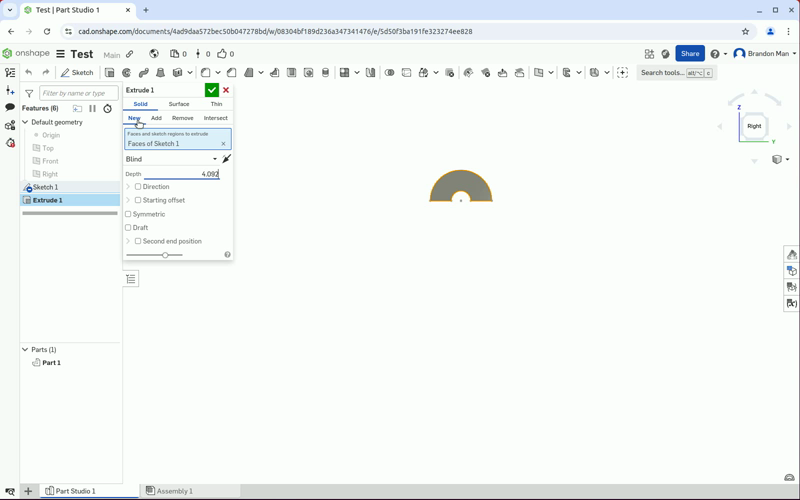
key(enter)
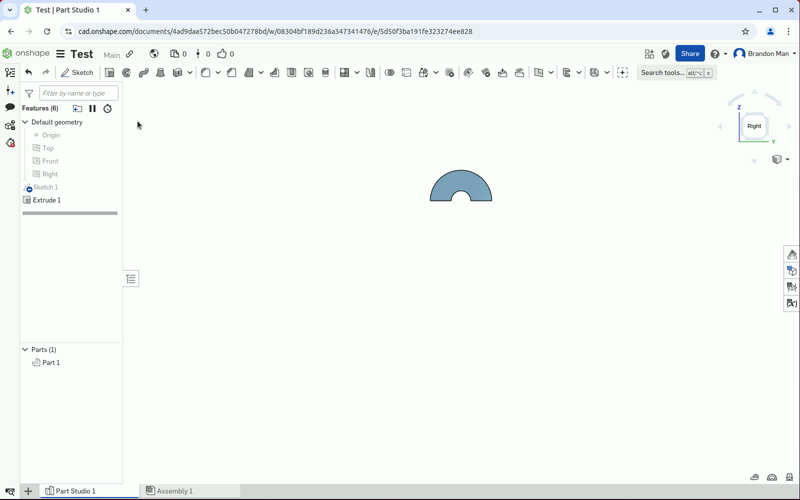
key(shift+h)
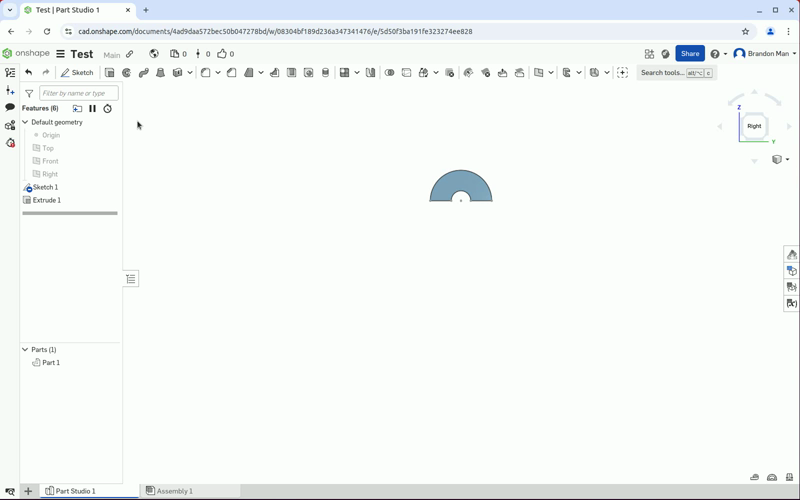
key(shift+h)
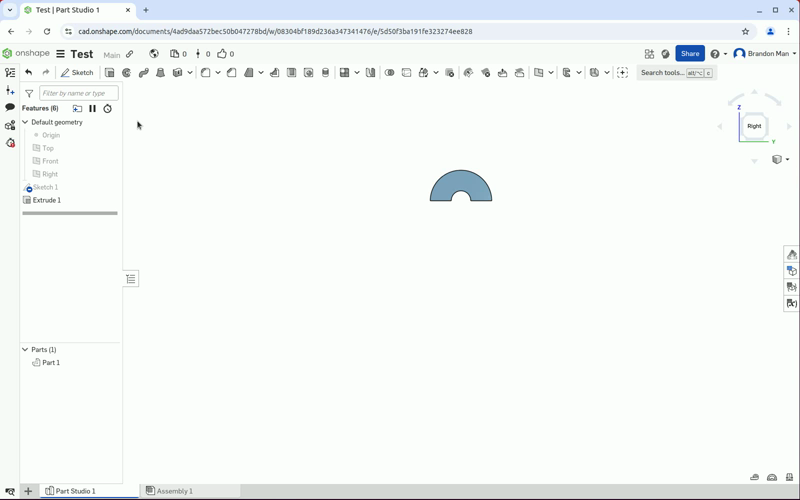
mouse_move(73, 189)
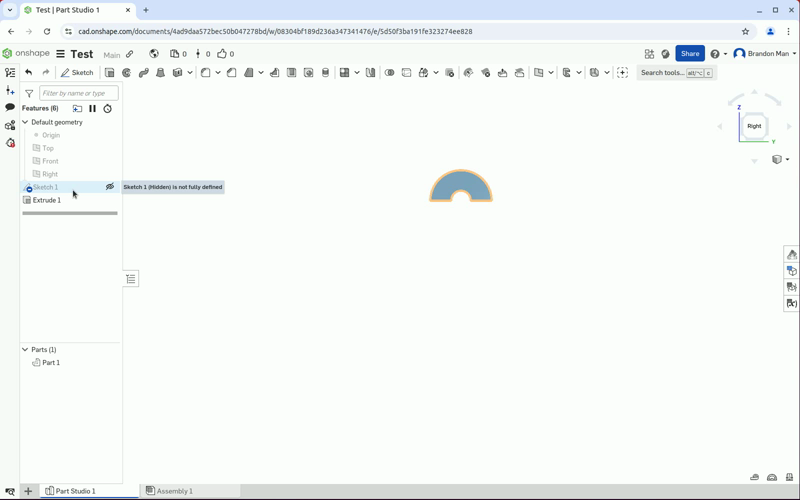
click(73, 189)
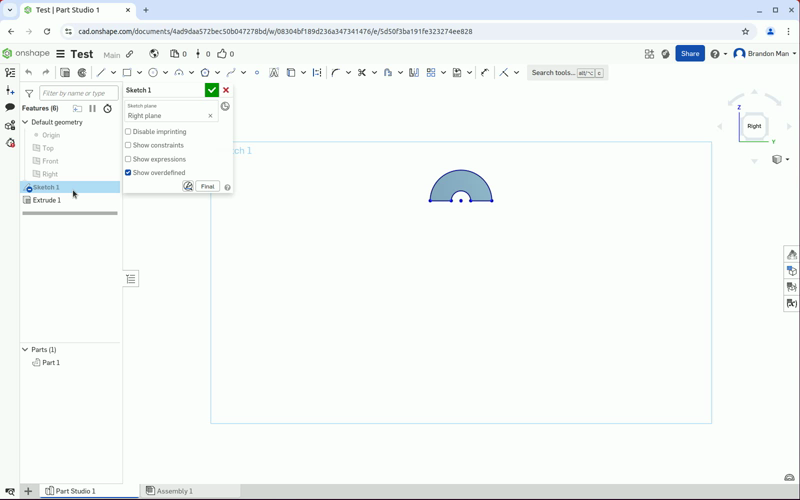
mouse_move(229, 92)
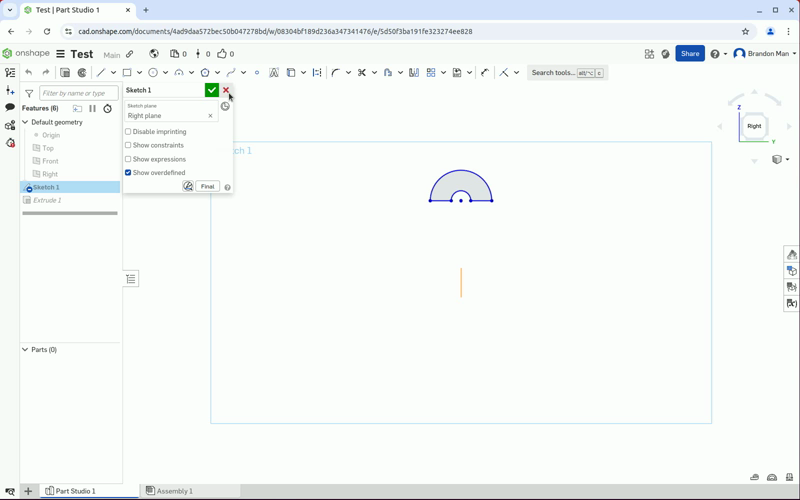
click(229, 92)
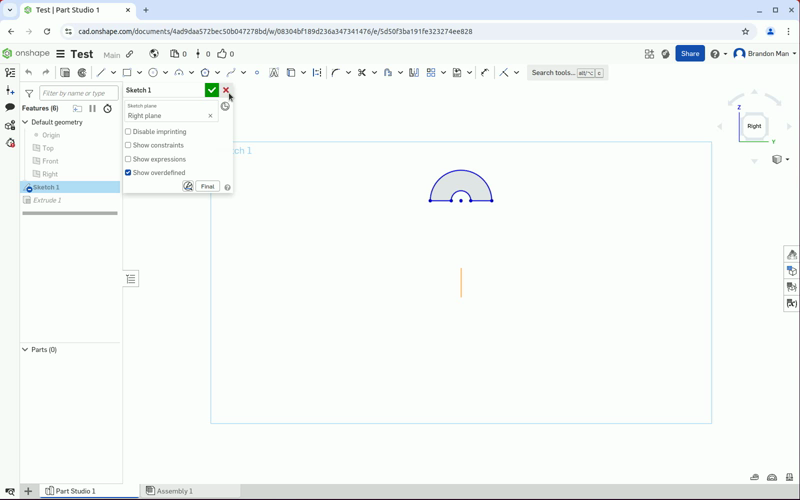
key(shift+s)
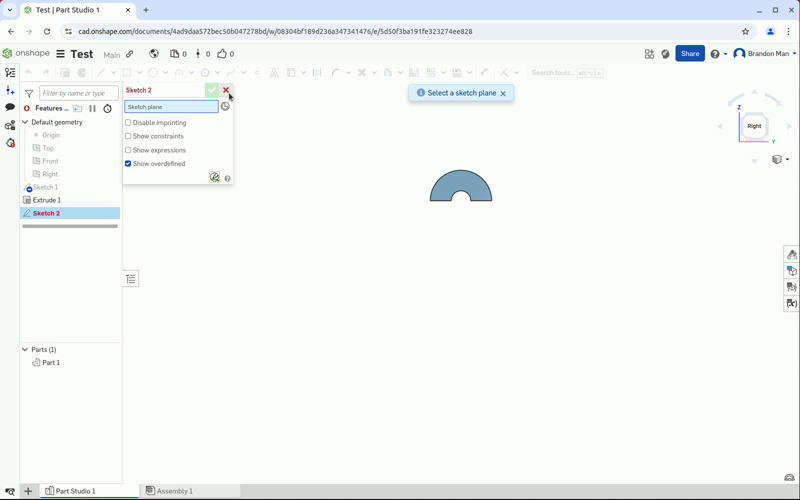
mouse_move(73, 176)
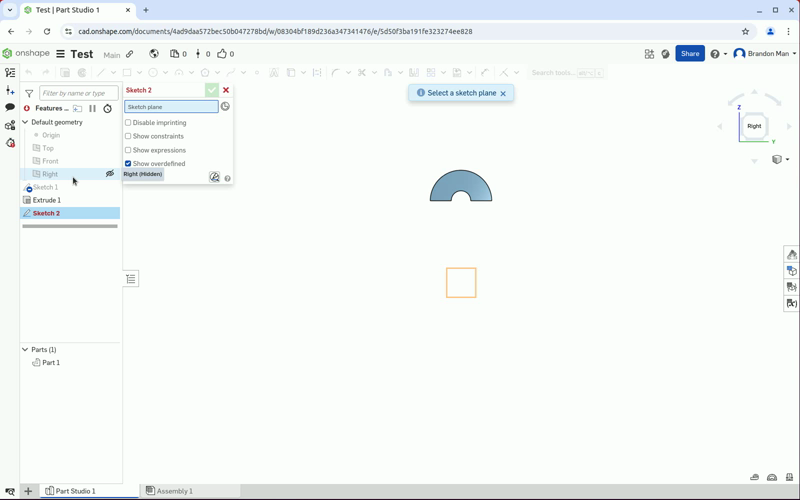
click(73, 176)
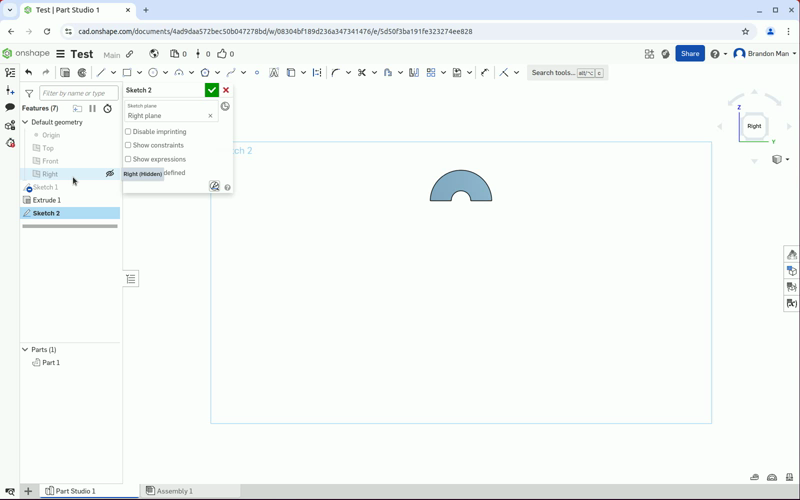
mouse_move(73, 352)
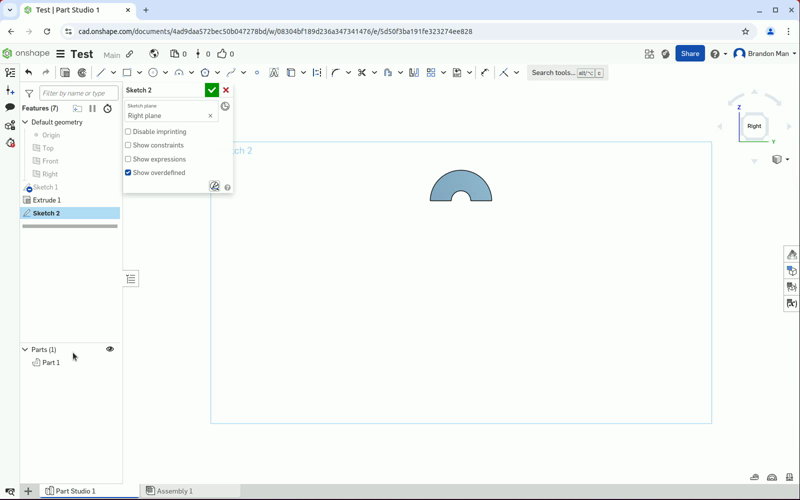
key(y)
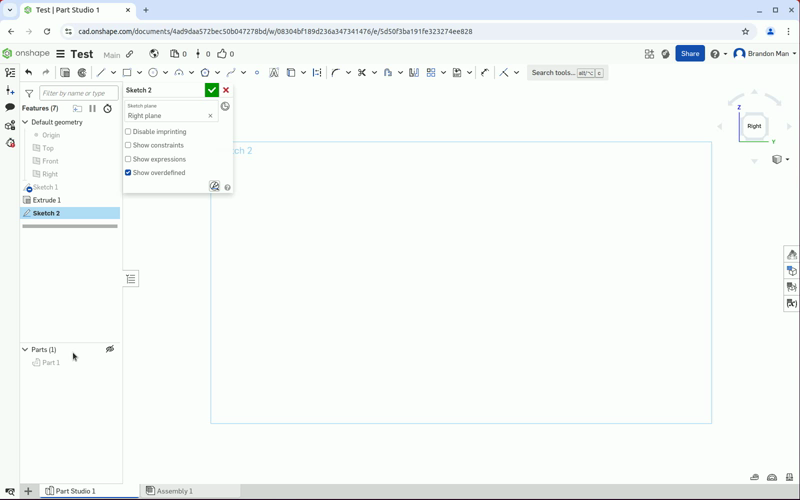
key(a)
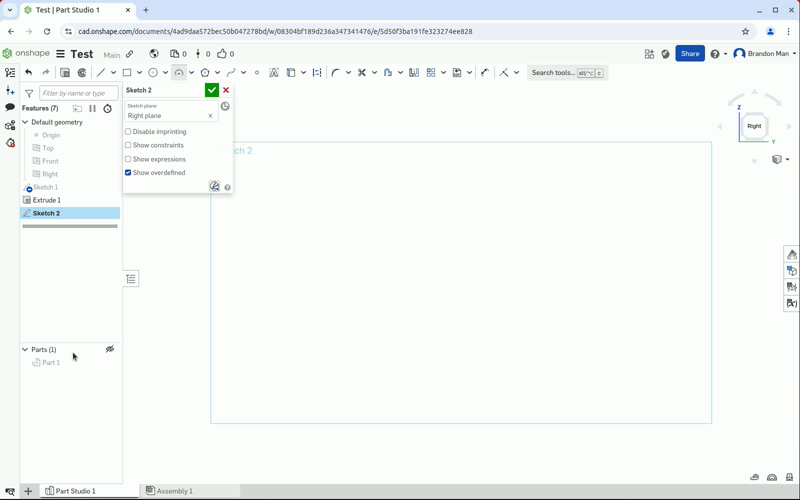
key_down(shift)
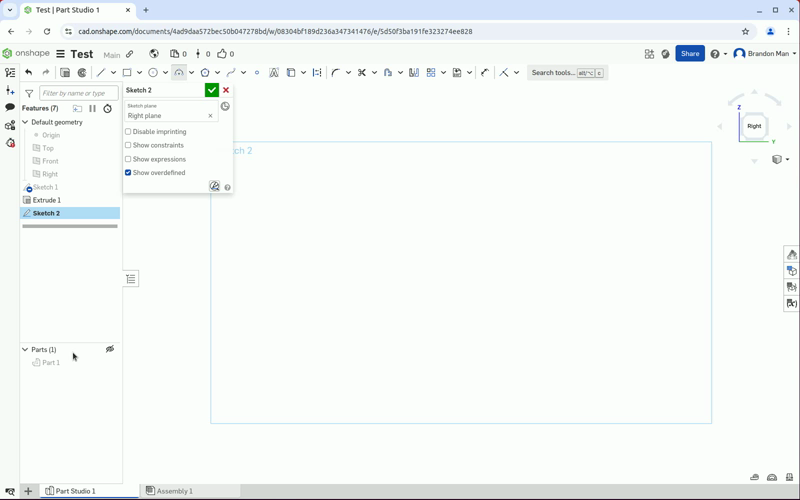
mouse_move(430, 282)
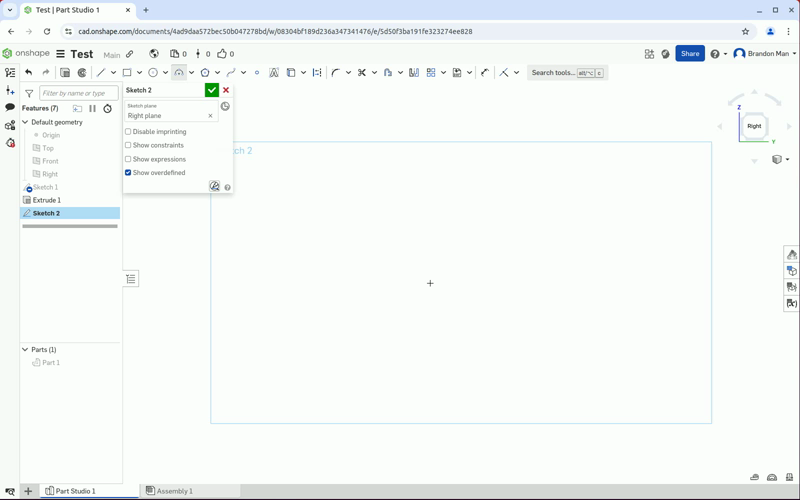
click(430, 282)
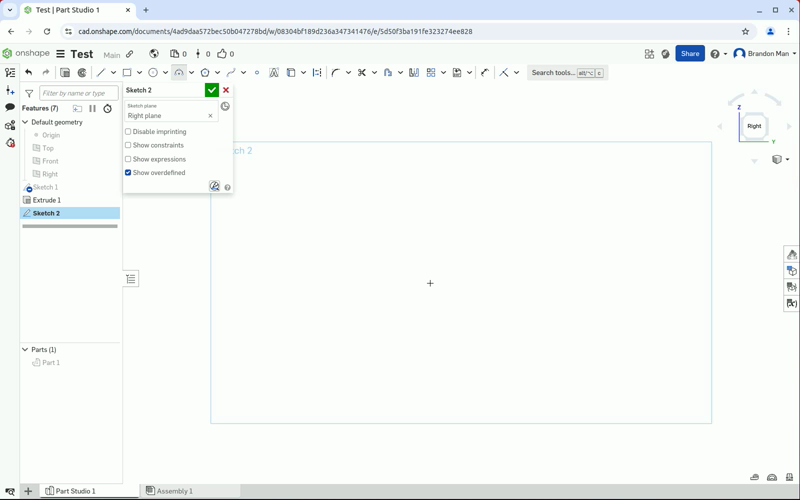
key_up(shift)
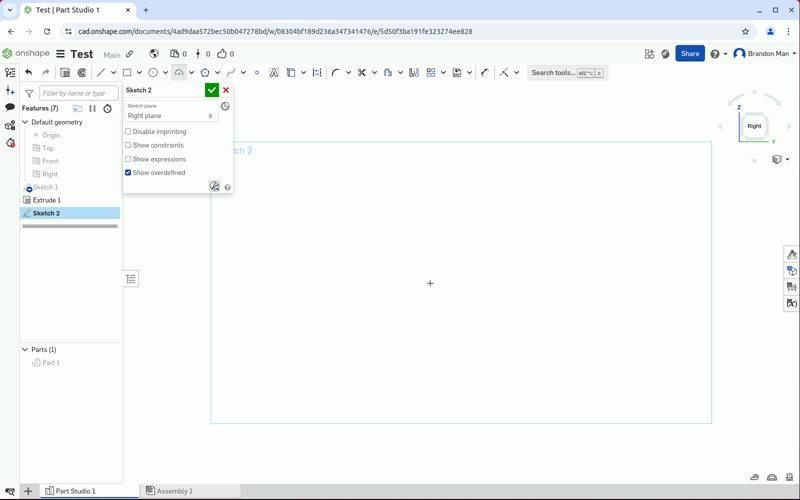
key_down(shift)
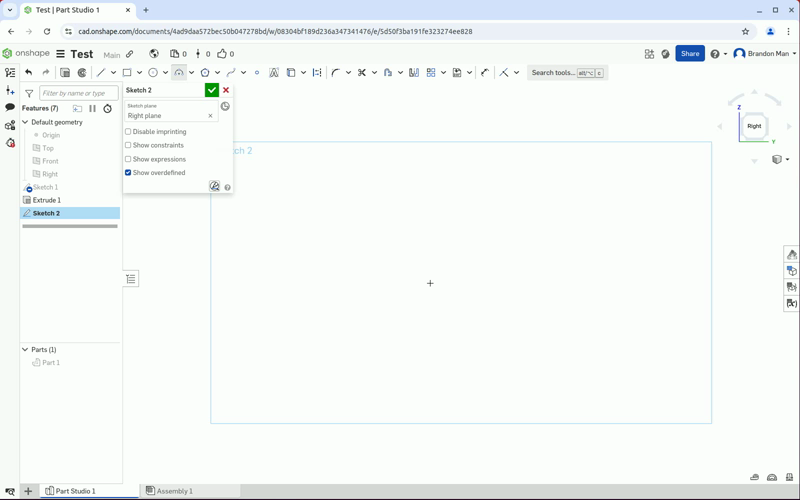
mouse_move(492, 282)
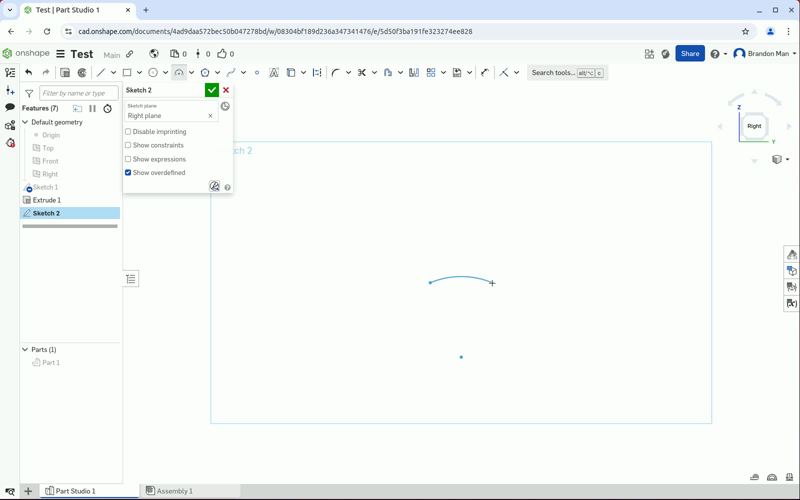
click(492, 282)
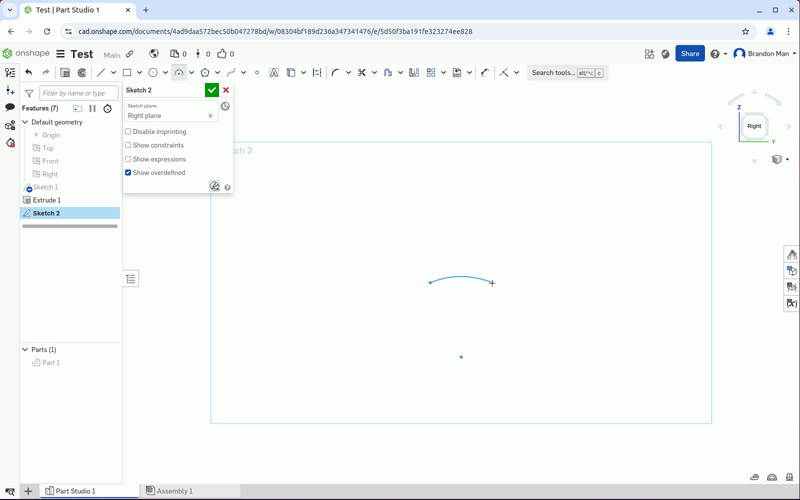
mouse_move(461, 313)
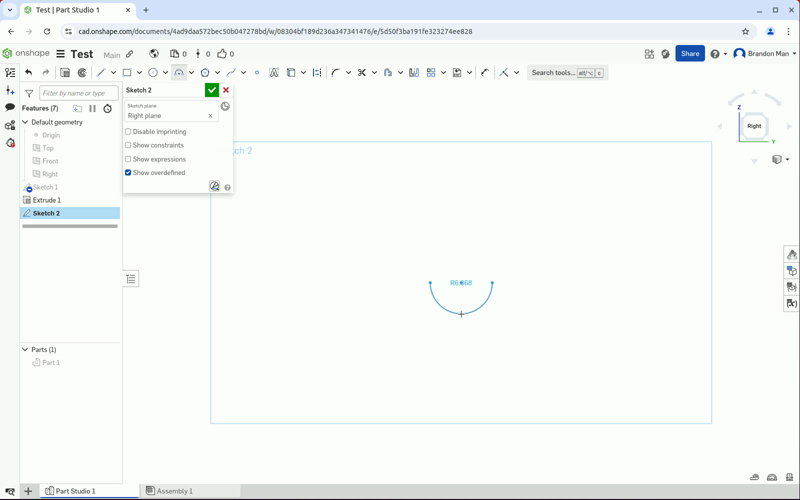
click(461, 313)
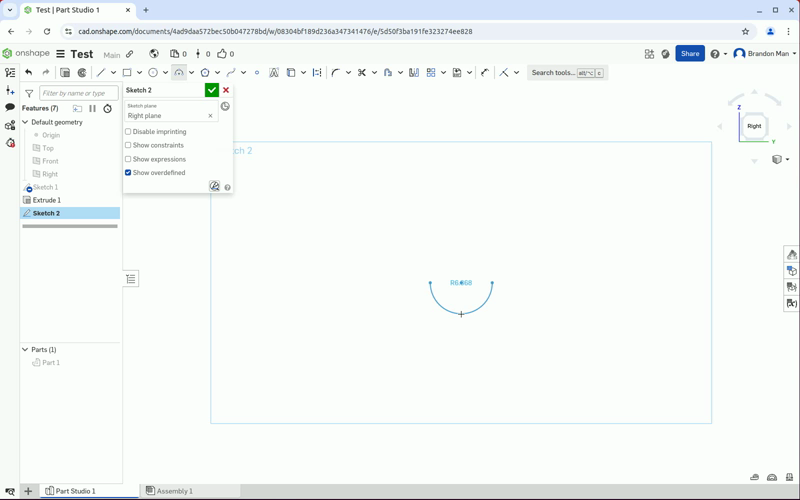
key_up(shift)
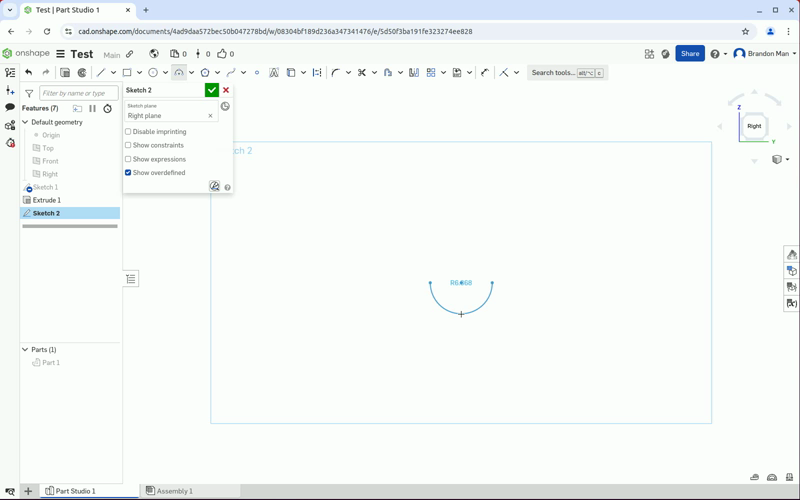
key(esc)
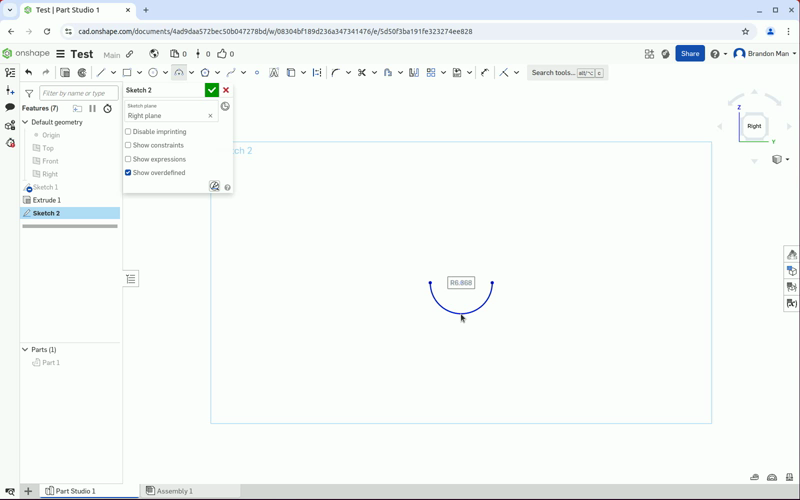
key(l)
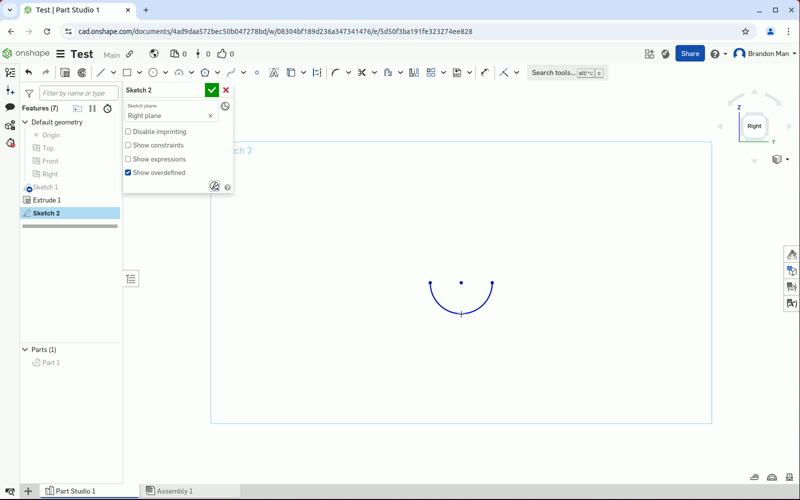
mouse_move(492, 282)
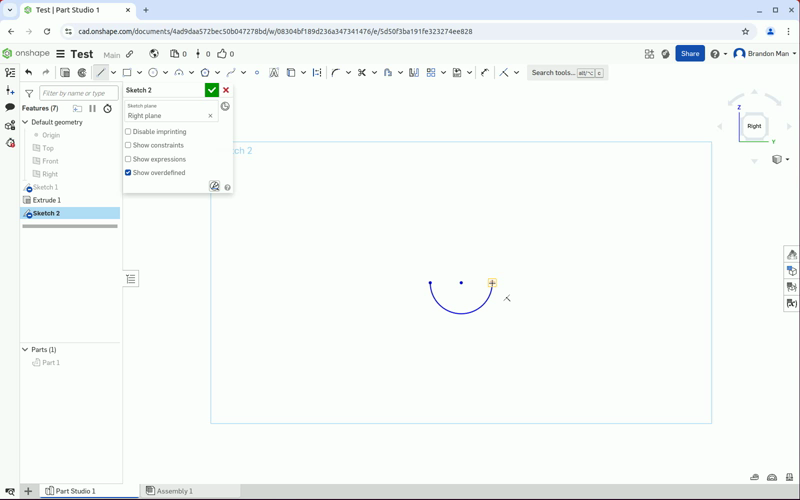
click(492, 282)
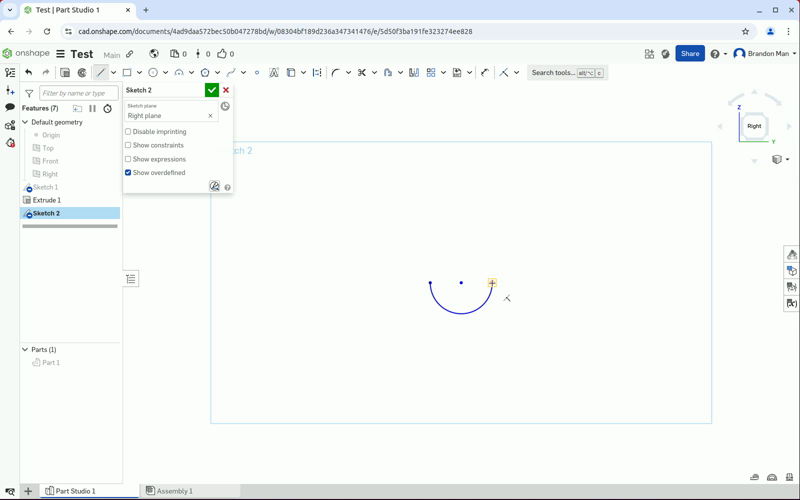
key_down(shift)
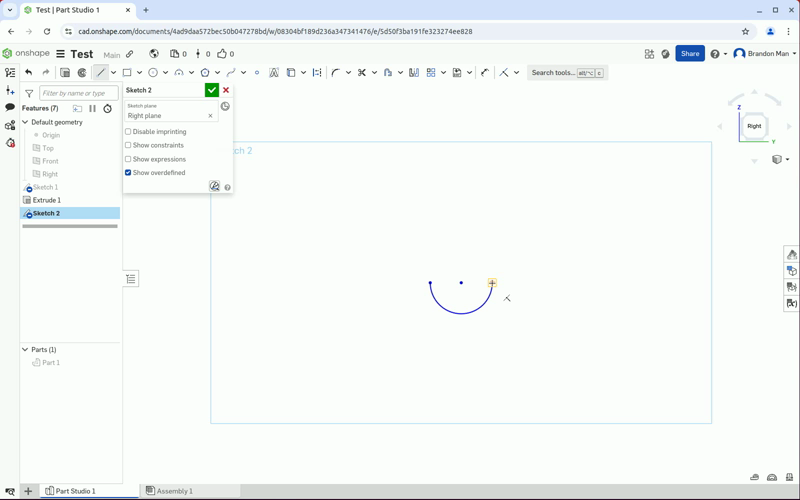
mouse_move(492, 200)
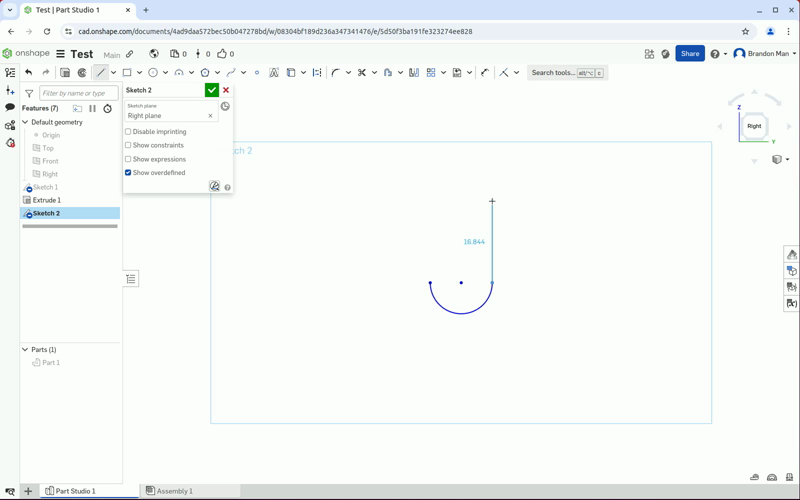
click(492, 200)
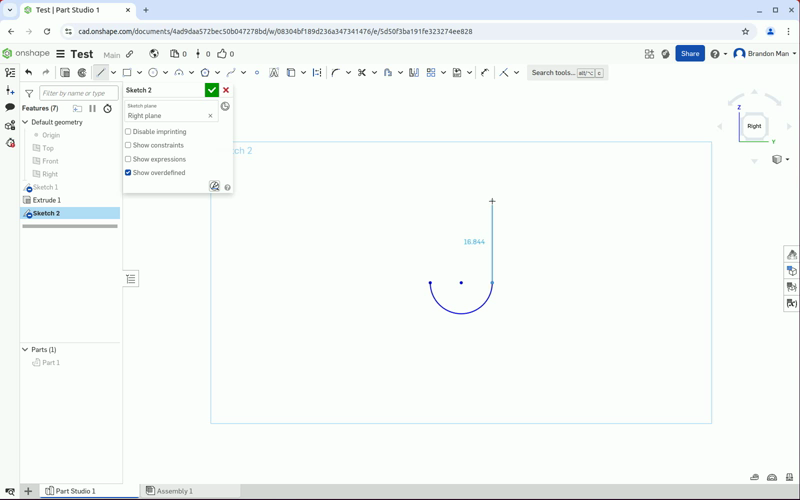
key_up(shift)
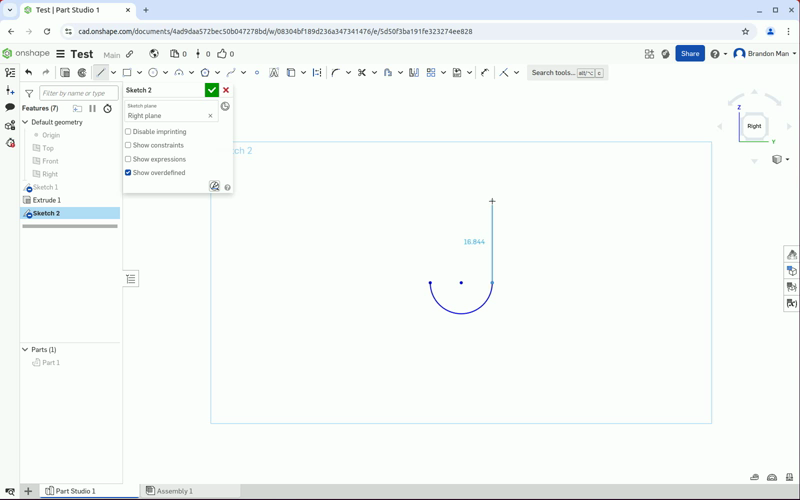
key_down(shift)
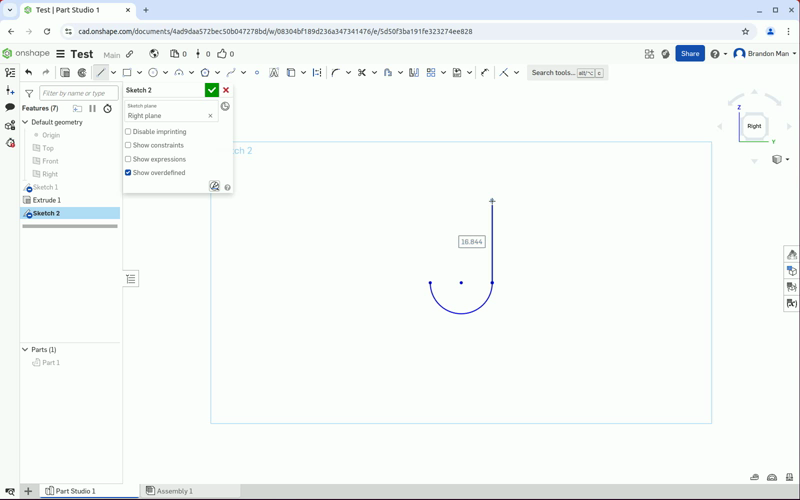
mouse_move(522, 200)
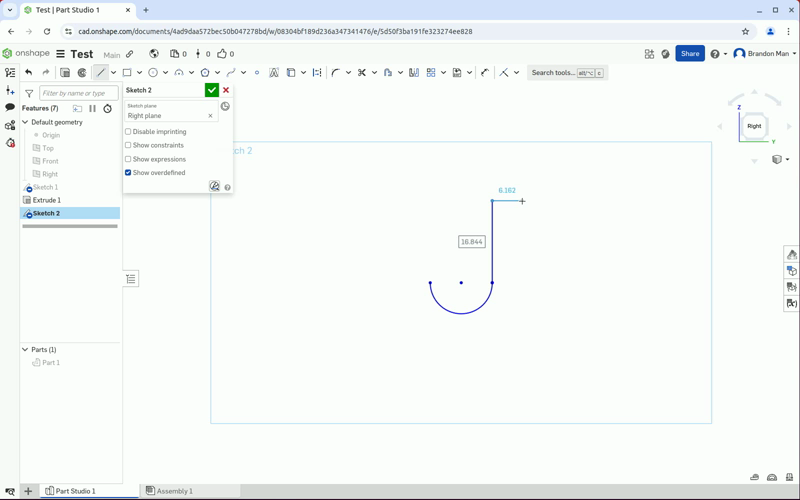
mouse_move(471, 200)
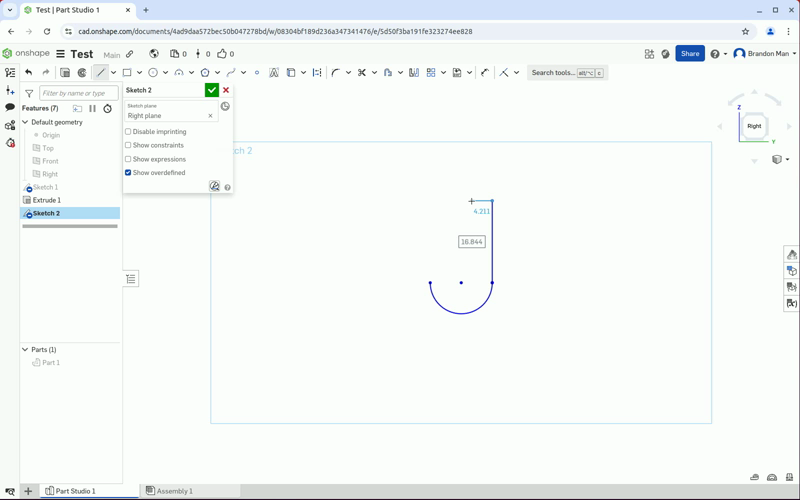
click(471, 200)
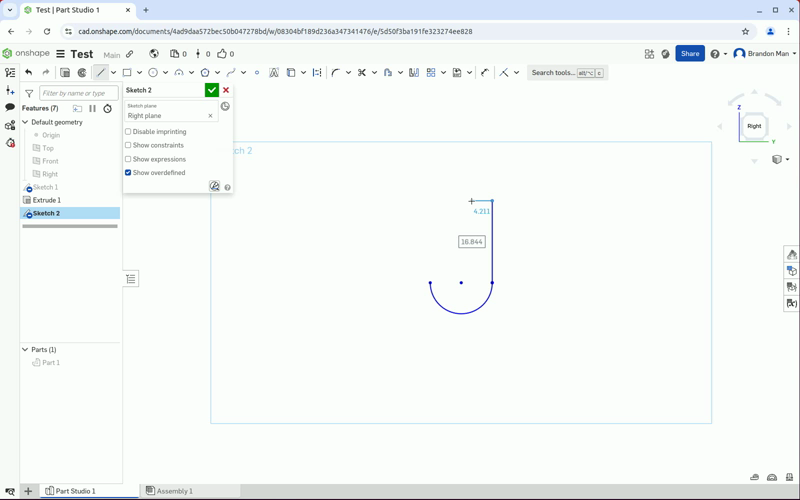
key_up(shift)
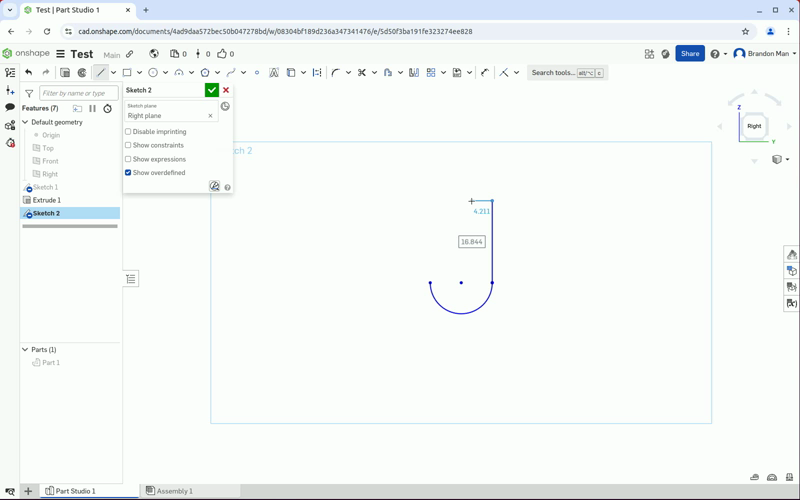
key(esc)
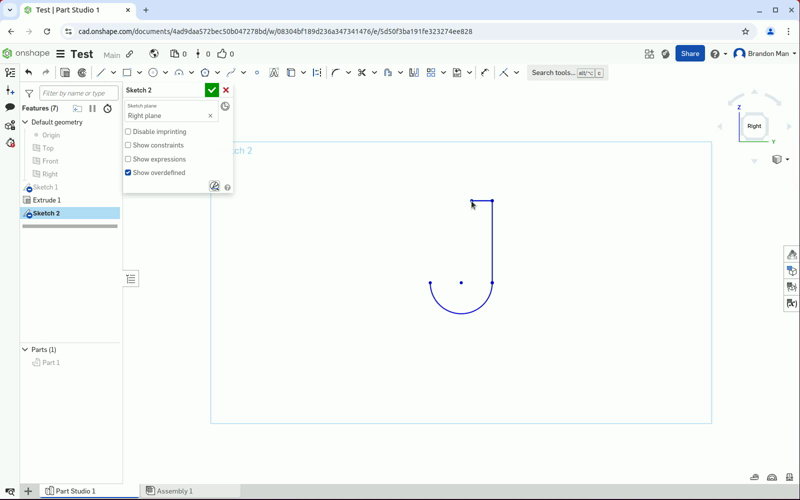
key(a)
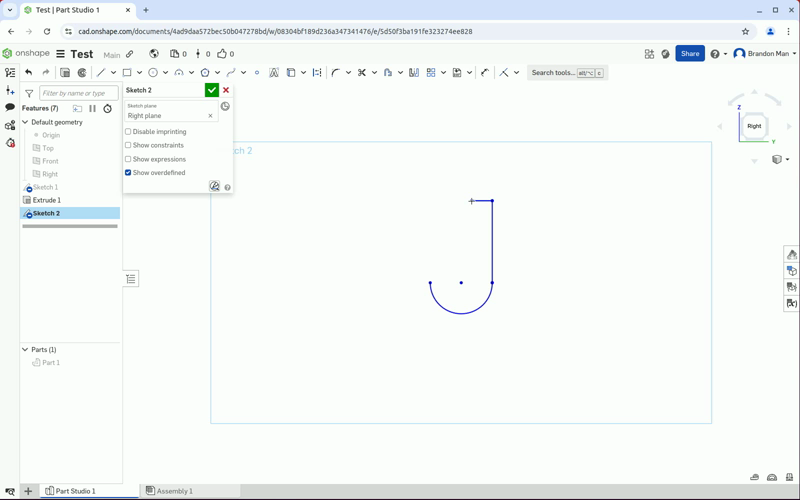
mouse_move(471, 200)
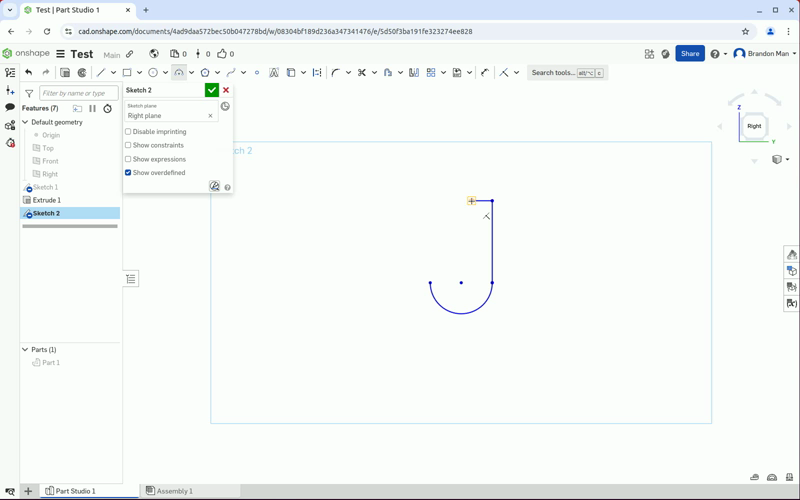
click(471, 200)
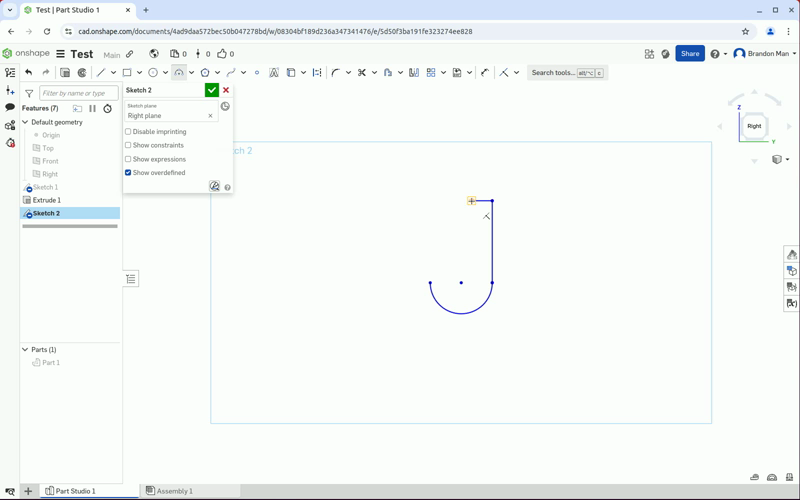
key_down(shift)
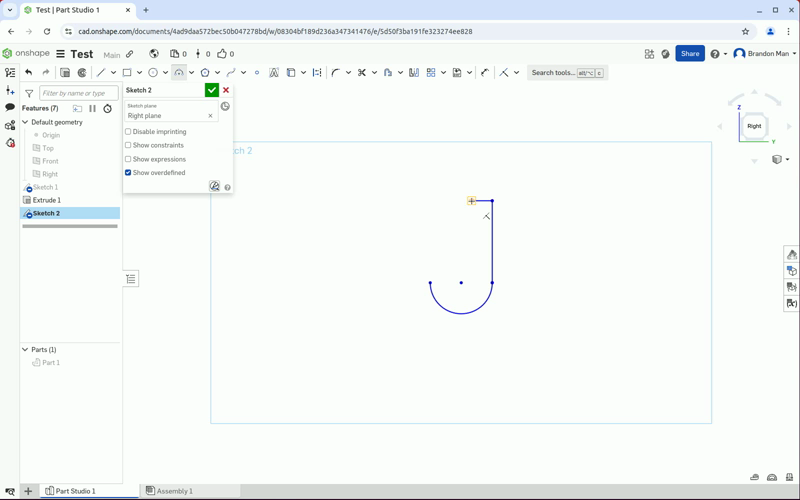
mouse_move(451, 200)
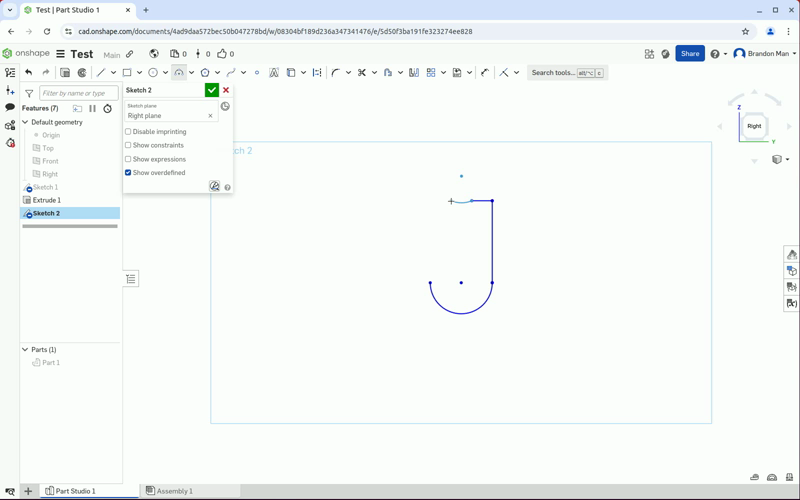
click(451, 200)
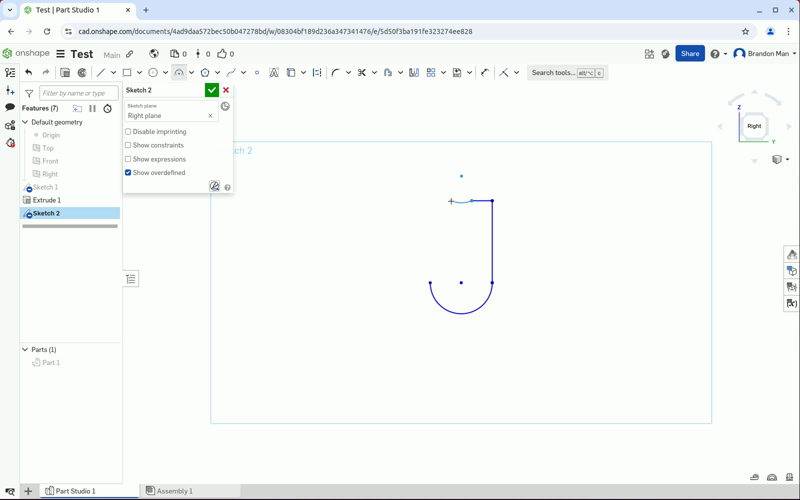
mouse_move(461, 210)
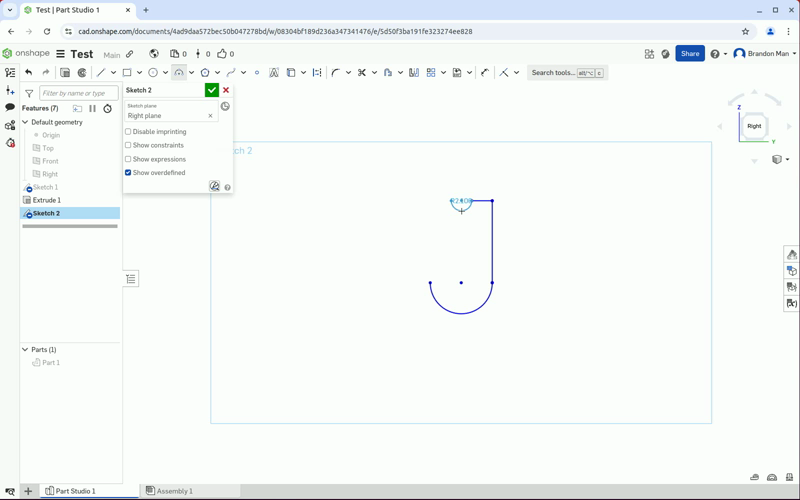
click(461, 210)
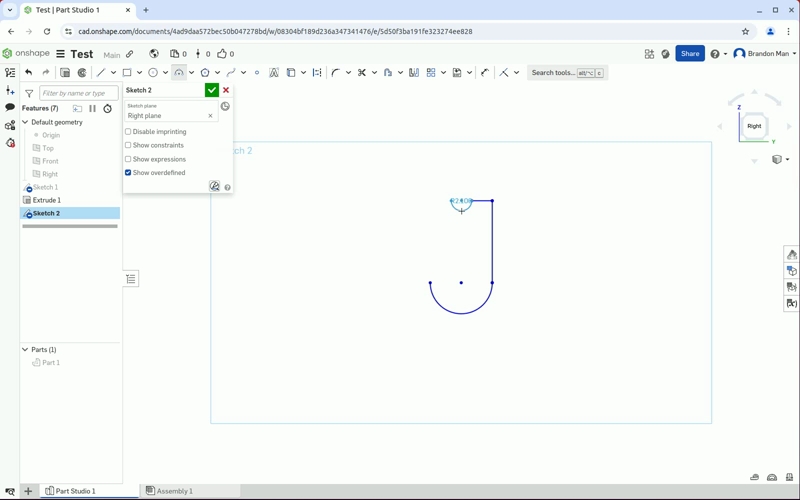
key_up(shift)
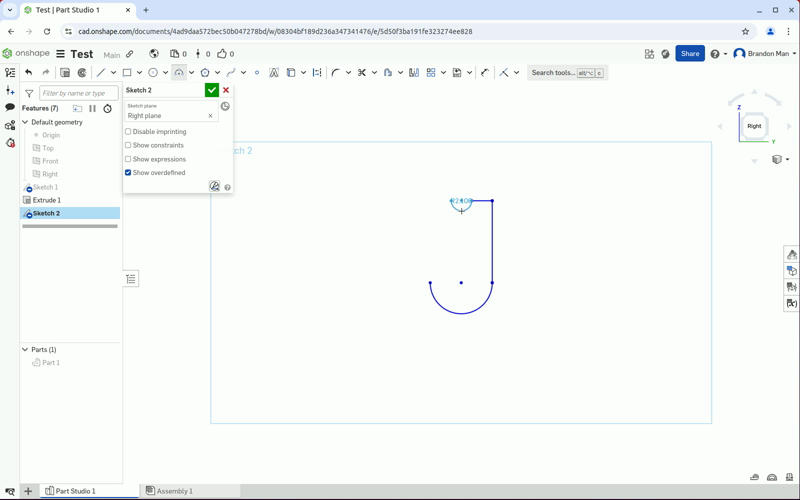
key(esc)
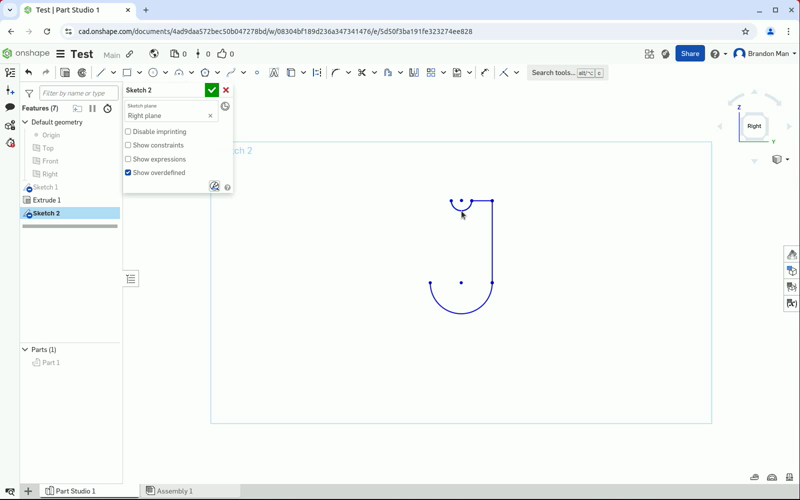
key(l)
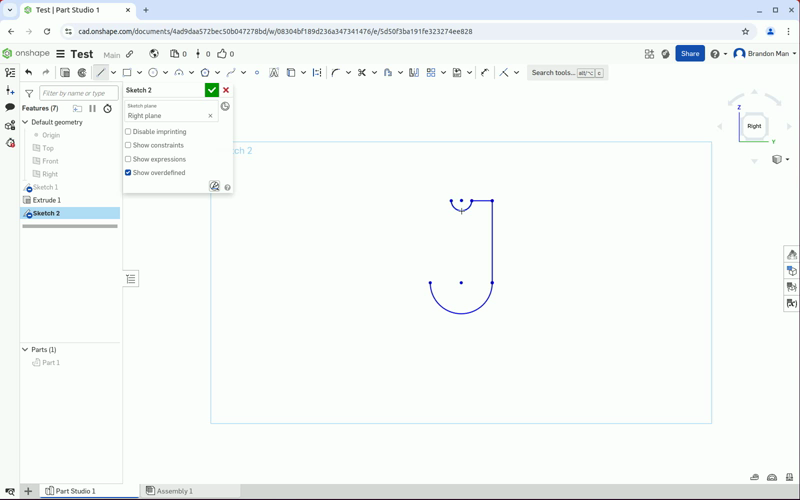
mouse_move(451, 200)
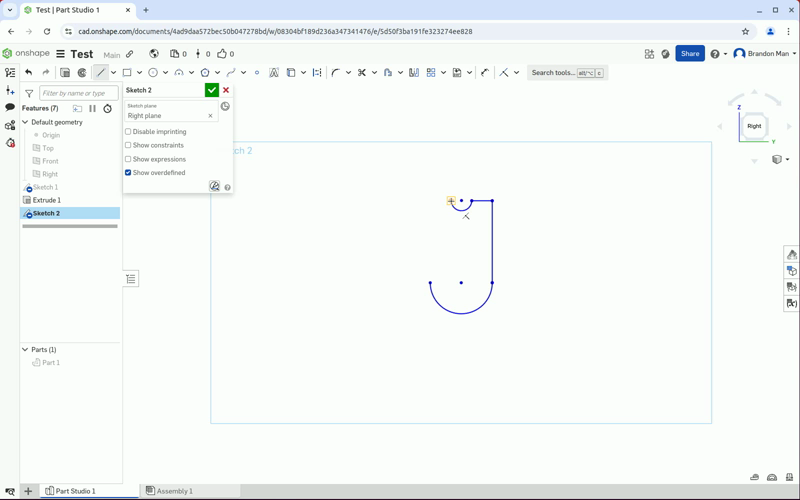
click(451, 200)
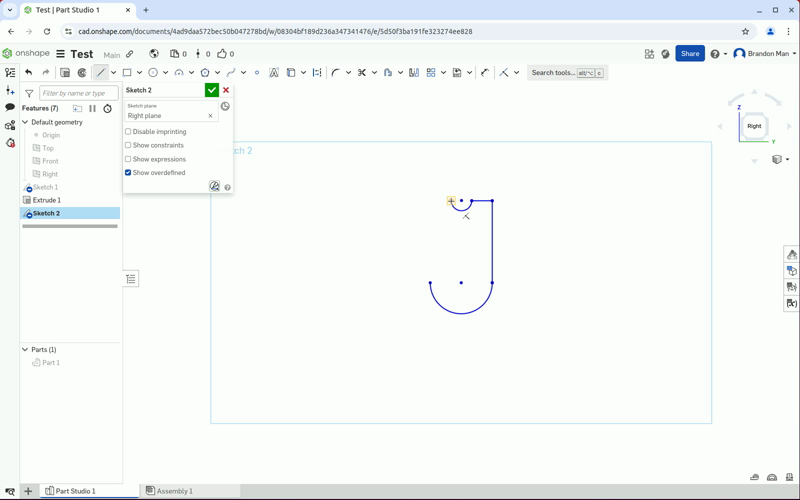
key_down(shift)
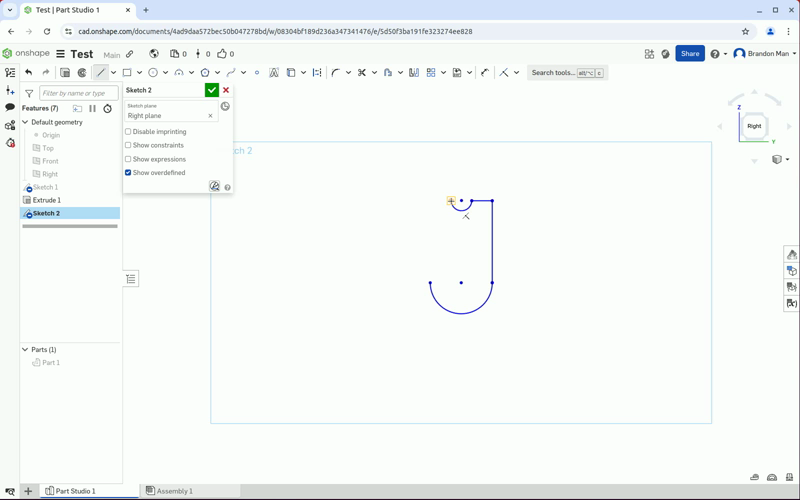
mouse_move(481, 200)
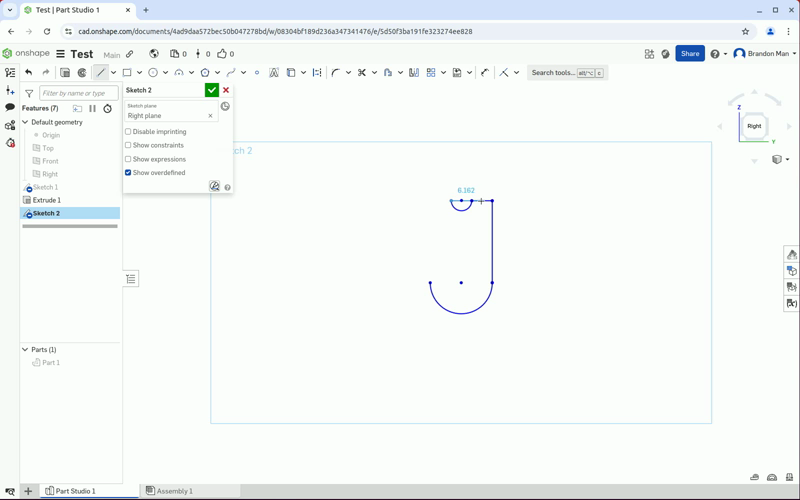
mouse_move(430, 200)
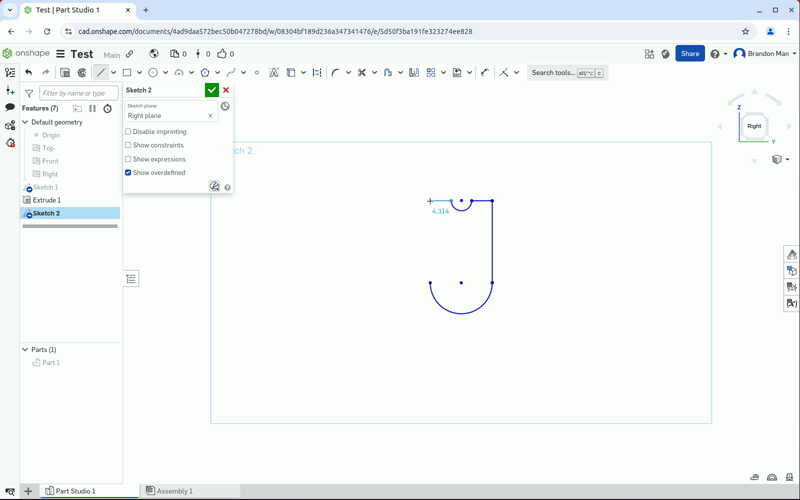
click(430, 200)
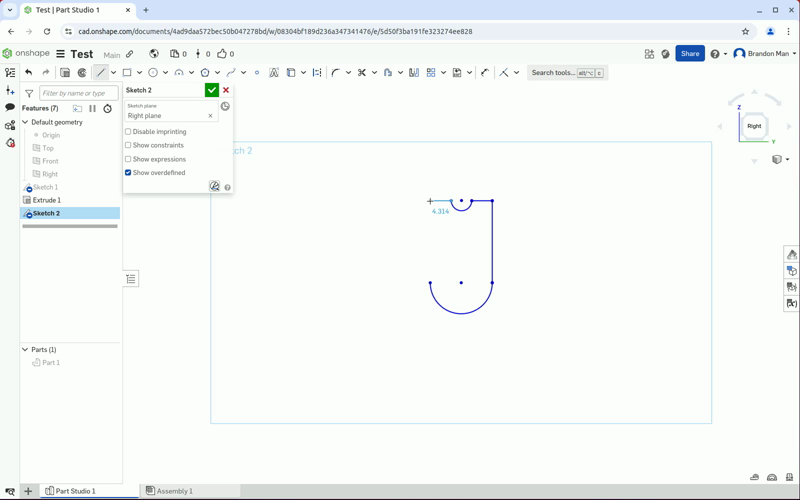
key_up(shift)
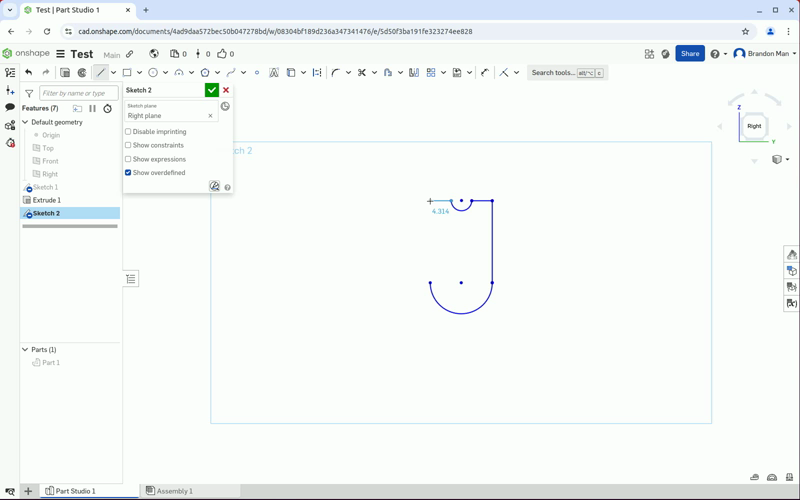
key_down(shift)
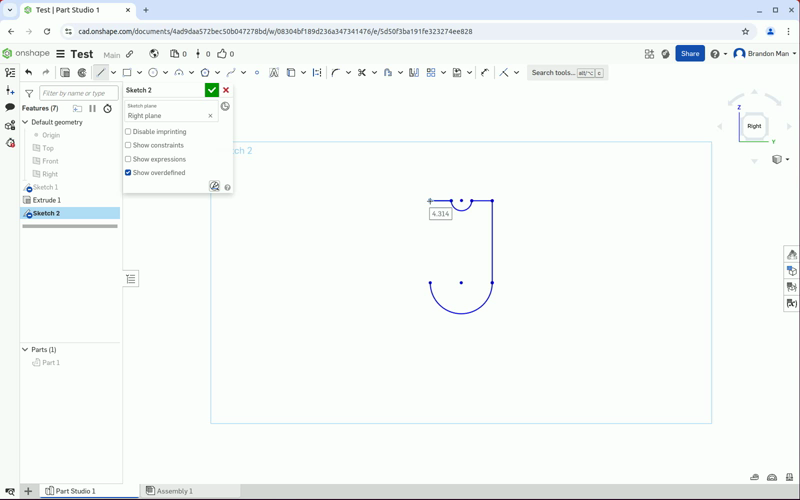
mouse_move(430, 282)
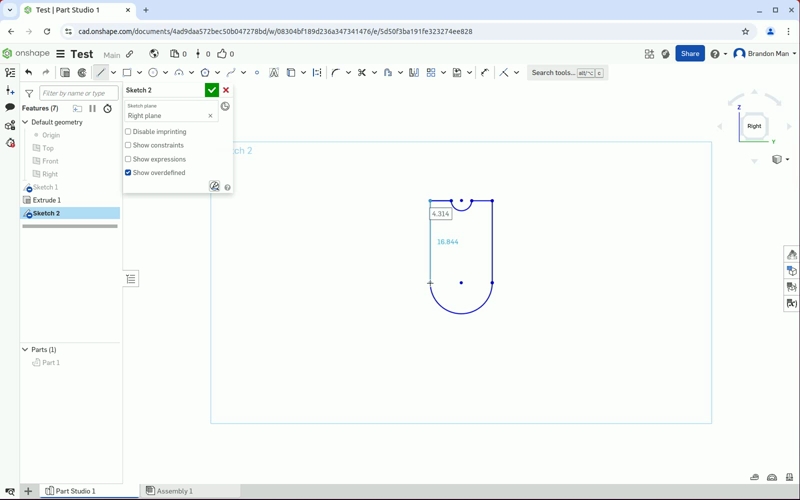
key_up(shift)
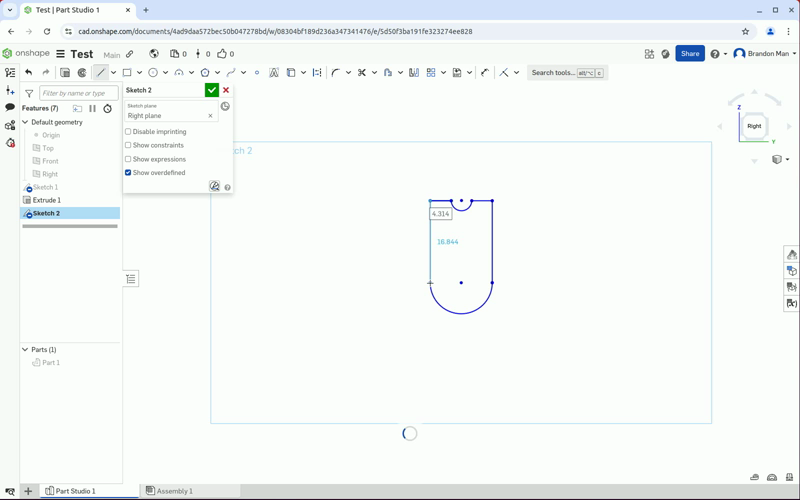
click(430, 282)
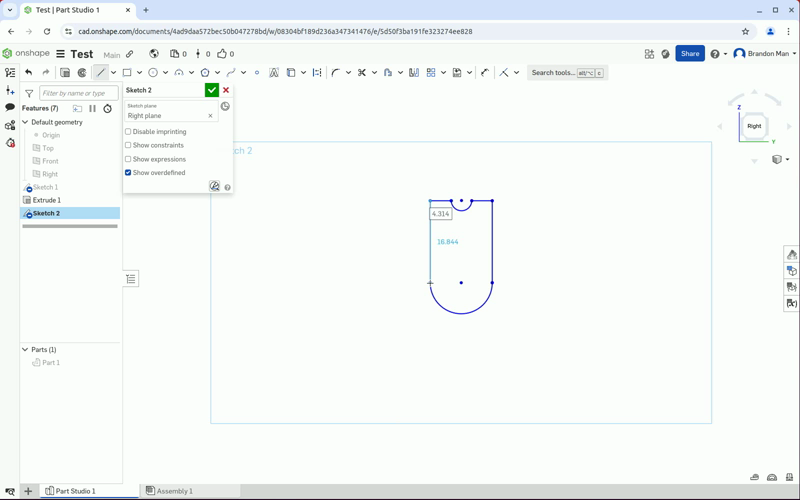
key(esc)
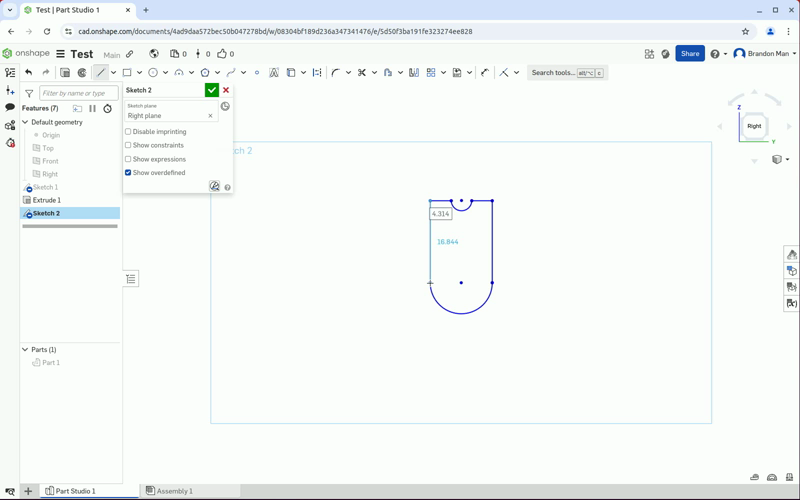
key(c)
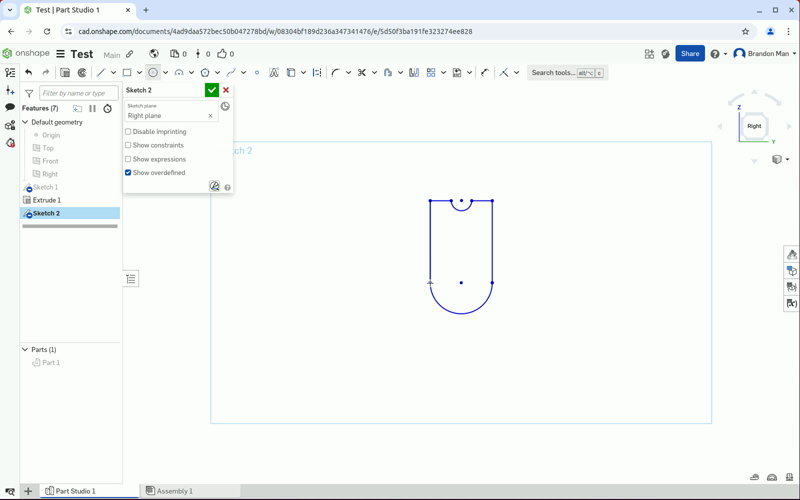
key_down(shift)
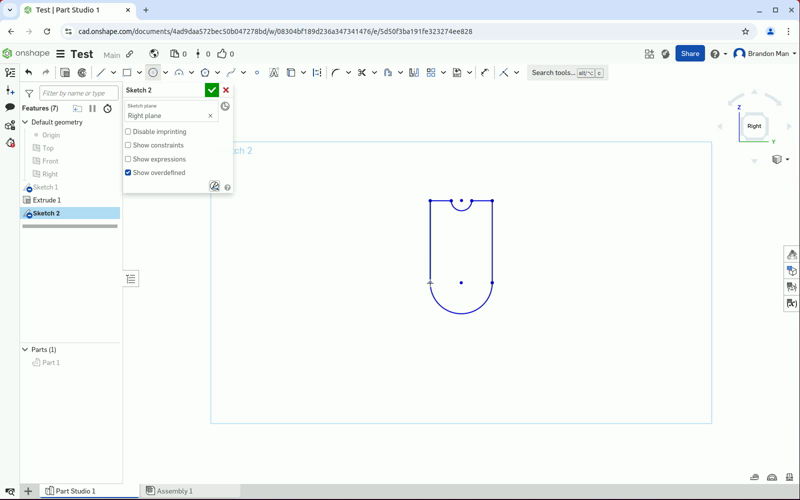
mouse_move(461, 282)
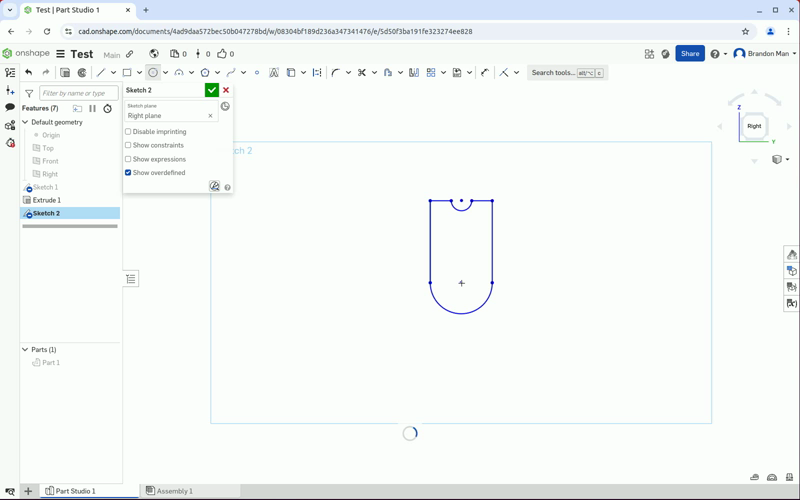
scroll(6)
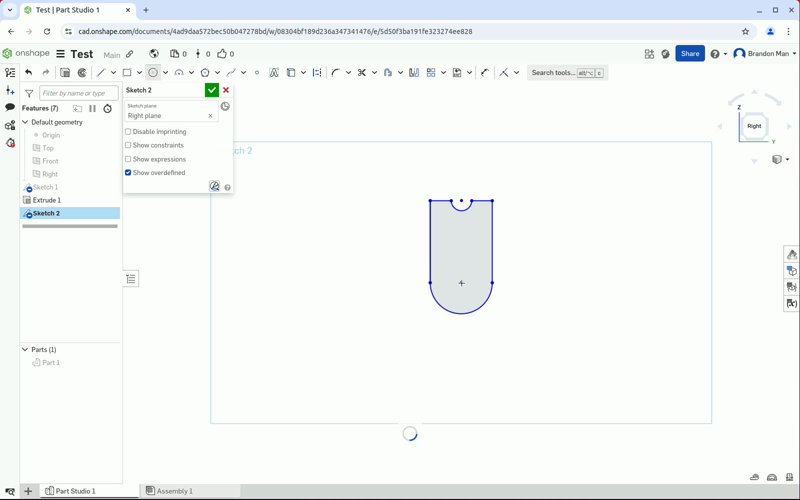
scroll(6)
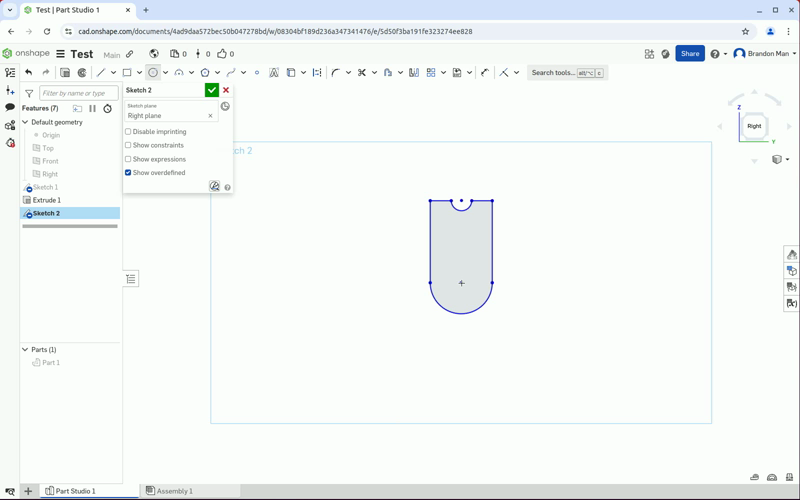
scroll(6)
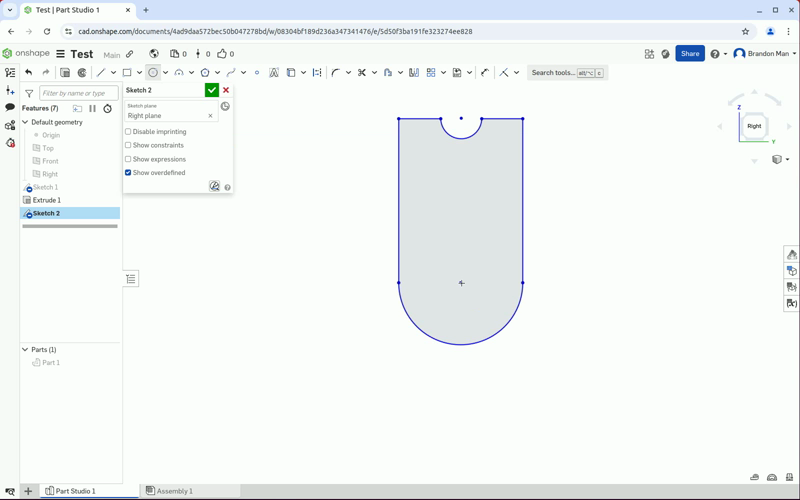
scroll(6)
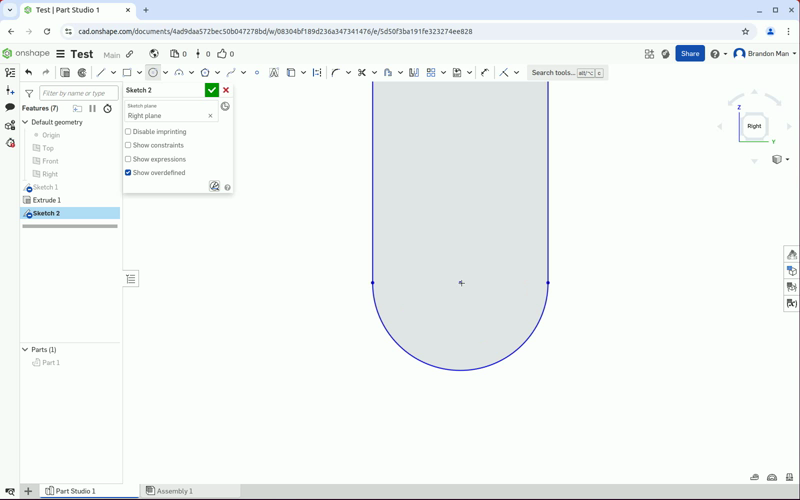
scroll(6)
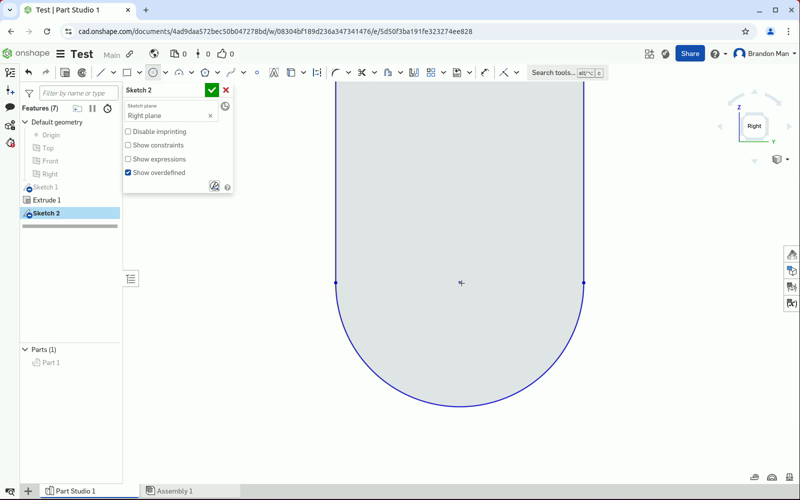
scroll(6)
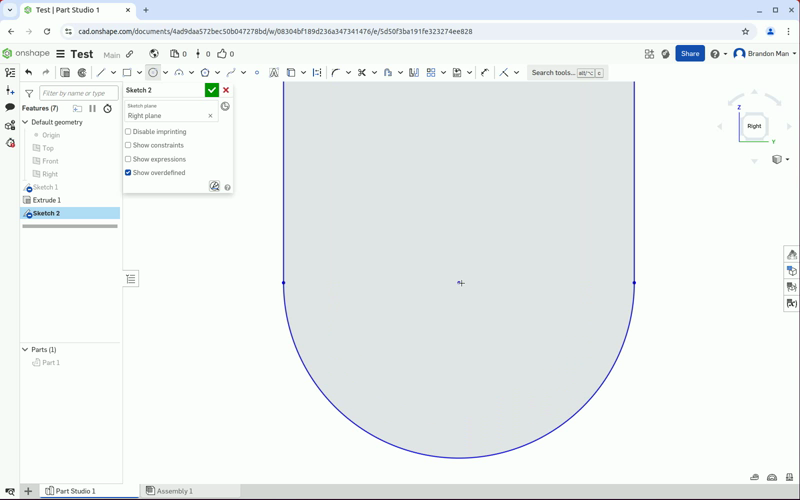
scroll(6)
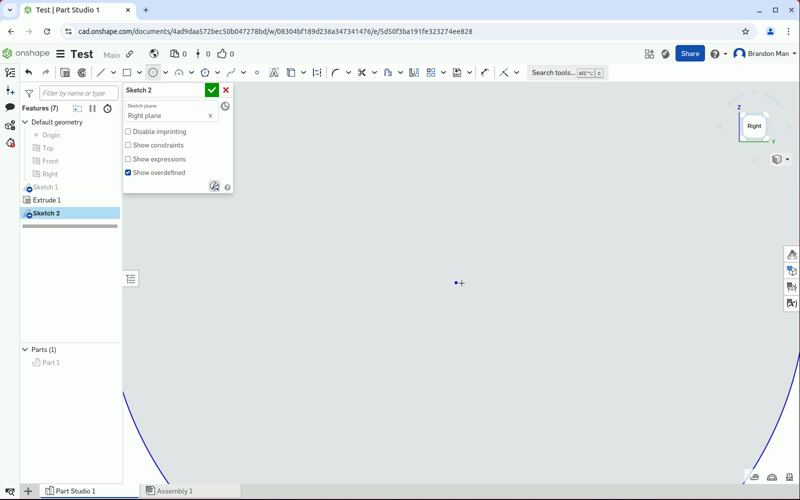
click(461, 282)
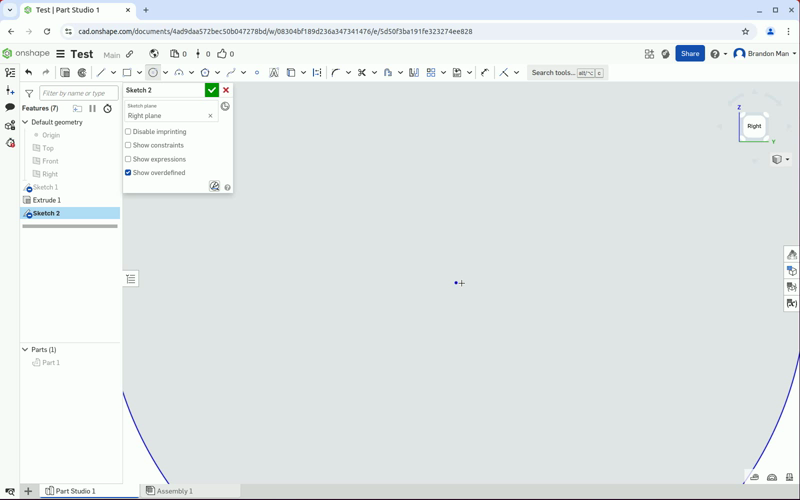
scroll(-6)
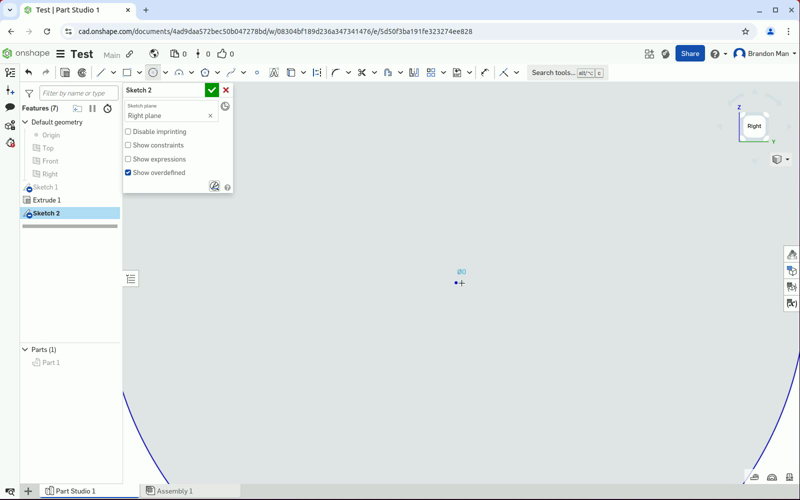
scroll(-6)
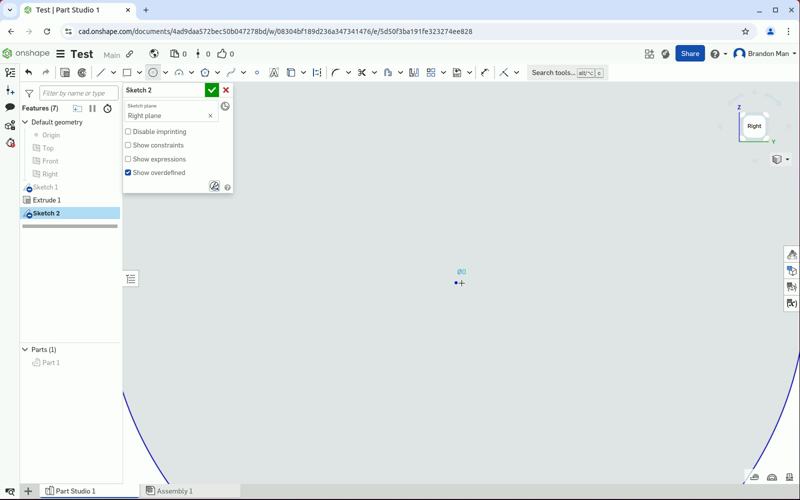
scroll(-6)
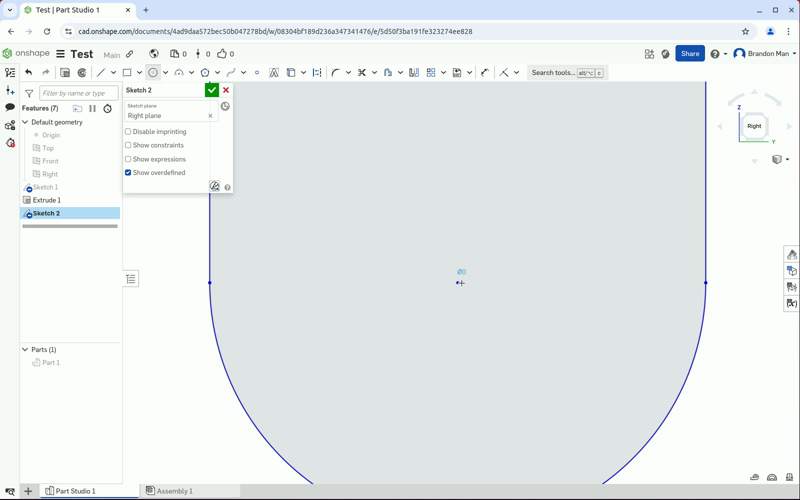
scroll(-6)
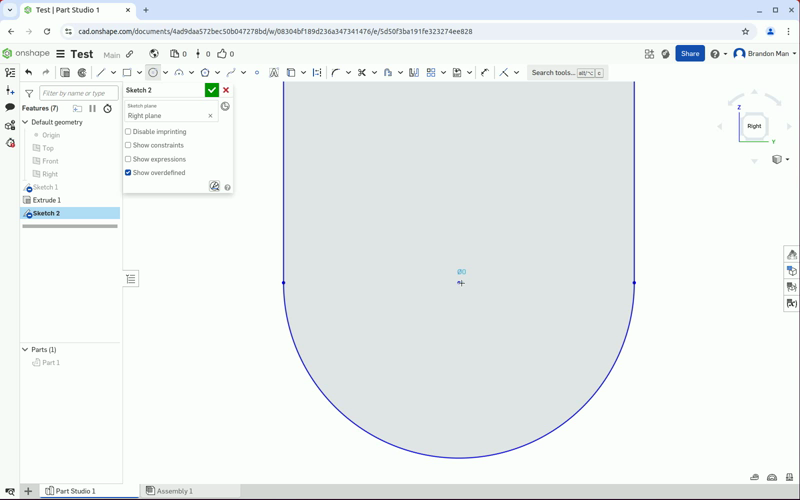
scroll(-6)
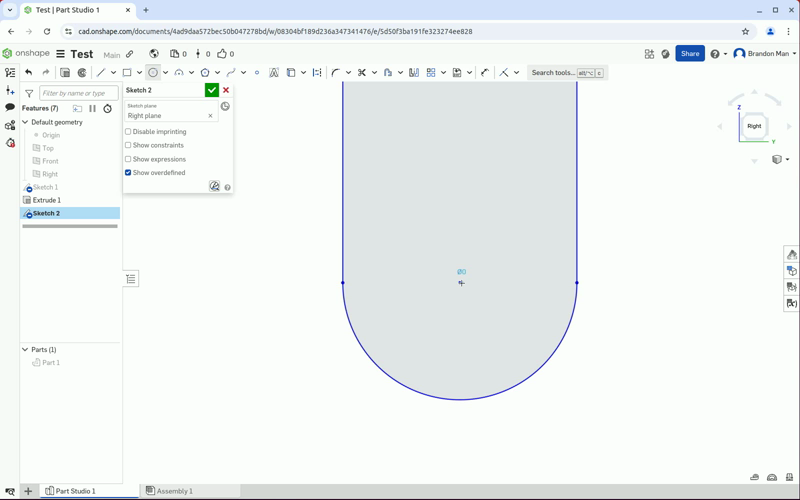
scroll(-6)
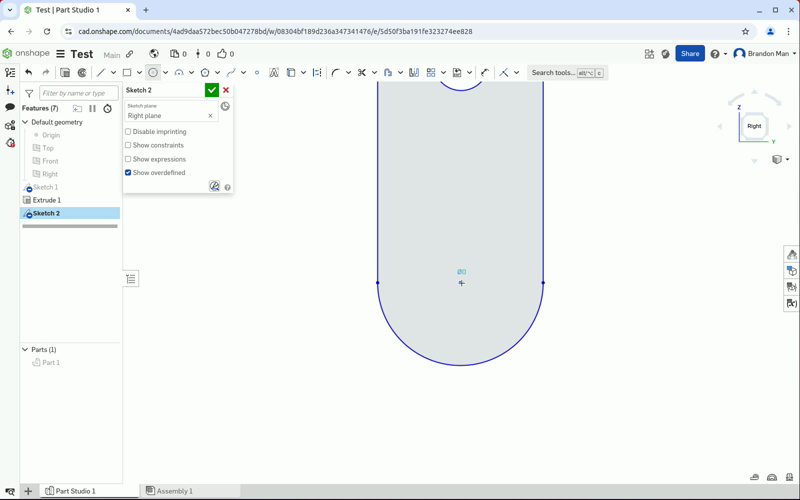
scroll(-6)
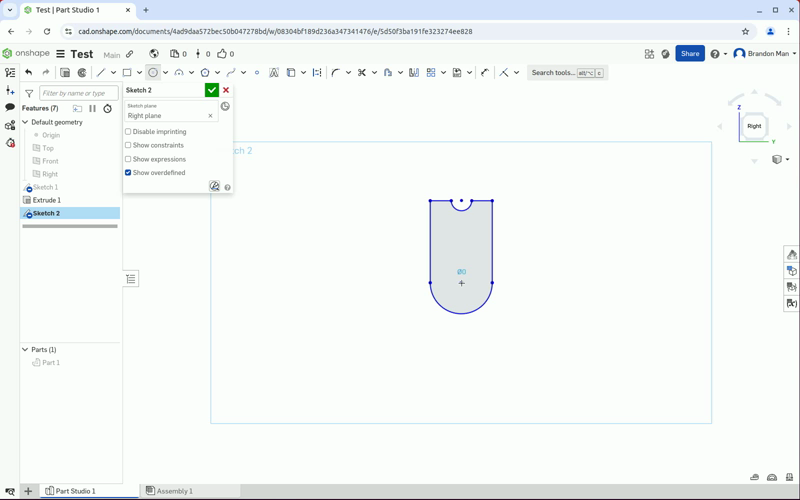
key_up(shift)
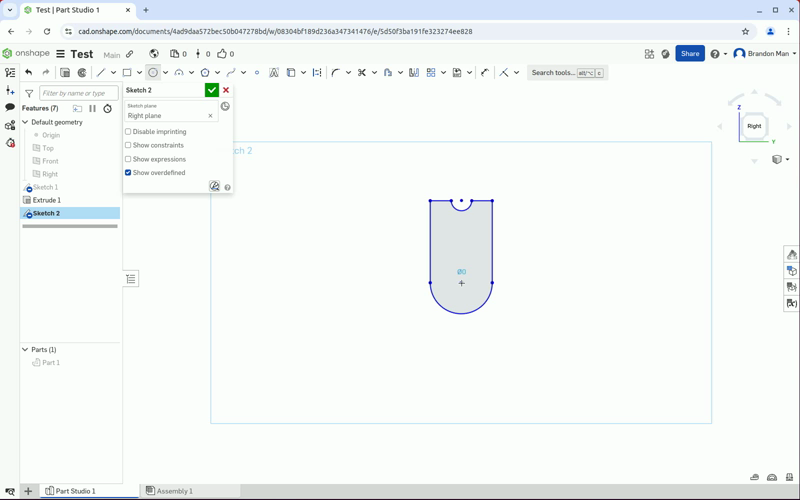
mouse_move(472, 282)
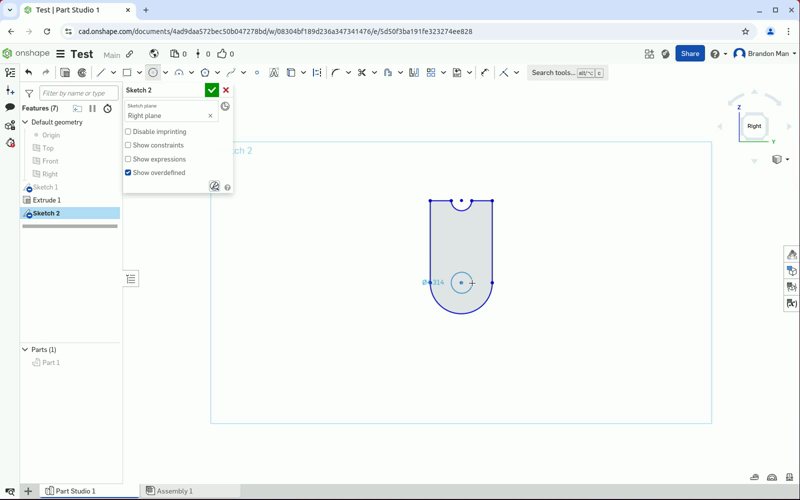
click(472, 282)
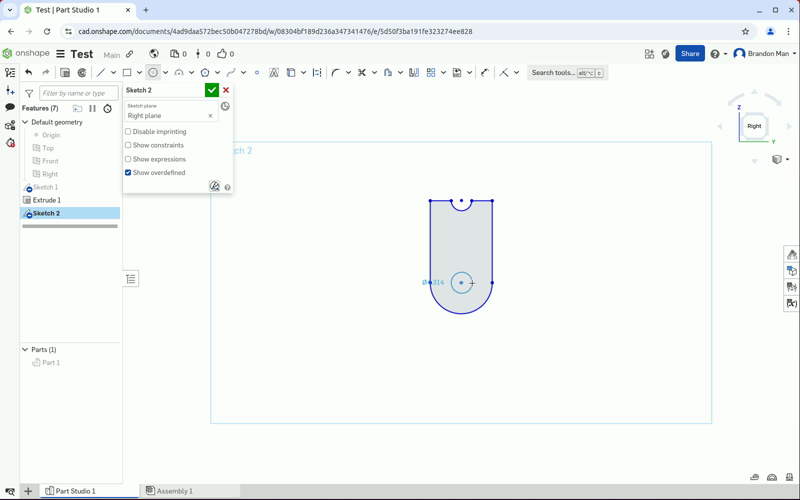
key(esc)
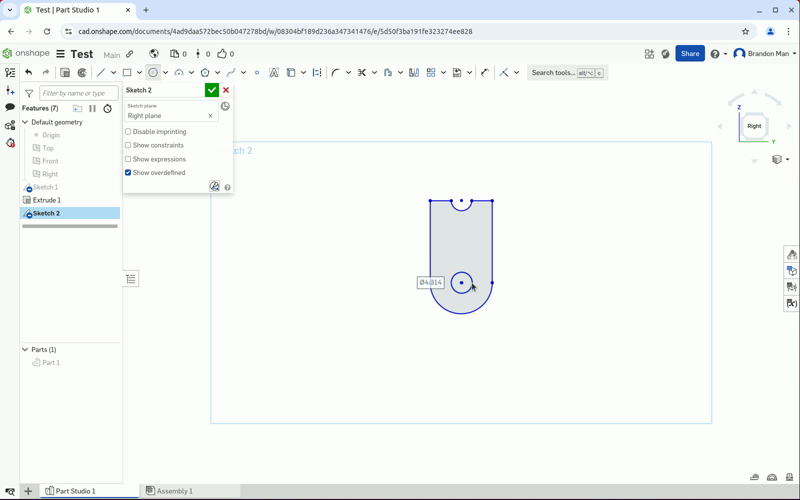
mouse_move(482, 261)
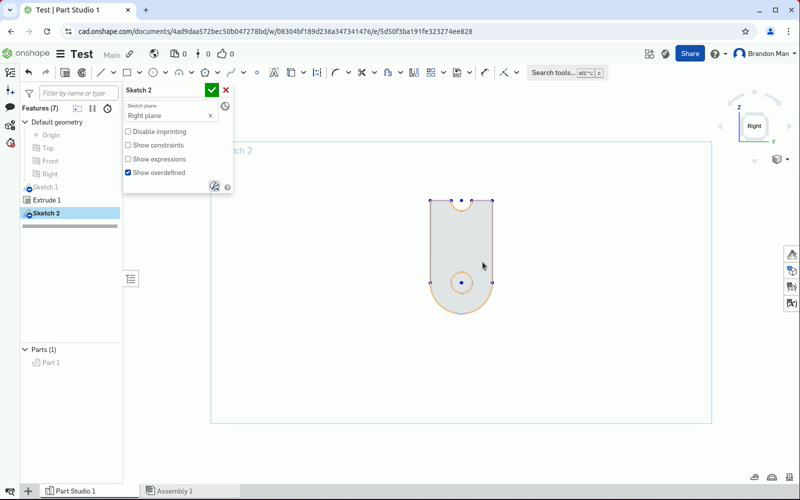
click(482, 261)
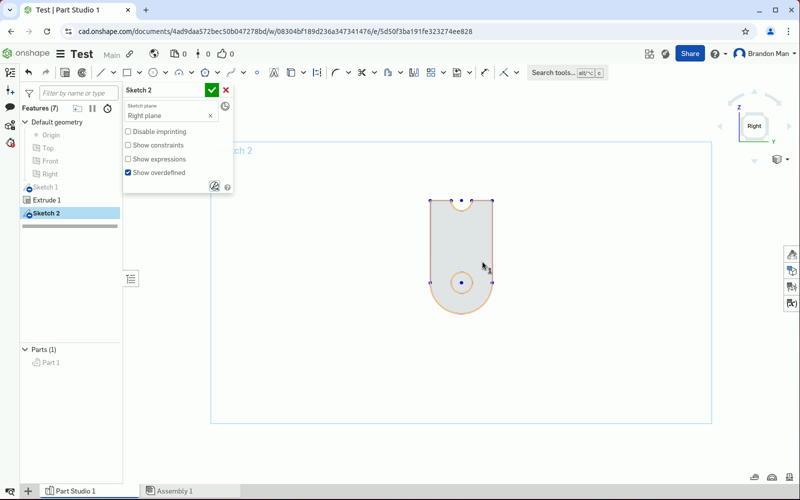
mouse_move(73, 352)
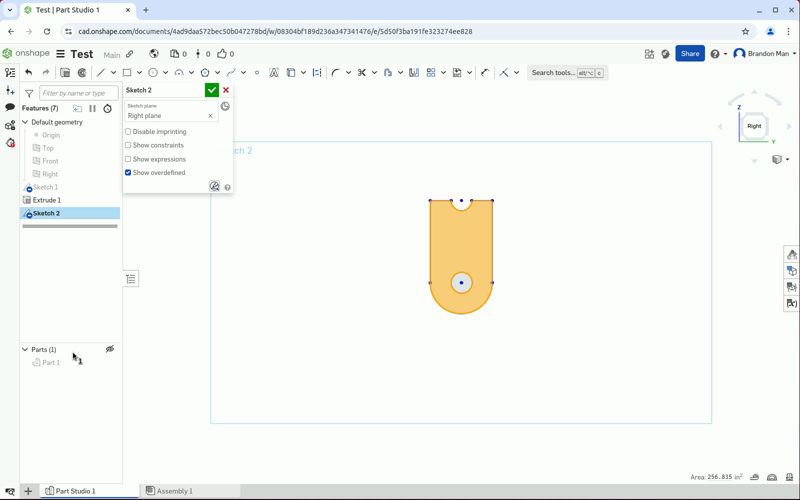
key(shift+y)
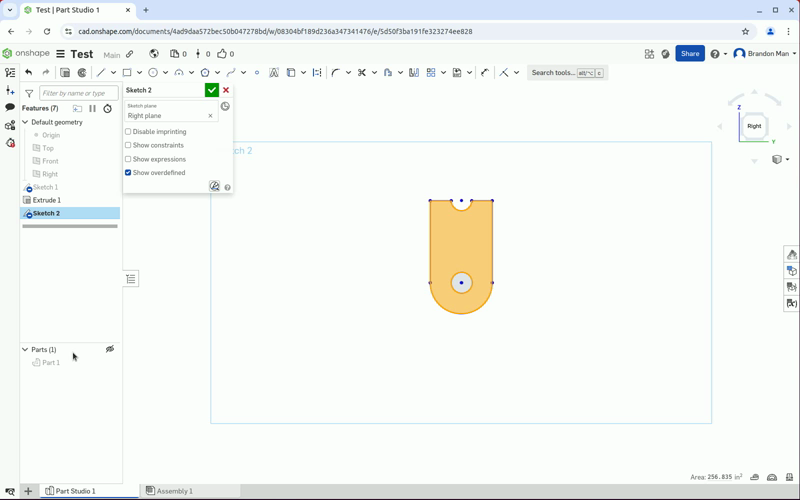
key(shift+e)
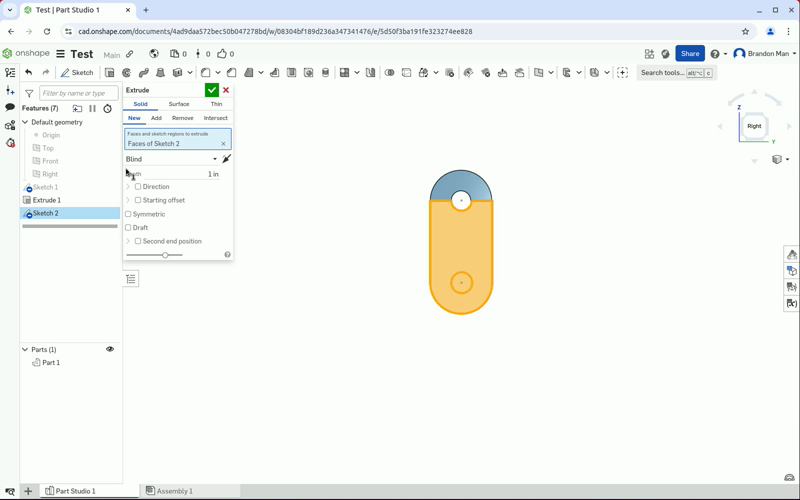
mouse_move(143, 106)
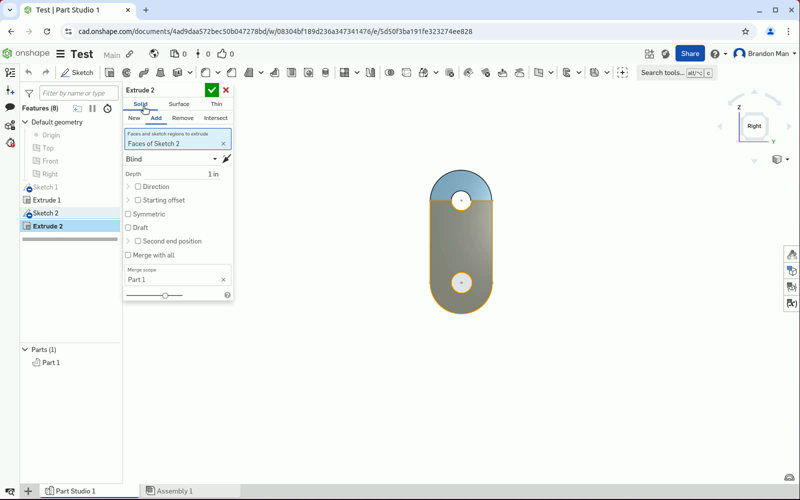
click(143, 106)
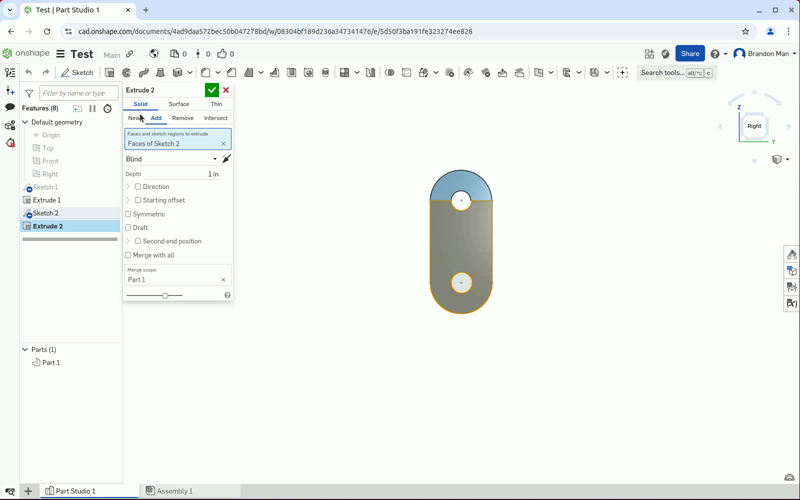
mouse_move(137, 120)
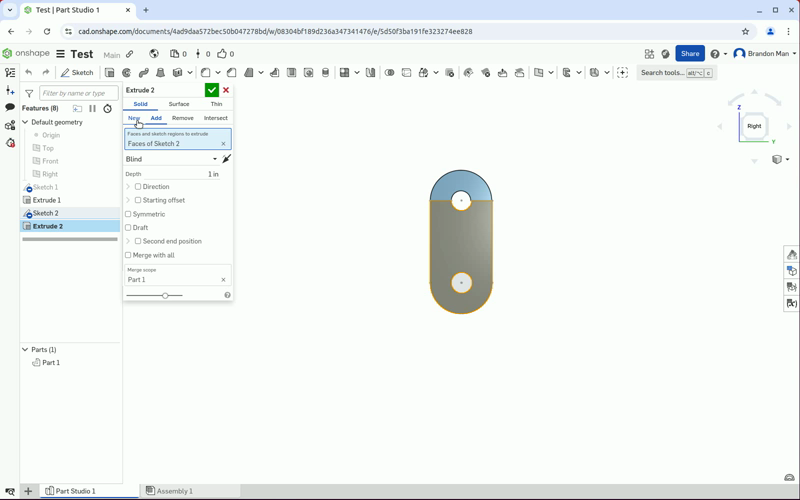
click(137, 120)
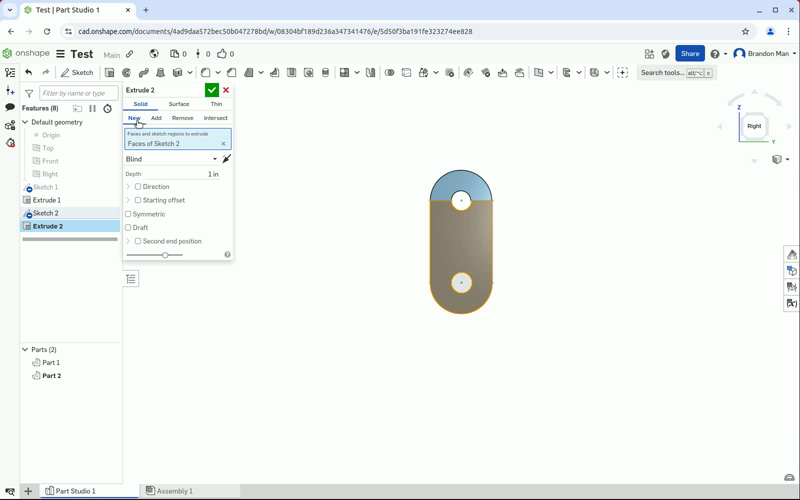
key(tab, 4)
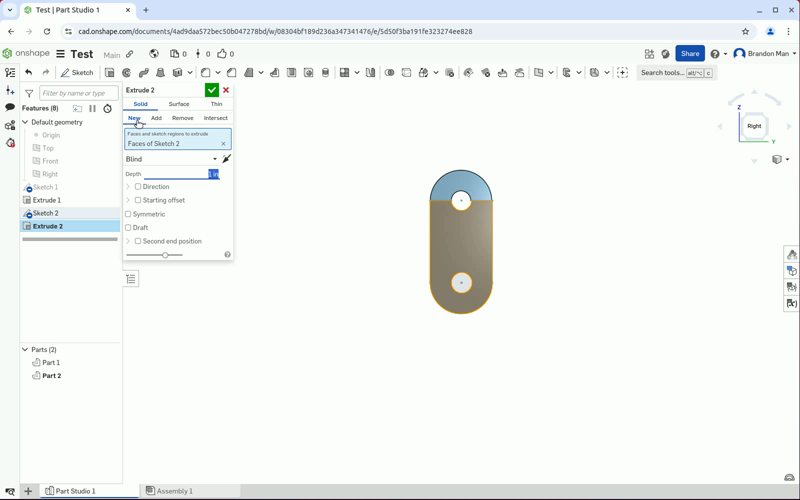
text(4.092)
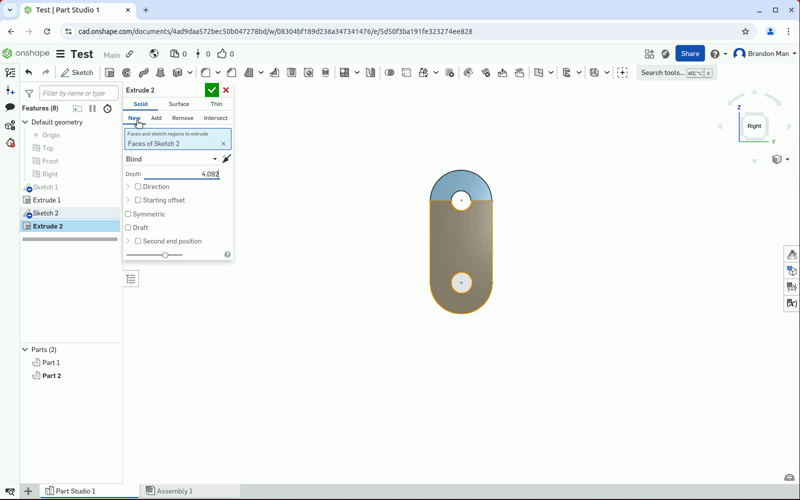
key(enter)
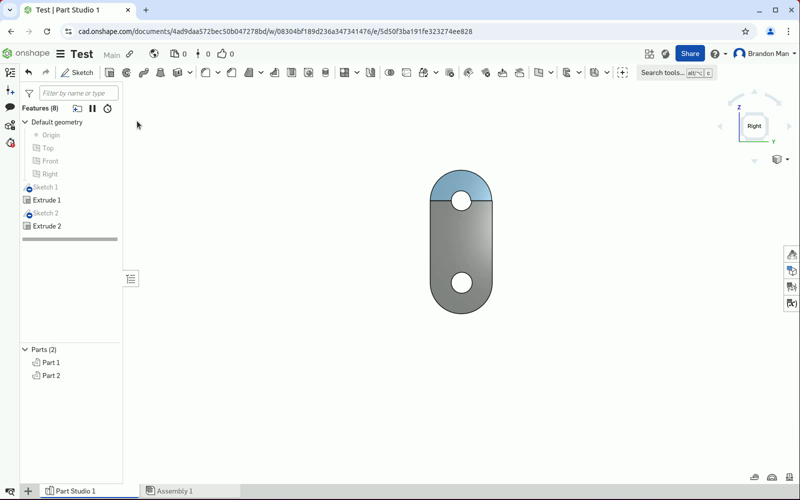
key(shift+h)
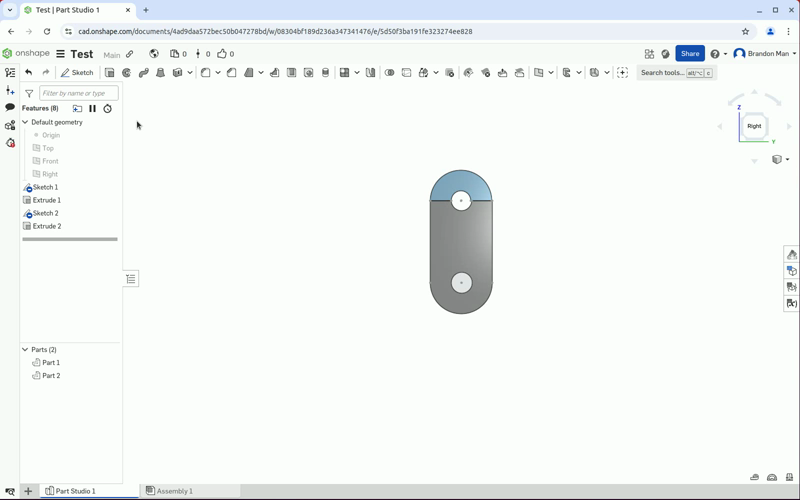
key(shift+h)
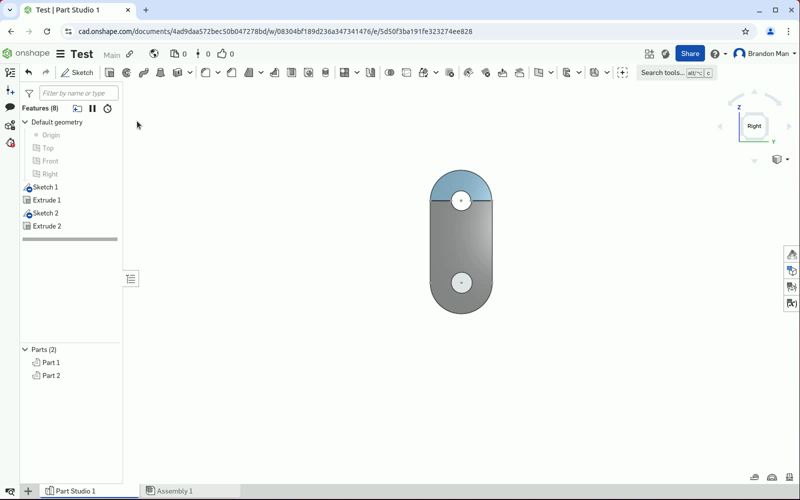
key(shift+7)
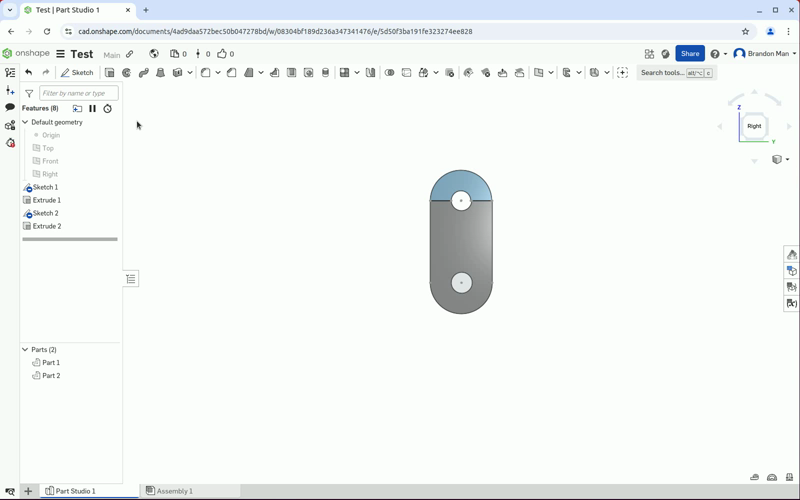
key(right, 2)
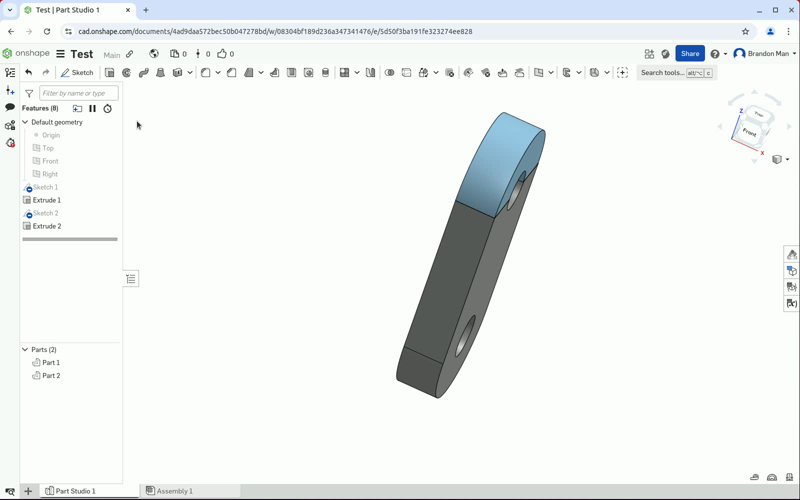
key(down, 2)
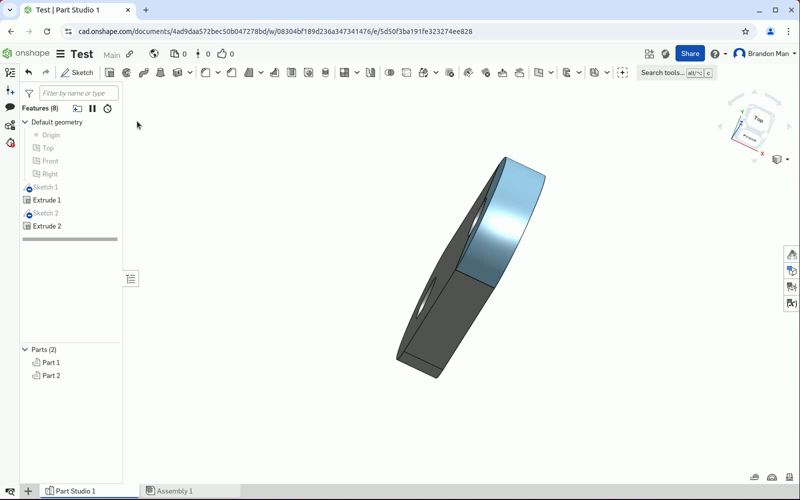
key(up, 2)
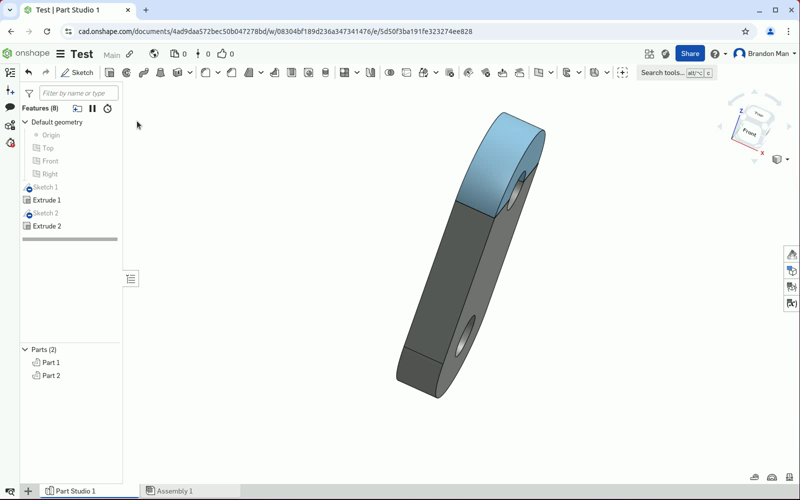
key(left, 2)
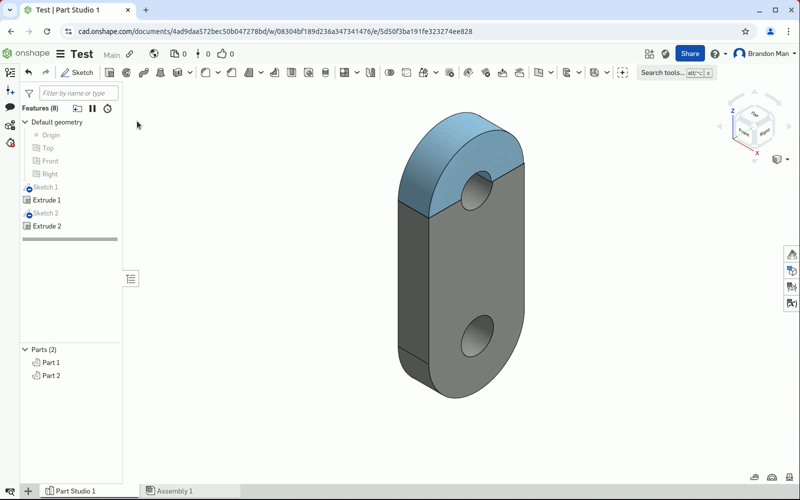
mouse_move(73, 189)
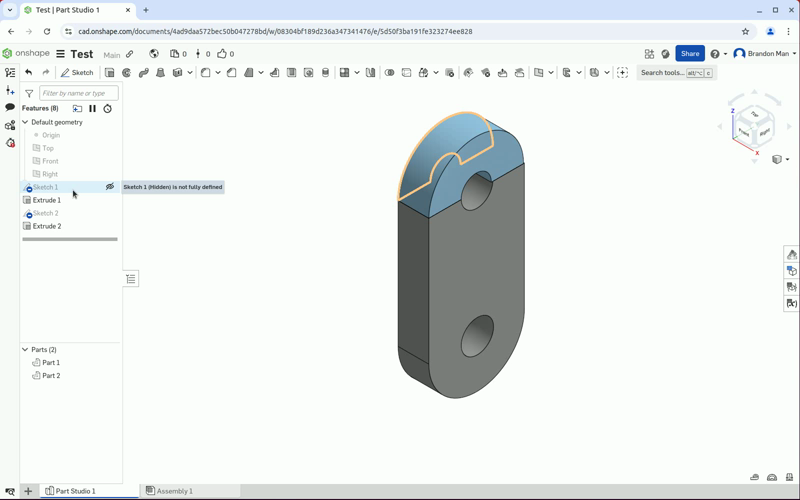
click(73, 189)